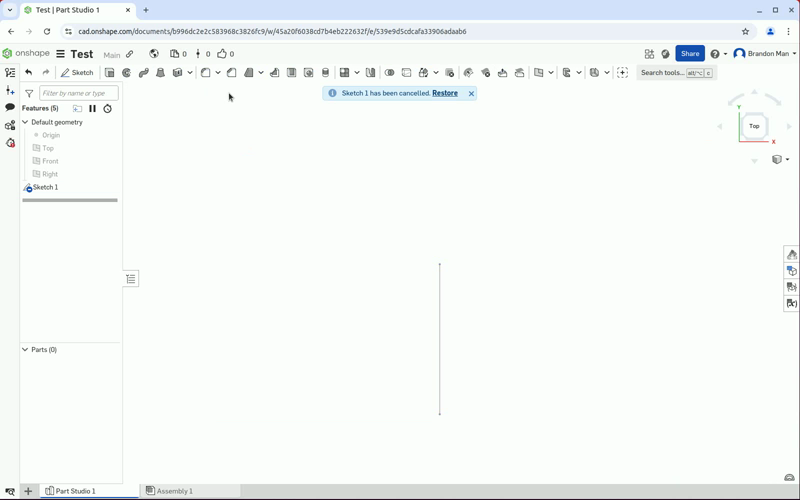
key(shift+h)
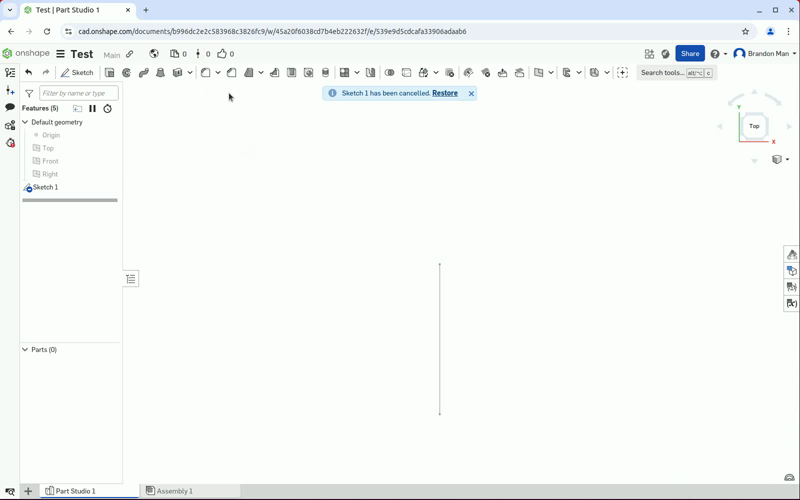
key(shift+s)
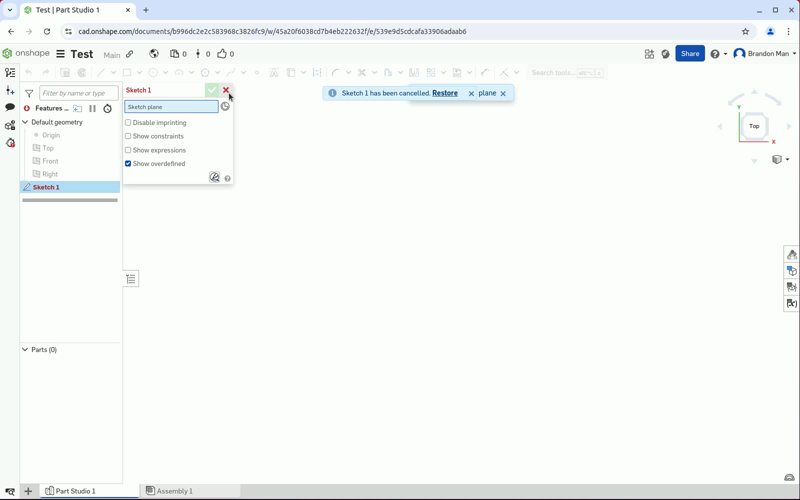
mouse_move(73, 150)
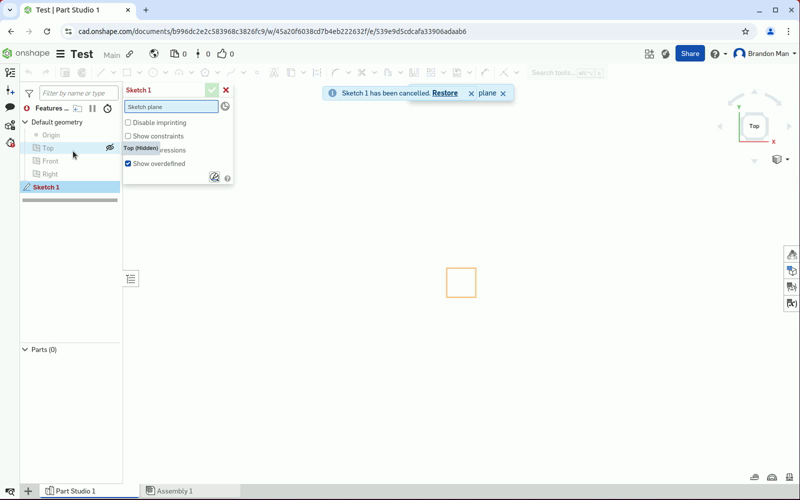
click(73, 150)
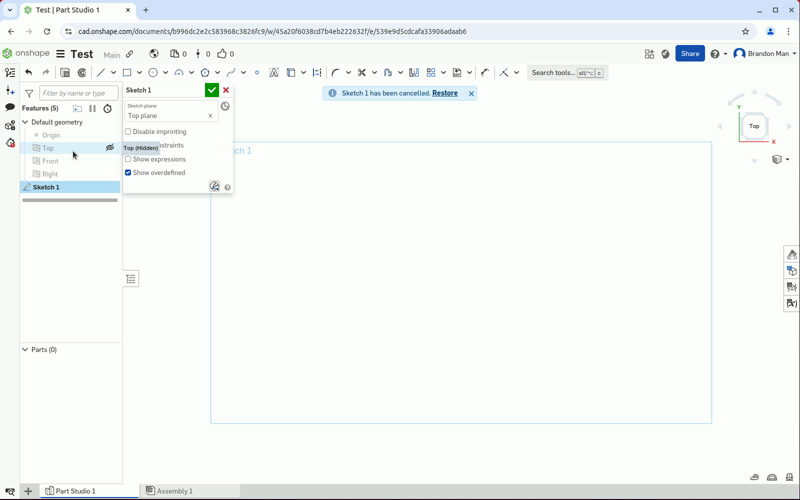
mouse_move(73, 352)
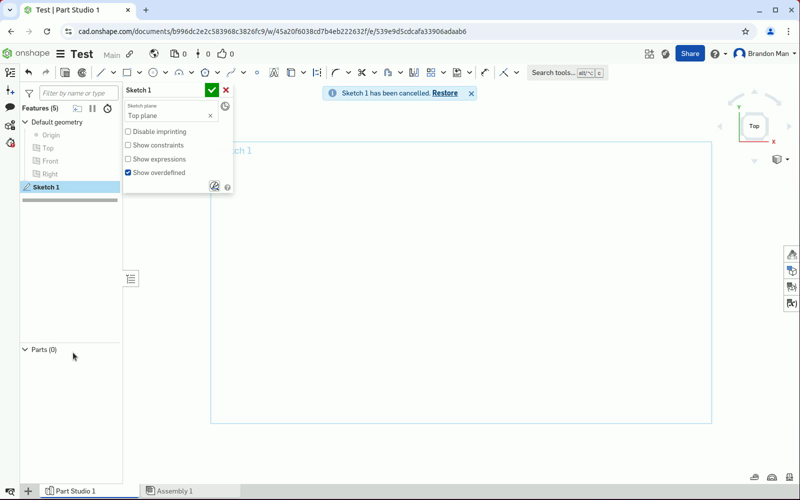
key(y)
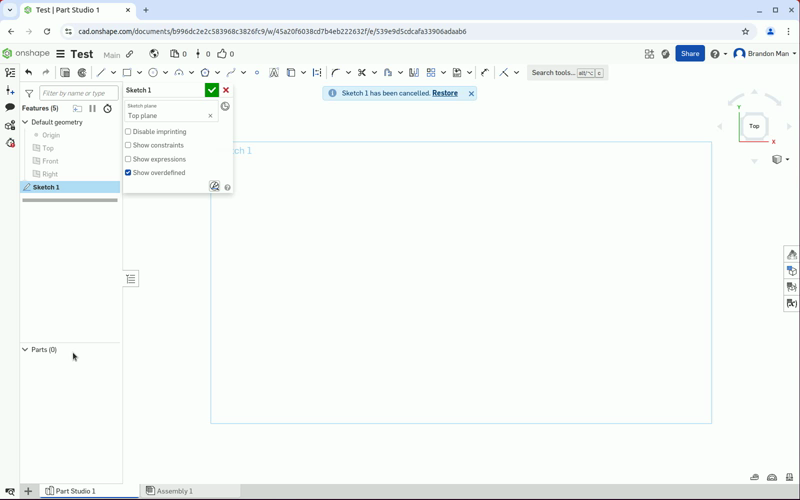
key(l)
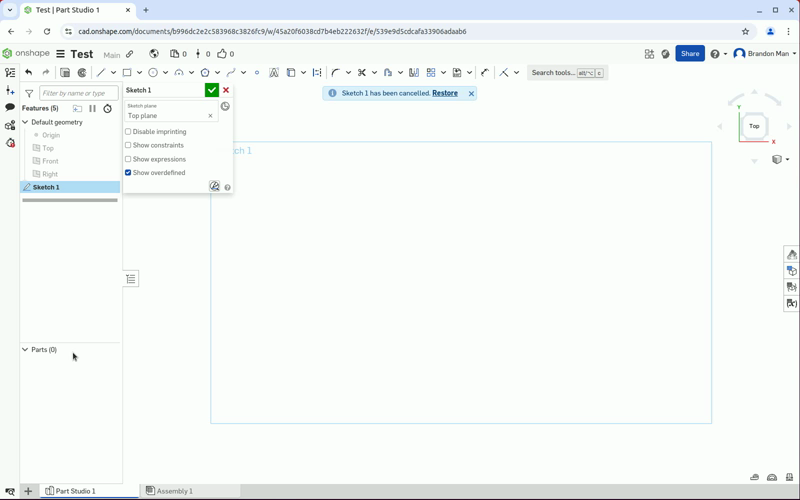
key_down(shift)
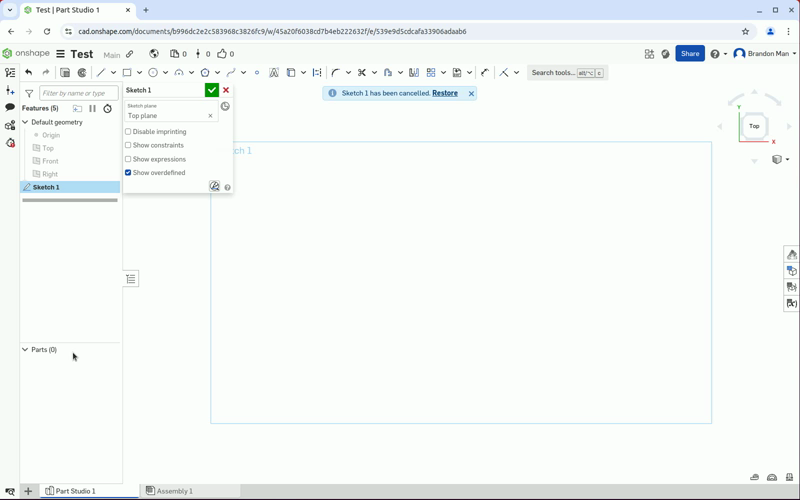
mouse_move(390, 353)
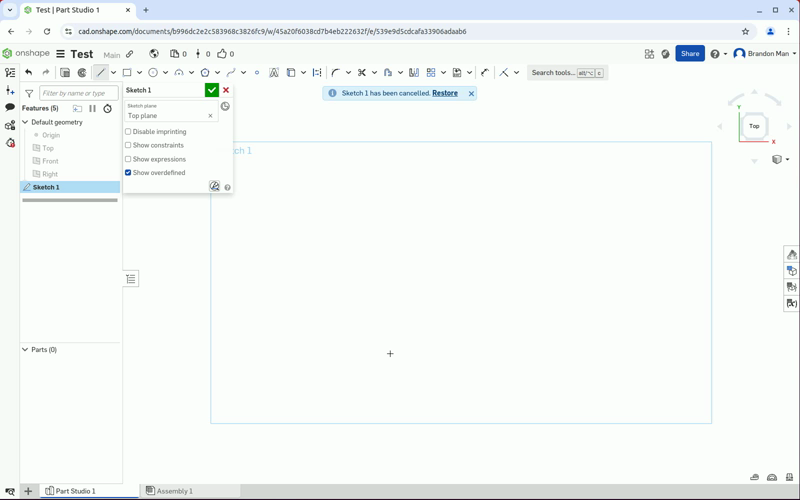
click(390, 353)
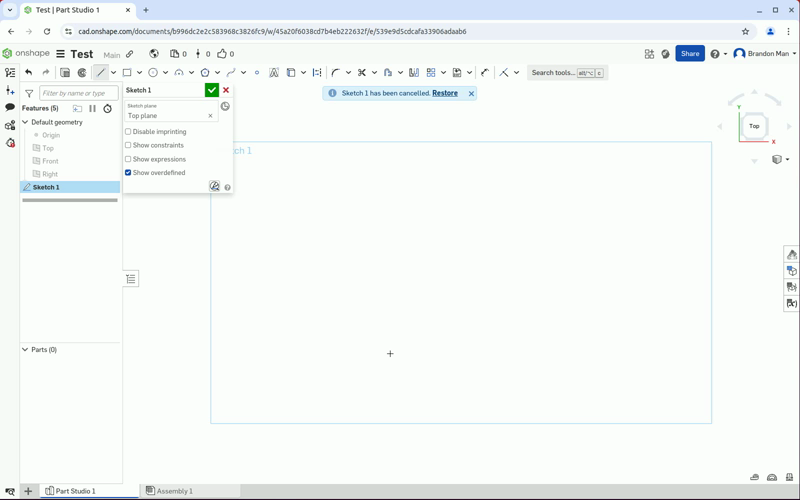
key_up(shift)
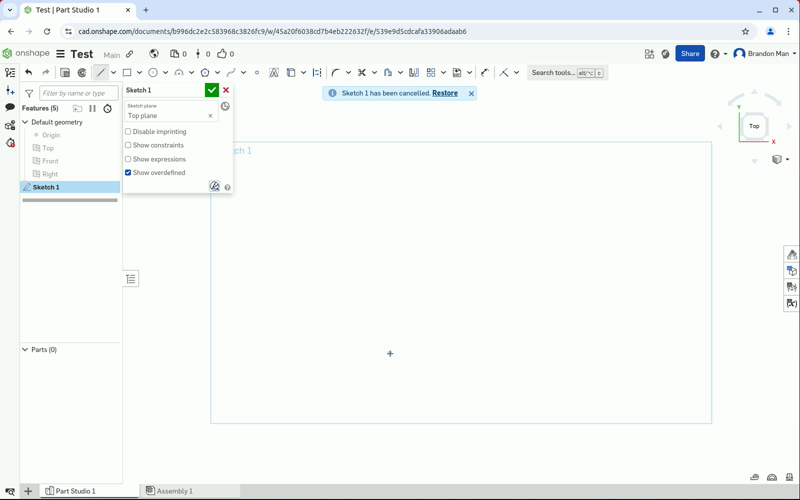
key_down(shift)
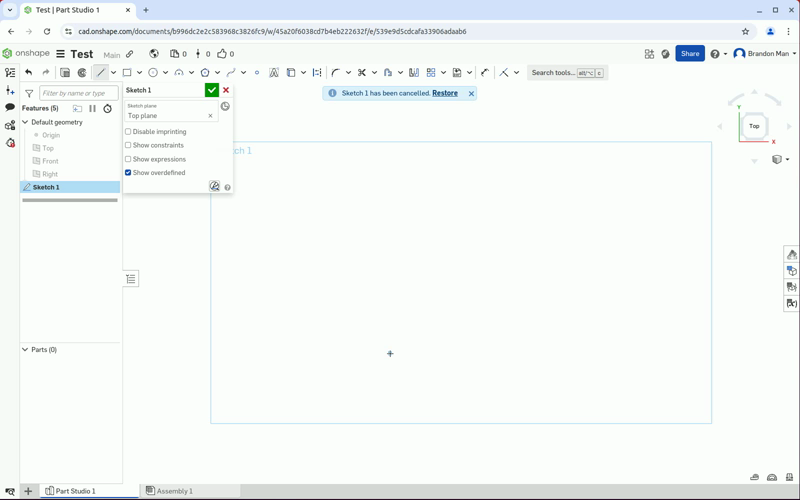
mouse_move(530, 353)
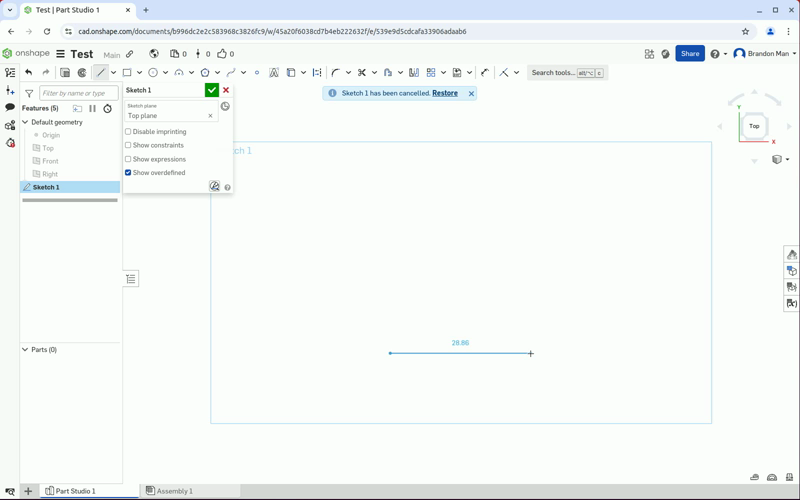
click(530, 353)
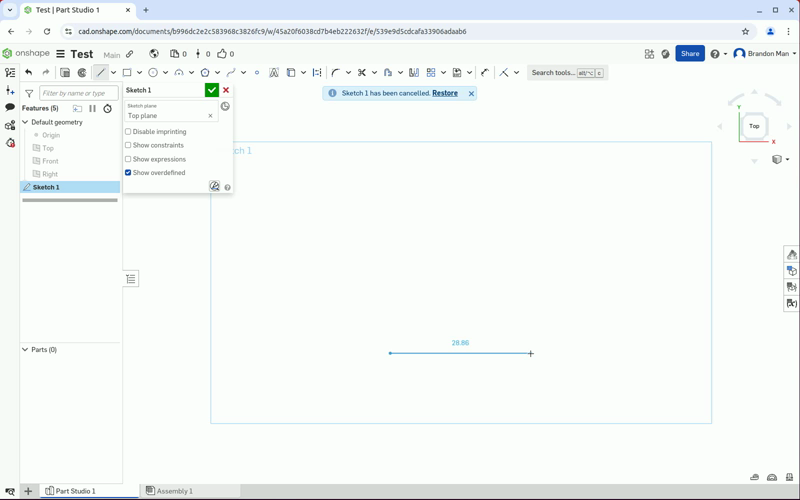
key_up(shift)
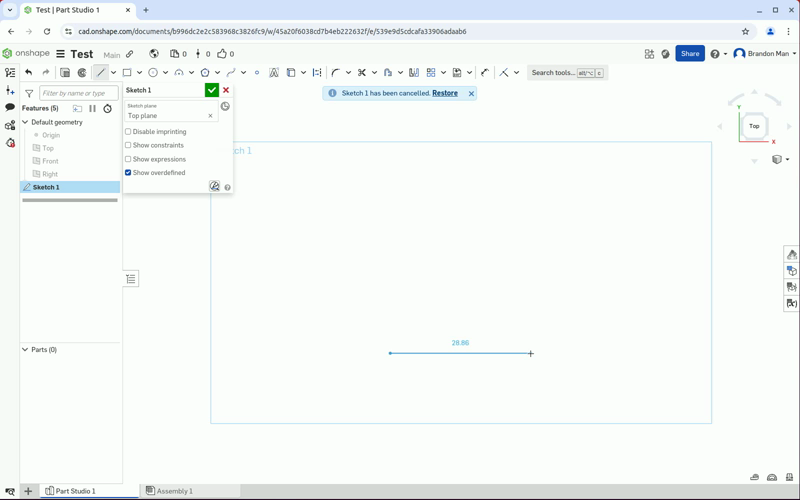
key_down(shift)
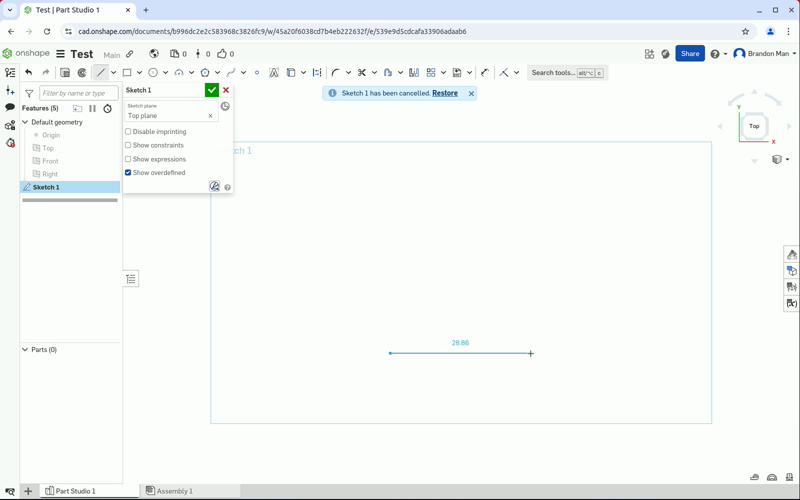
mouse_move(530, 213)
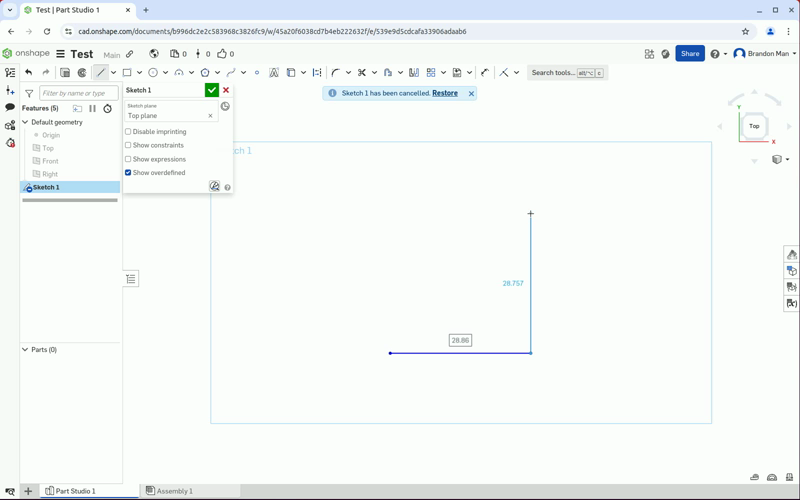
click(530, 213)
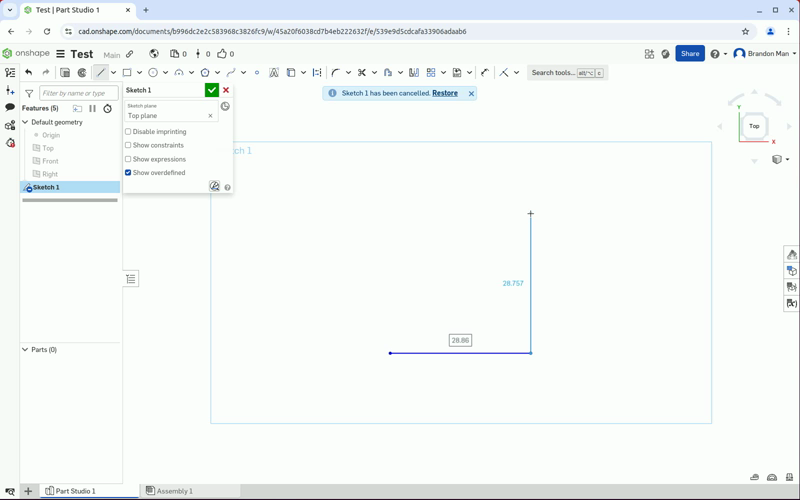
key_up(shift)
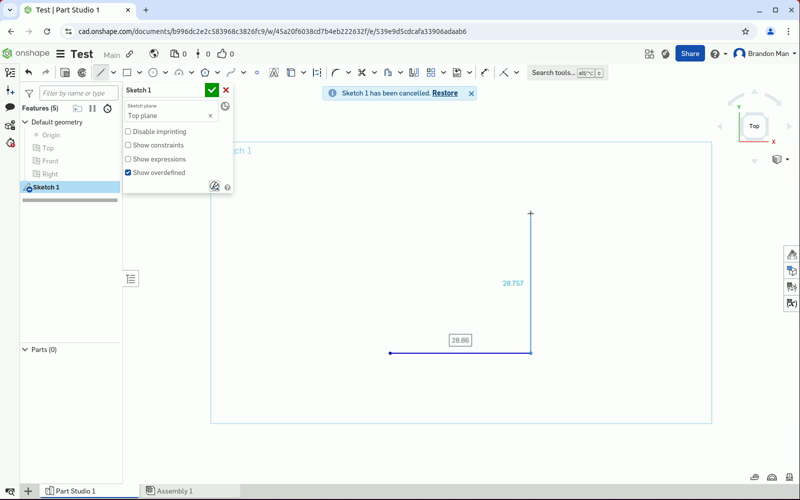
key_down(shift)
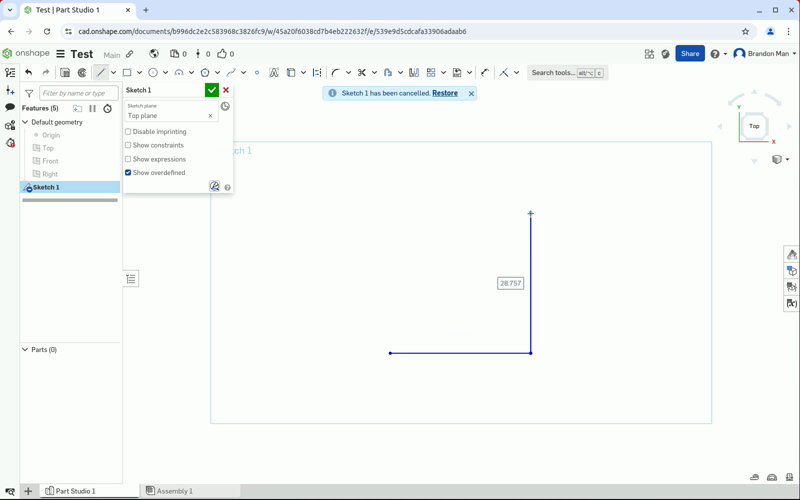
mouse_move(390, 213)
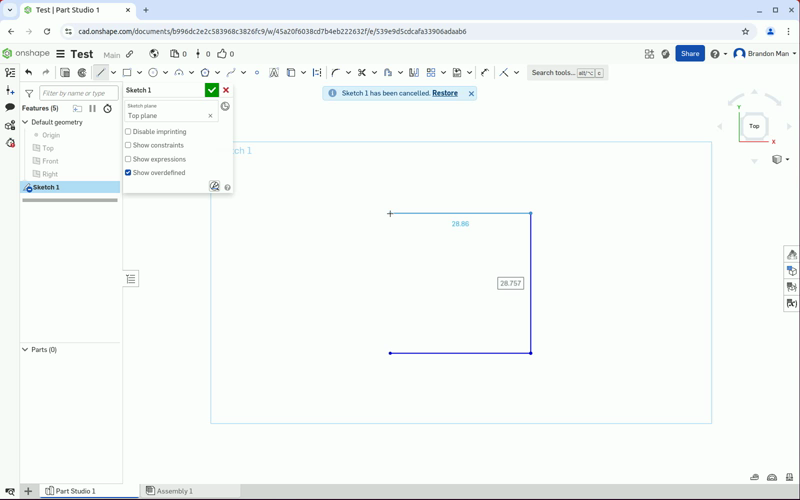
click(390, 213)
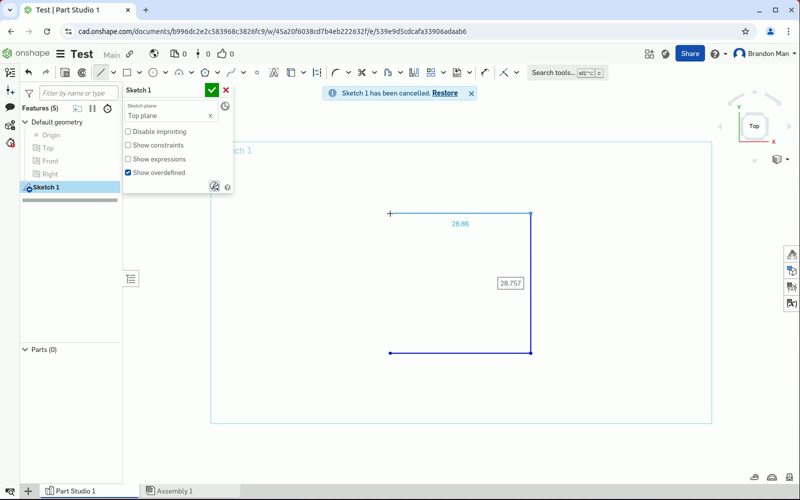
key_up(shift)
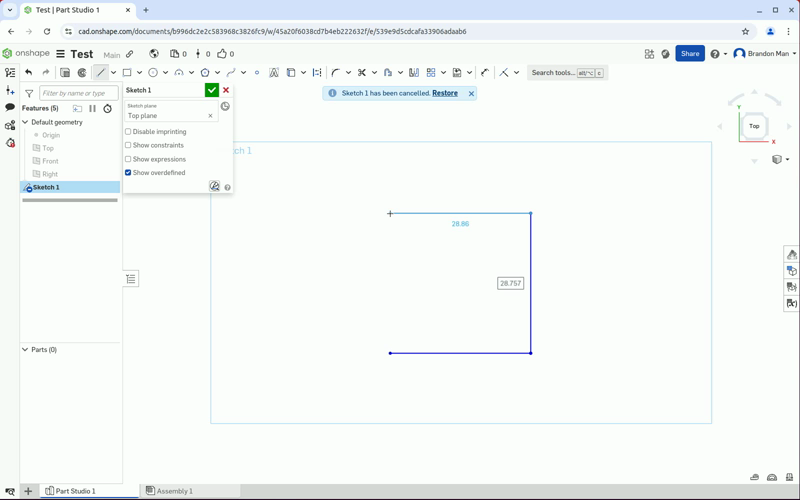
key_down(shift)
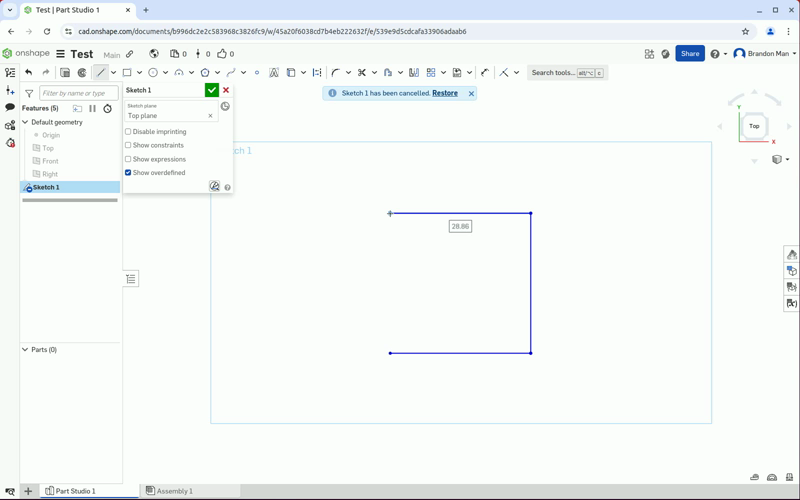
mouse_move(390, 353)
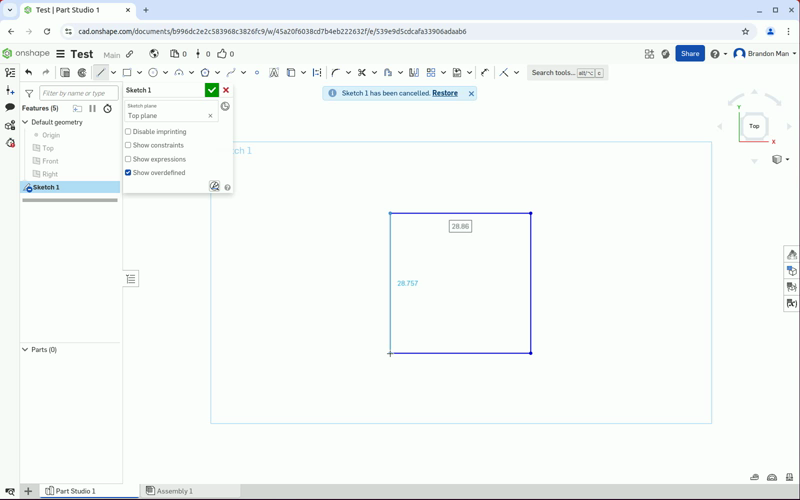
key_up(shift)
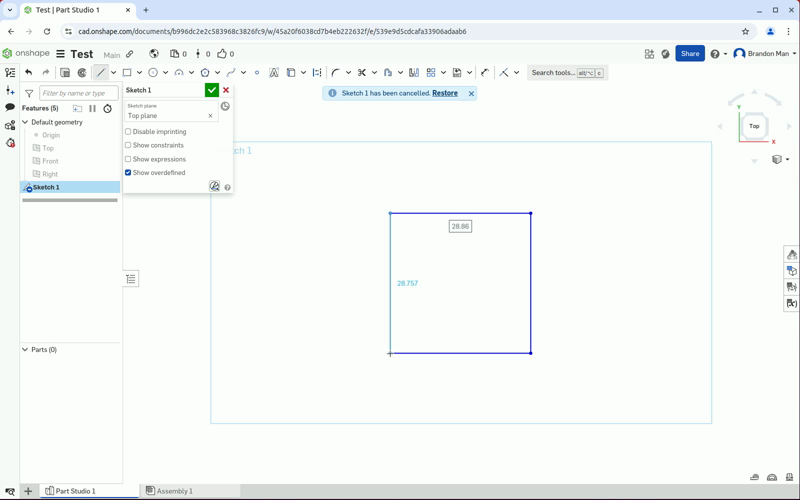
click(390, 353)
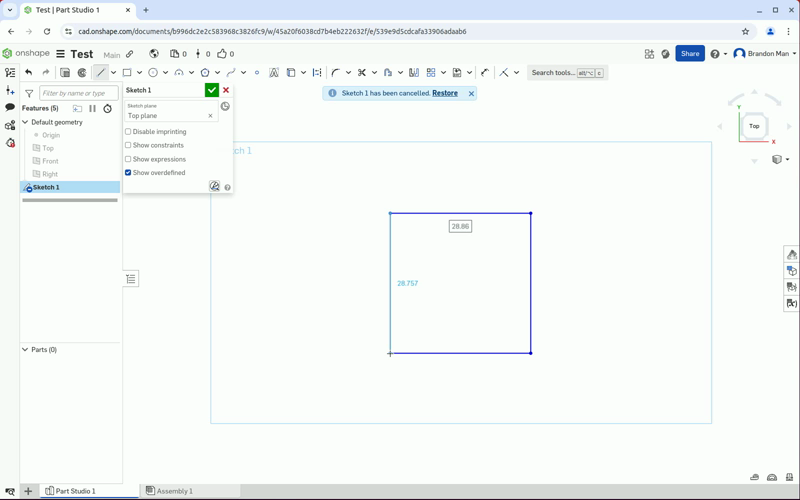
key(esc)
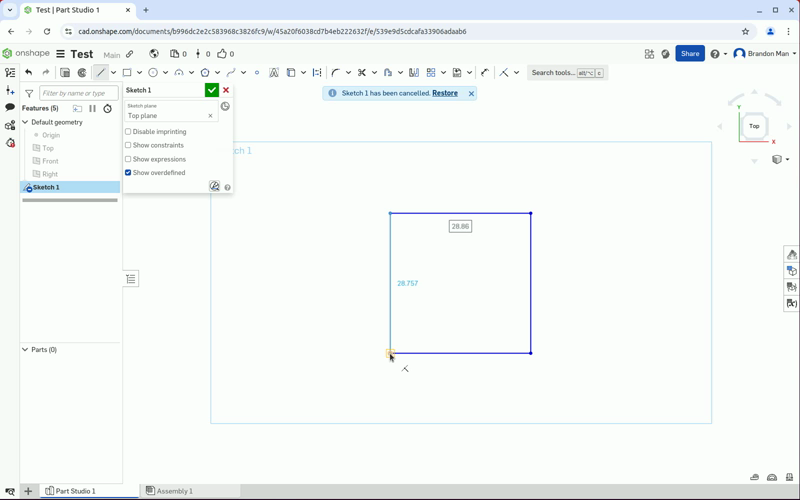
key(l)
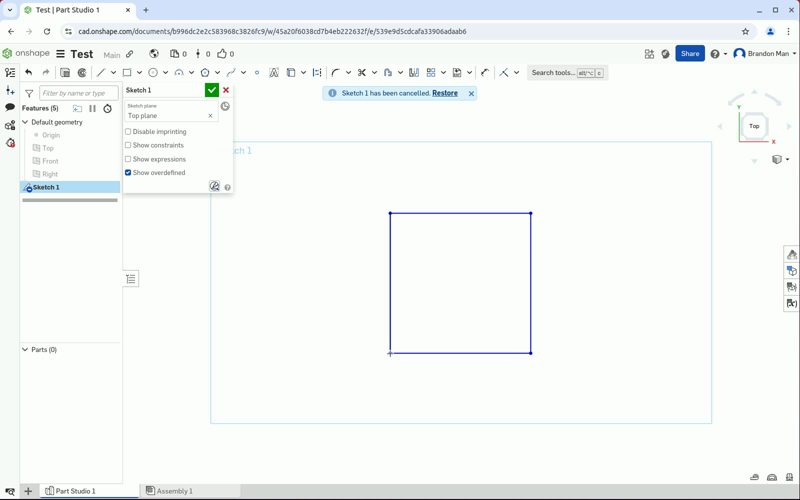
key_down(shift)
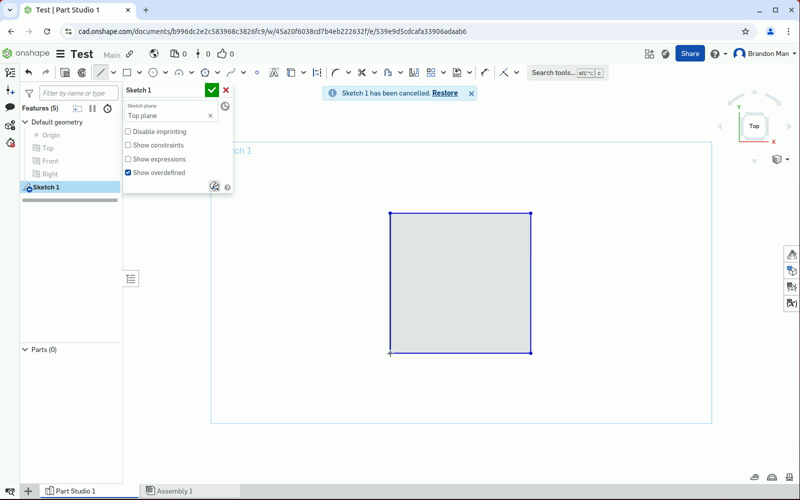
mouse_move(393, 350)
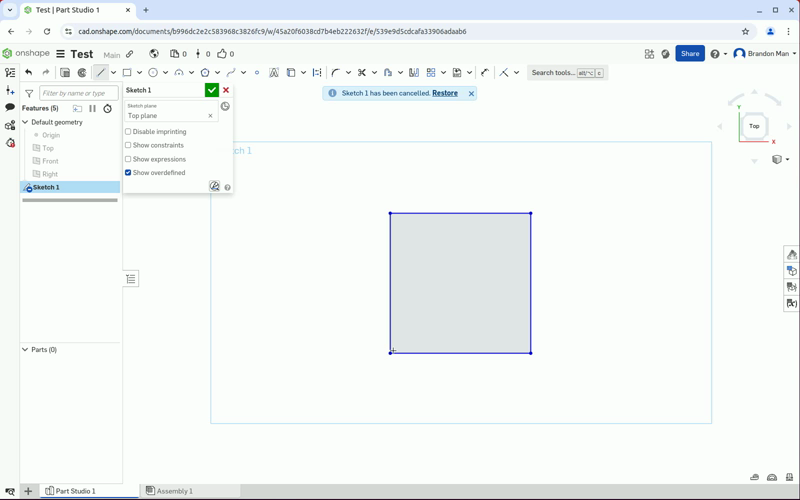
scroll(6)
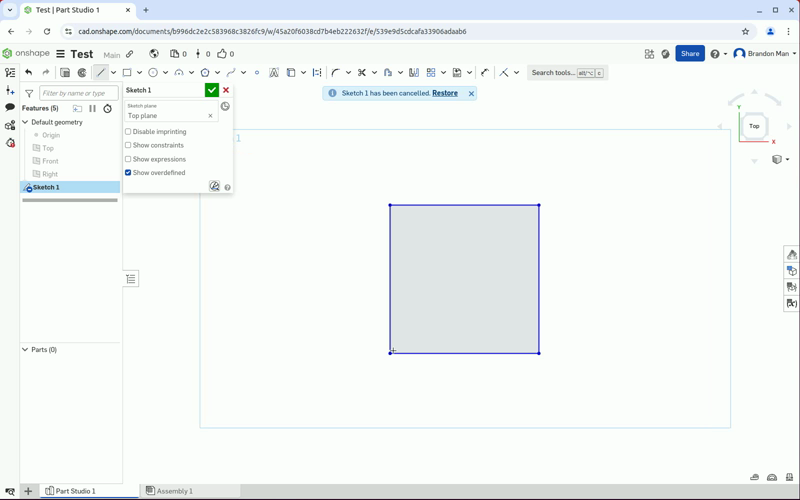
scroll(6)
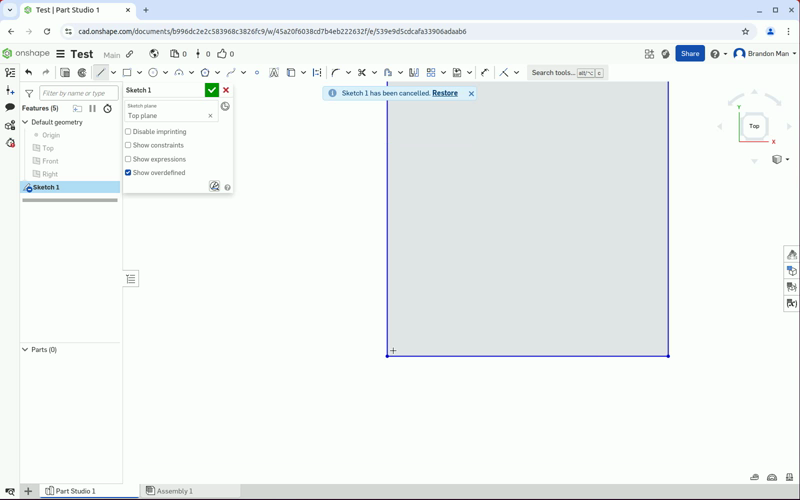
scroll(6)
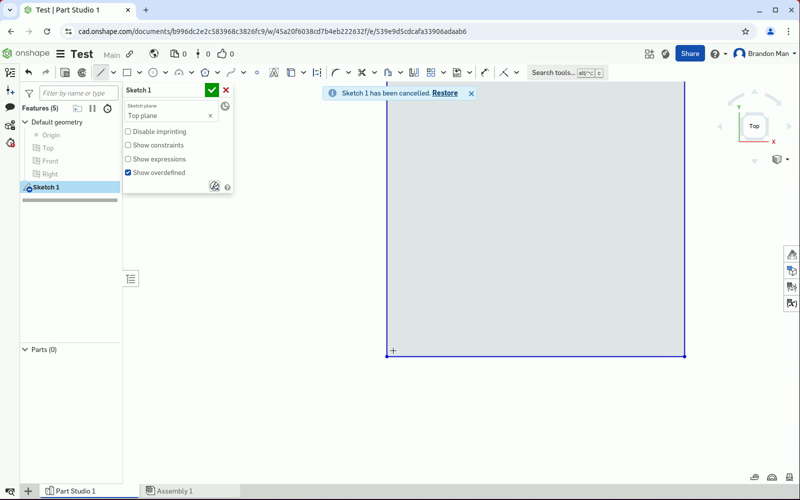
scroll(6)
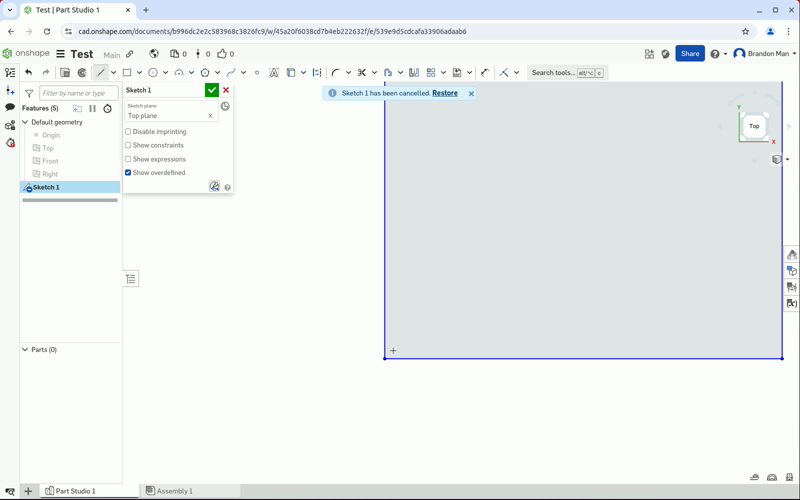
scroll(6)
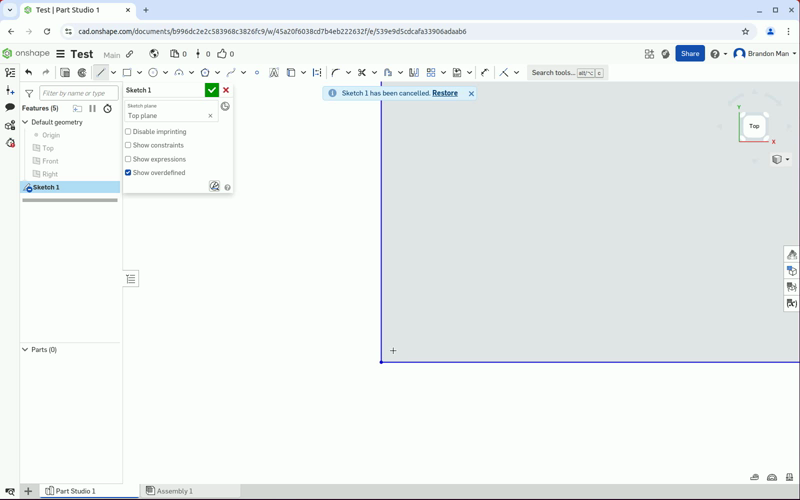
scroll(6)
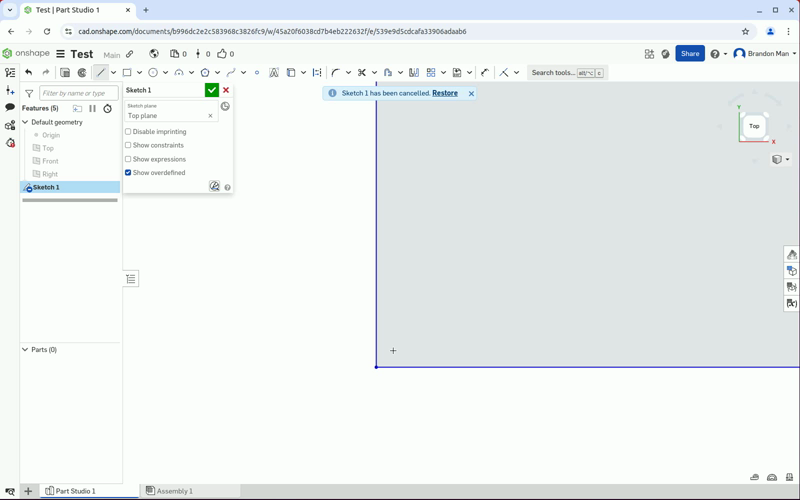
scroll(6)
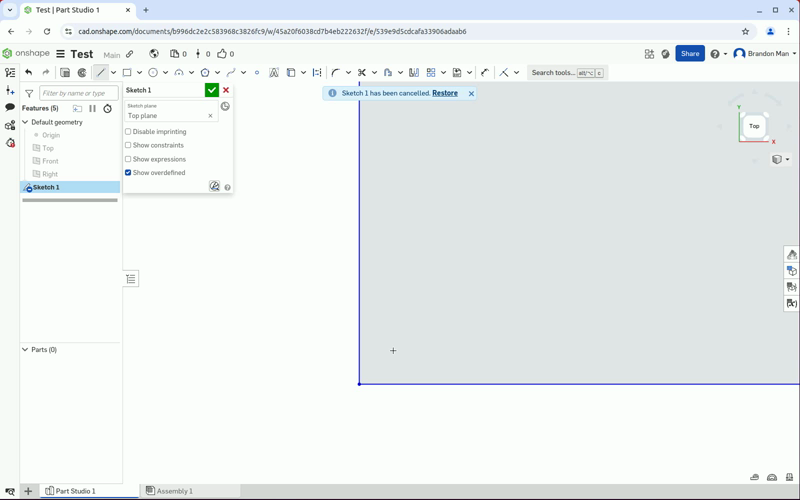
click(393, 350)
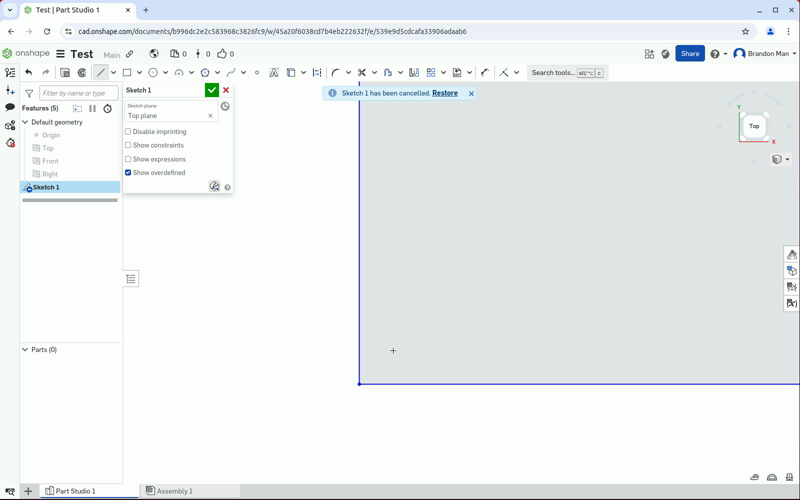
scroll(-6)
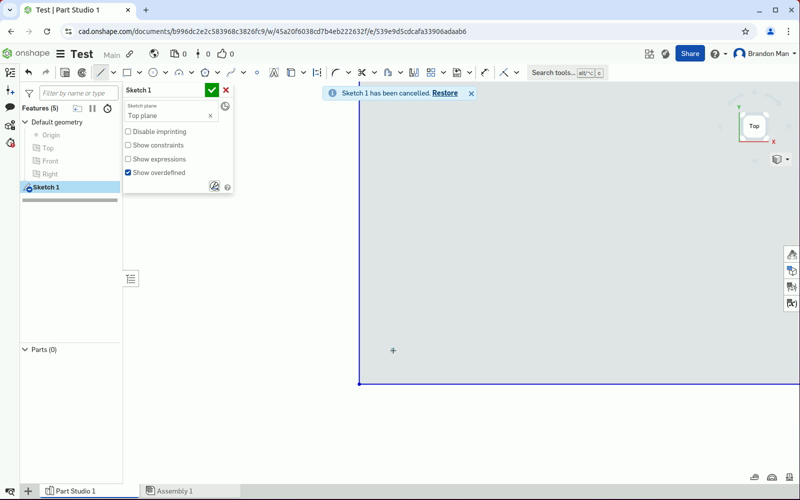
scroll(-6)
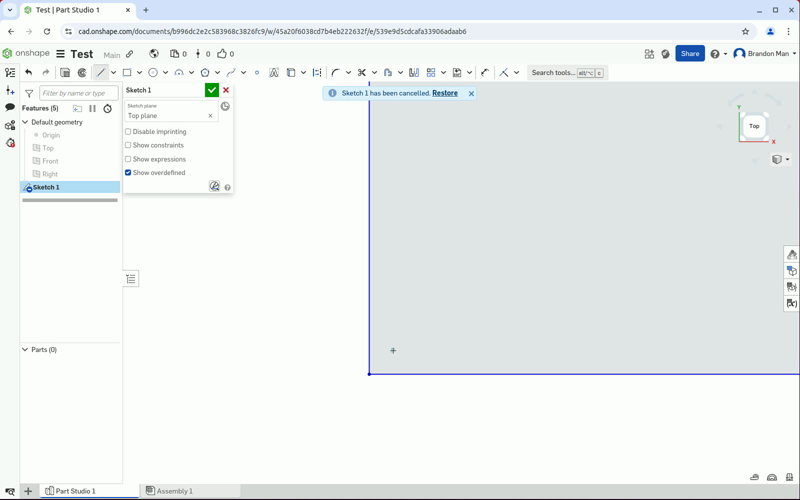
scroll(-6)
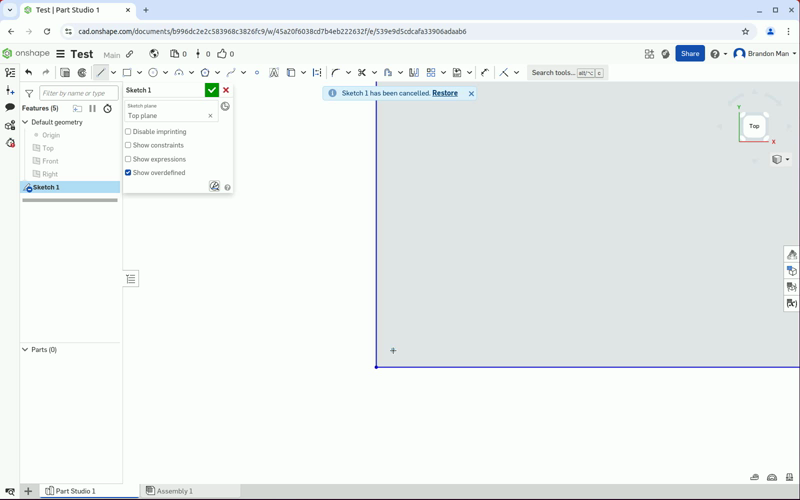
scroll(-6)
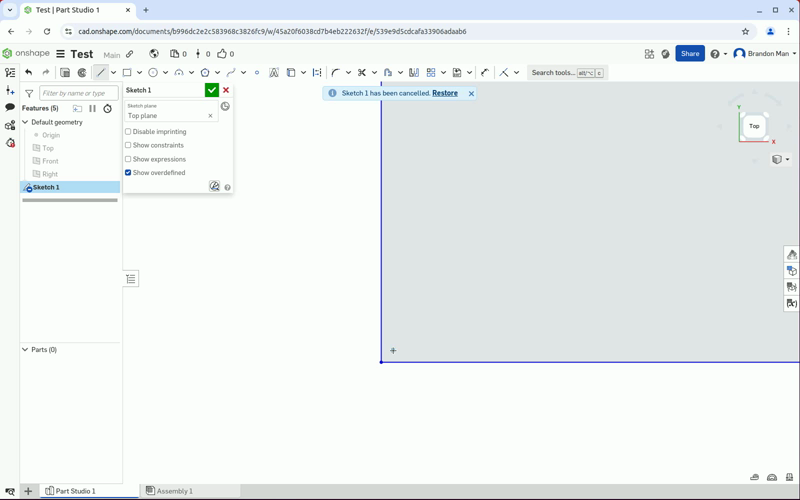
scroll(-6)
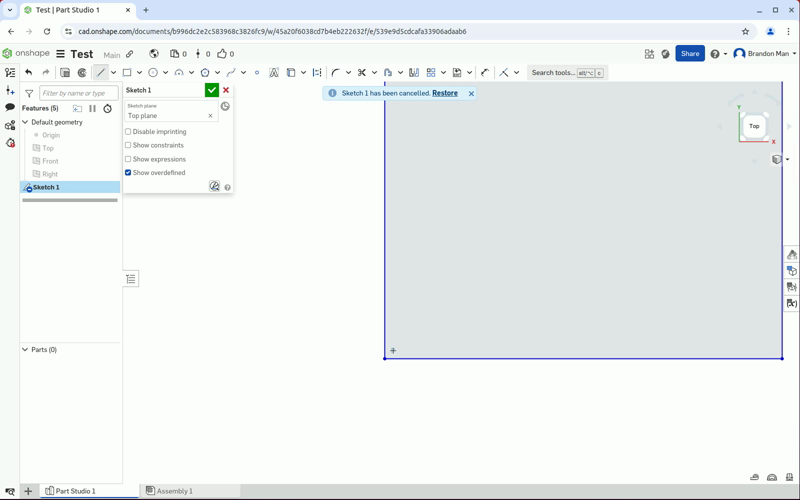
scroll(-6)
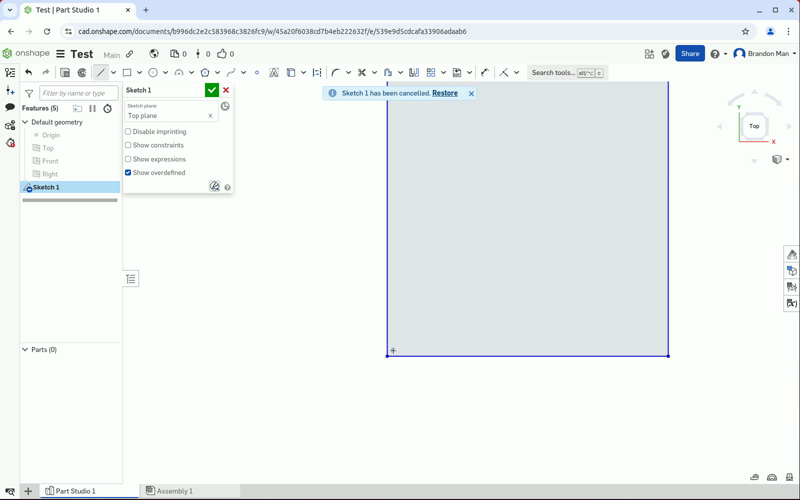
scroll(-6)
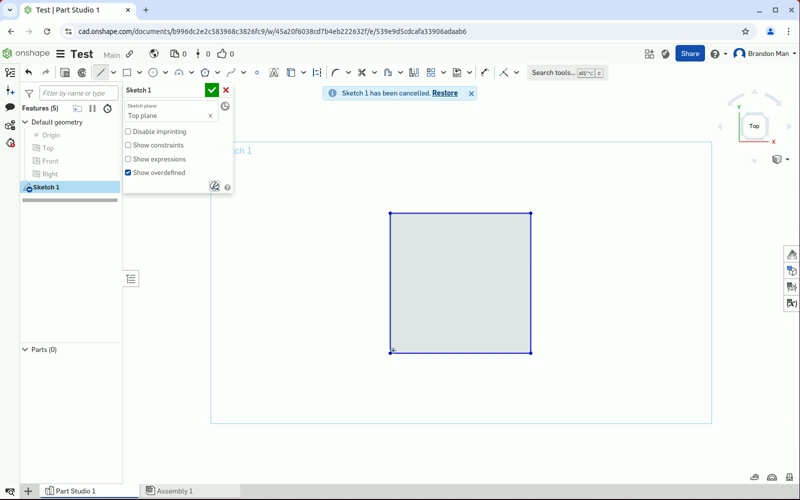
key_up(shift)
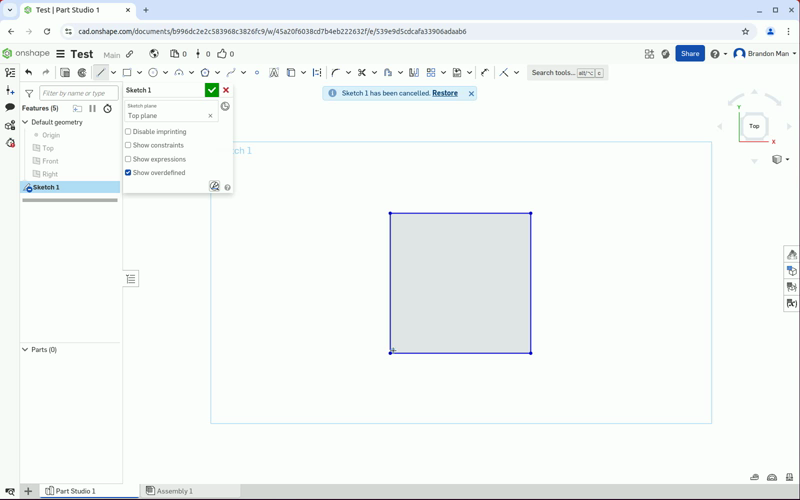
key_down(shift)
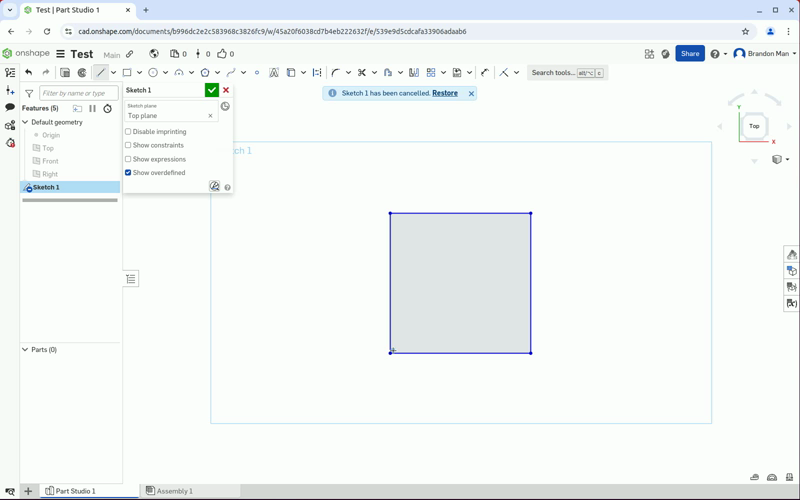
mouse_move(527, 350)
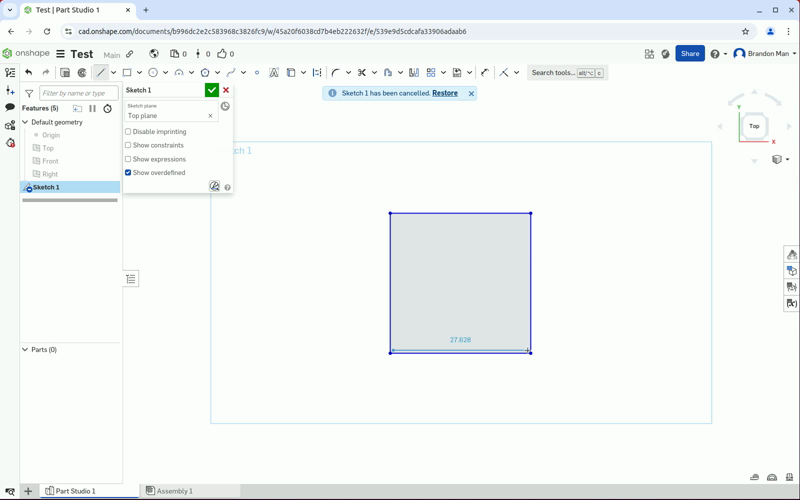
scroll(6)
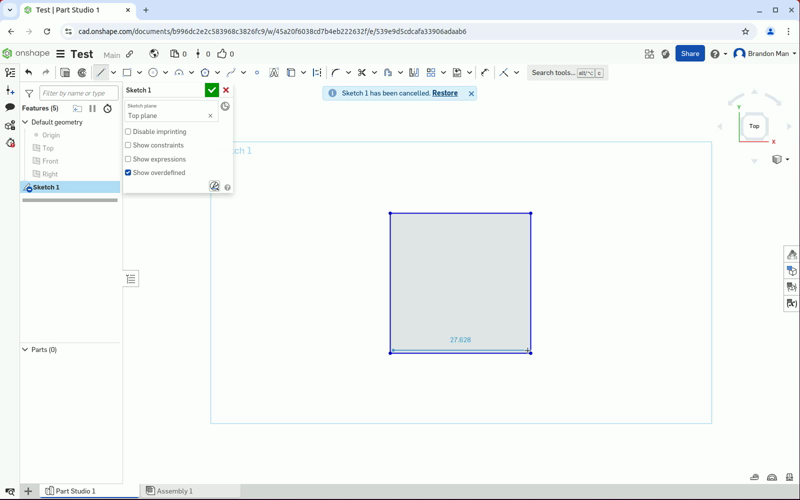
scroll(6)
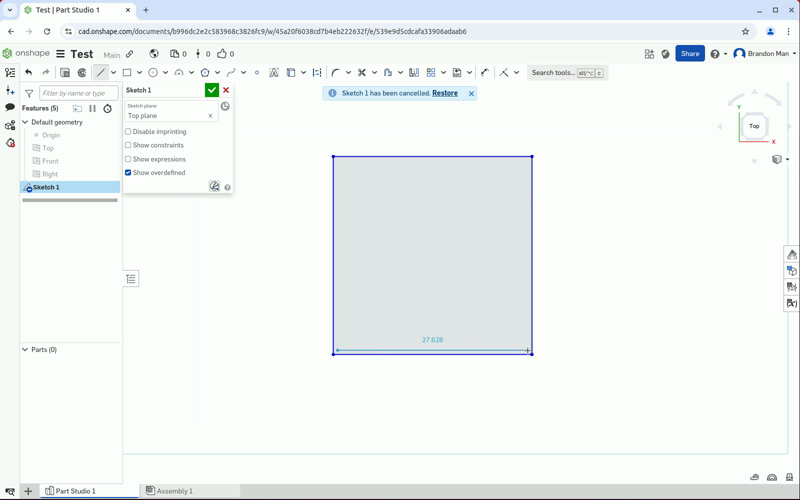
scroll(6)
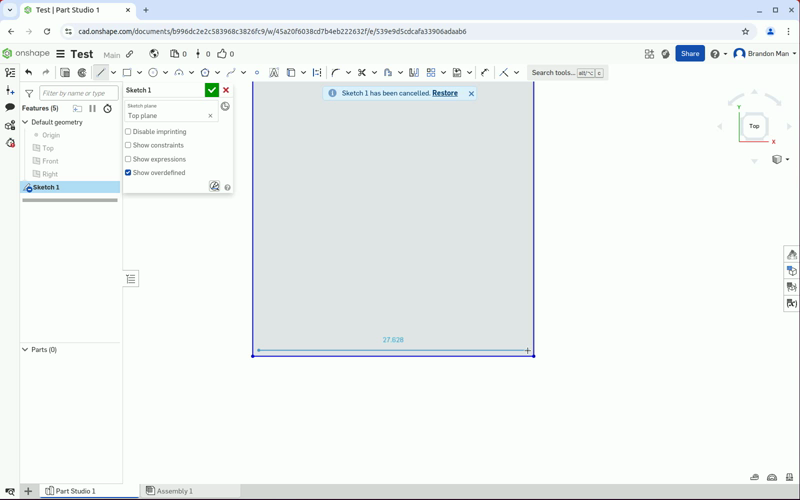
scroll(6)
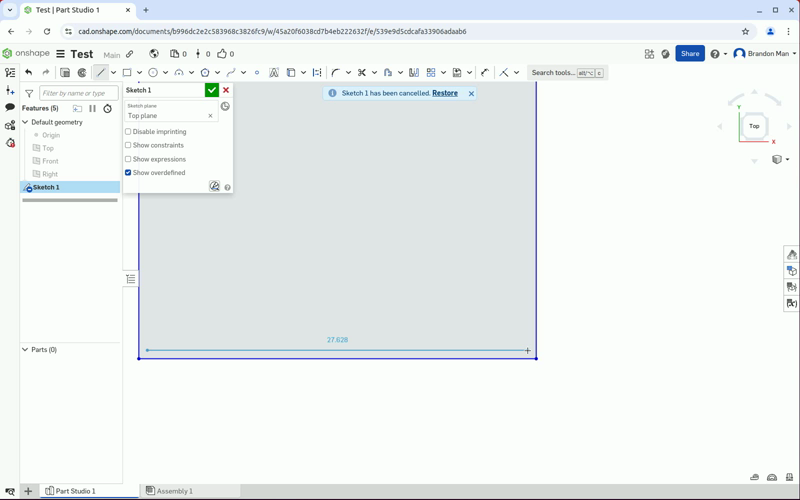
scroll(6)
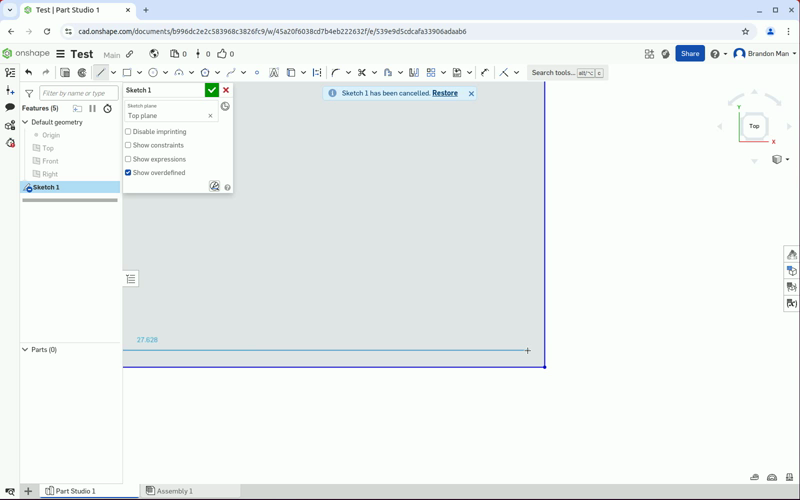
scroll(6)
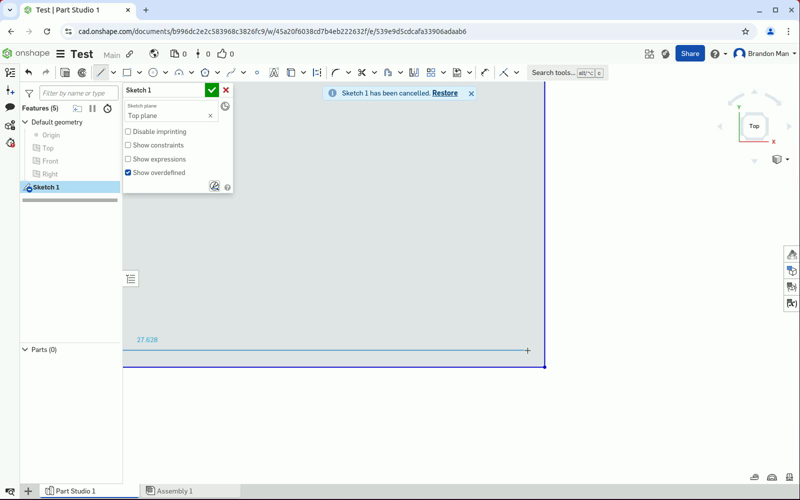
scroll(6)
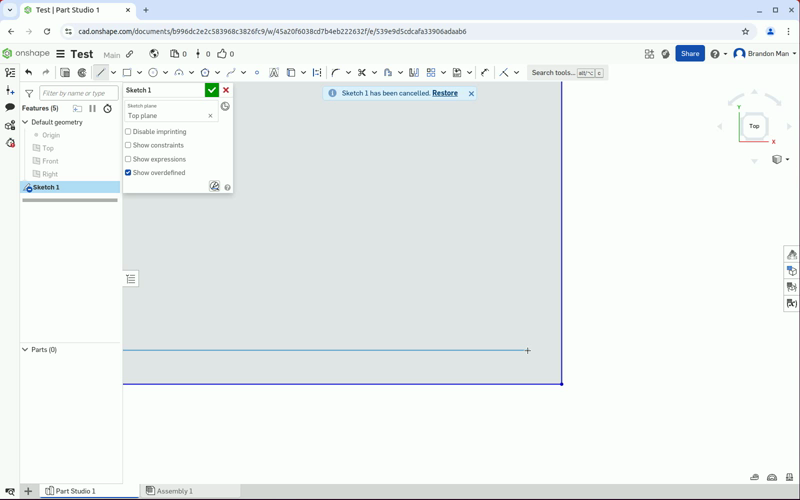
click(527, 350)
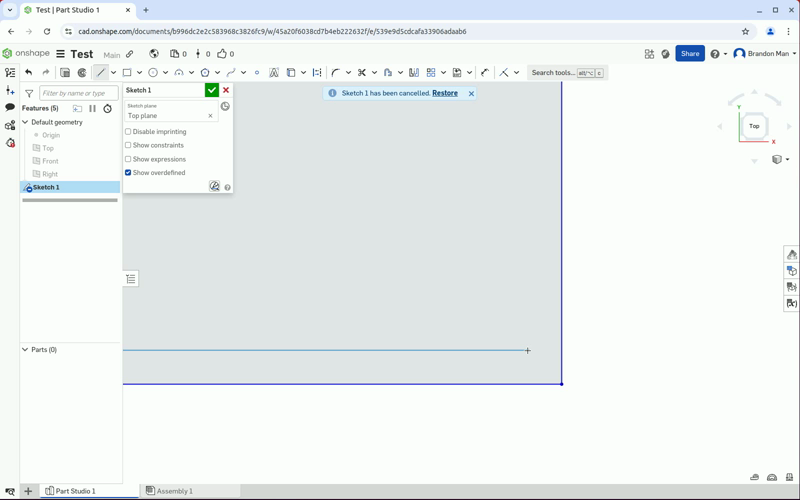
scroll(-6)
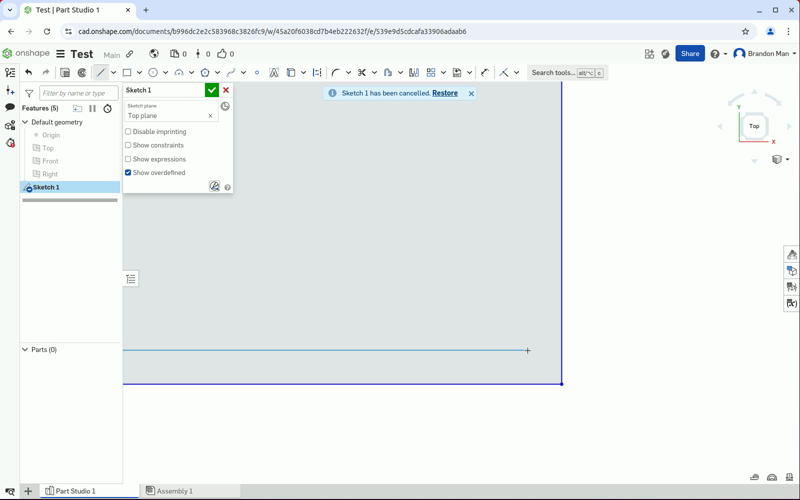
scroll(-6)
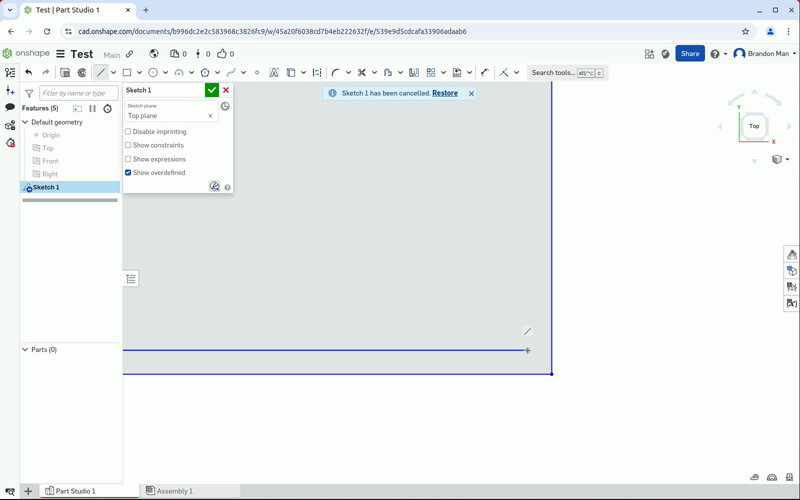
scroll(-6)
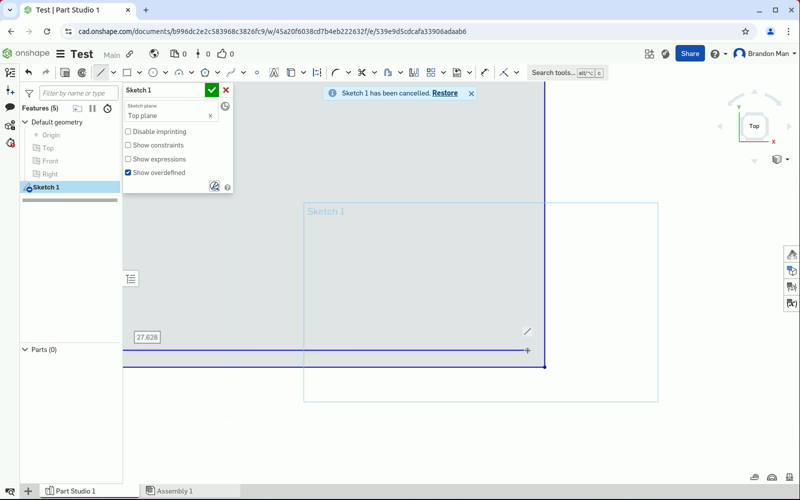
scroll(-6)
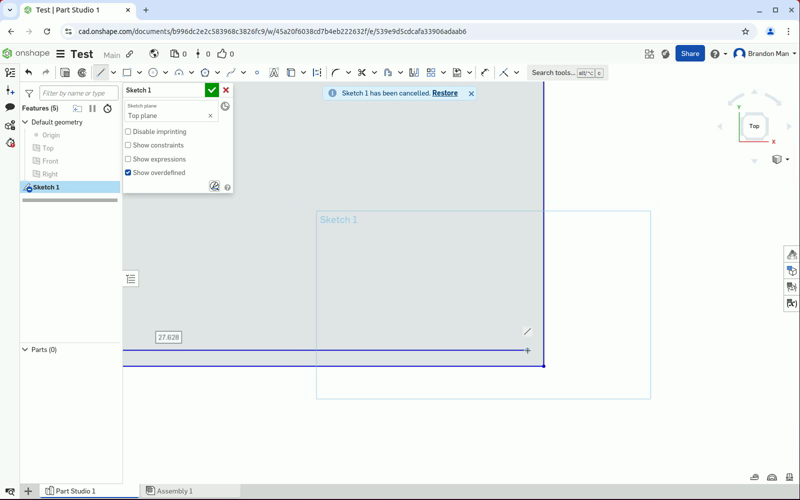
scroll(-6)
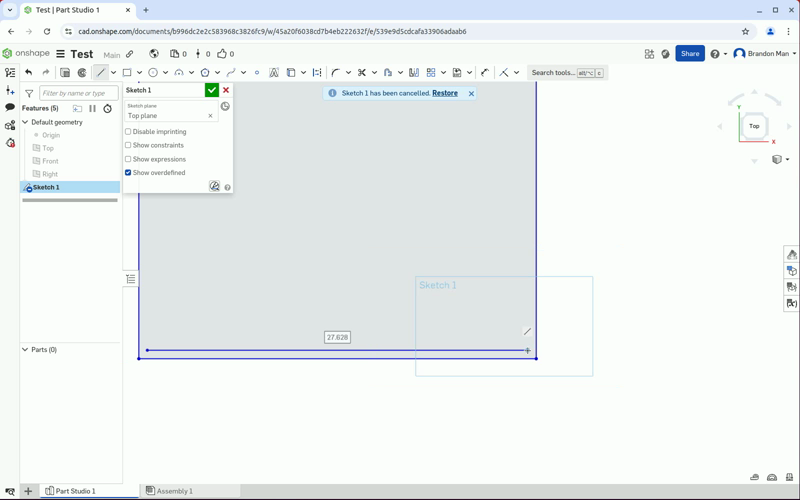
scroll(-6)
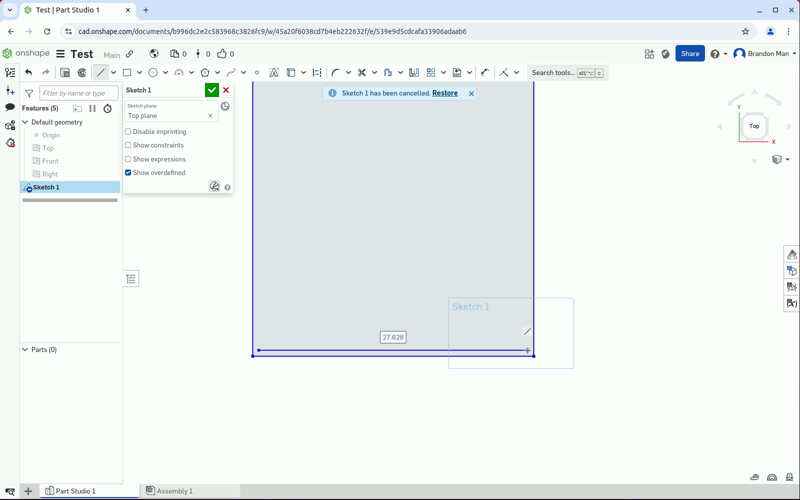
scroll(-6)
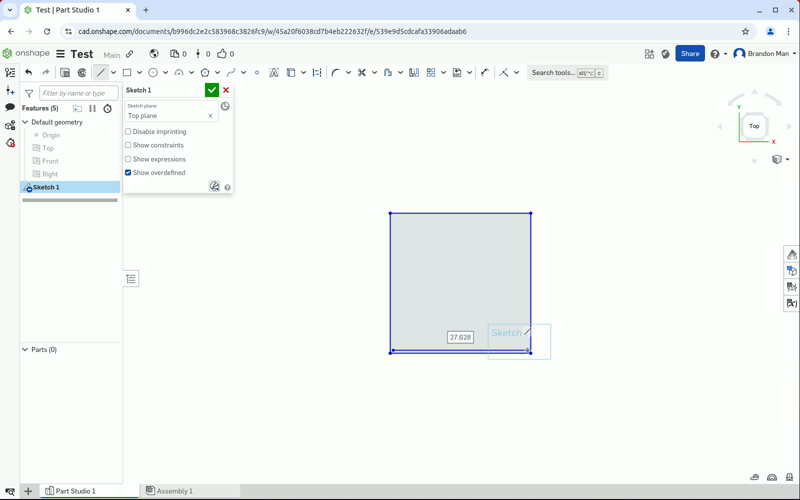
key_up(shift)
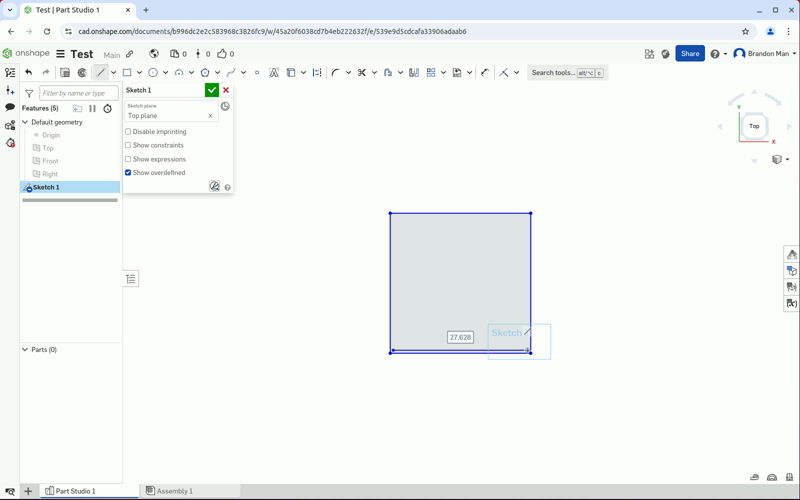
key_down(shift)
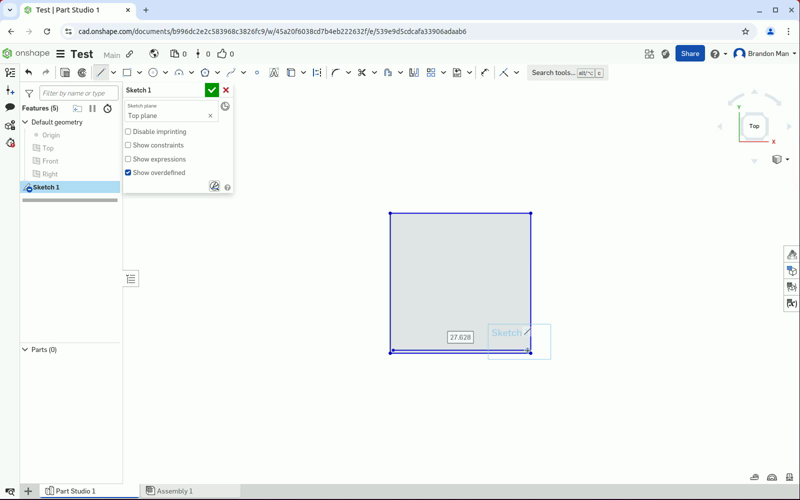
mouse_move(527, 216)
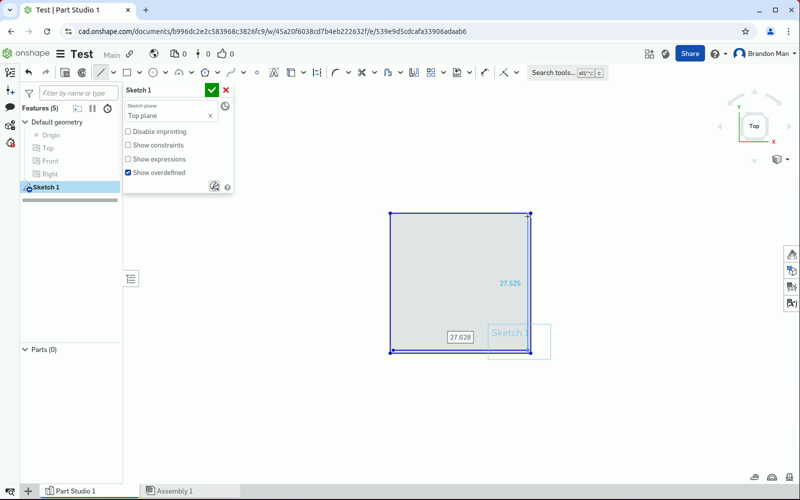
scroll(6)
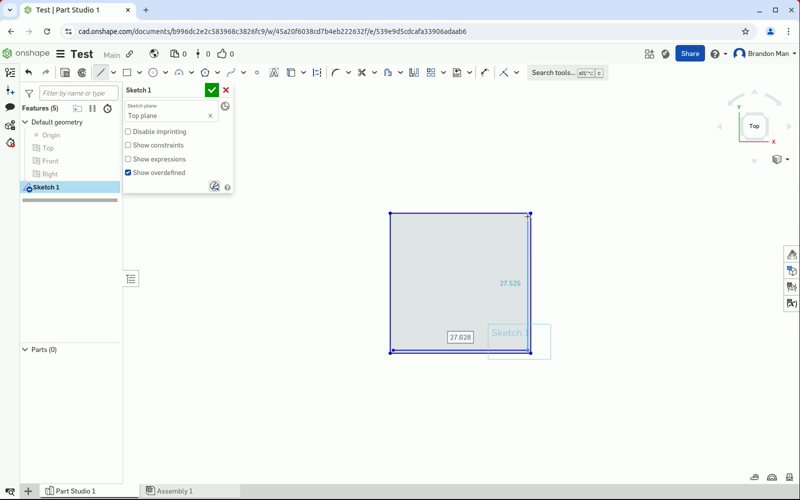
scroll(6)
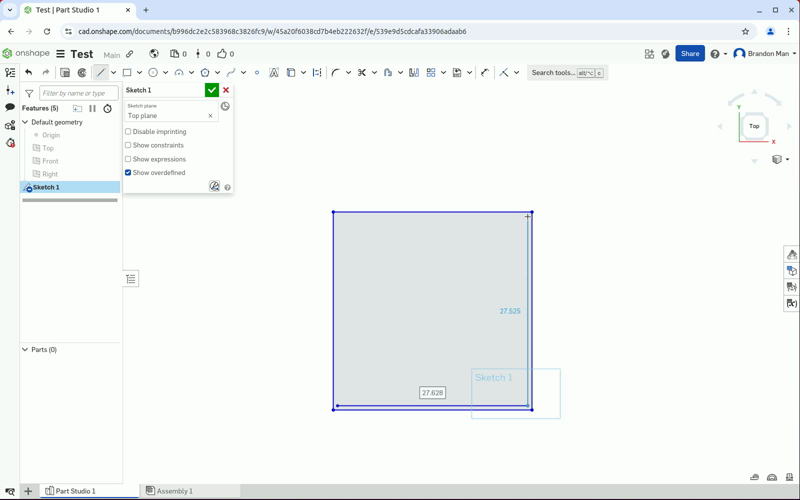
scroll(6)
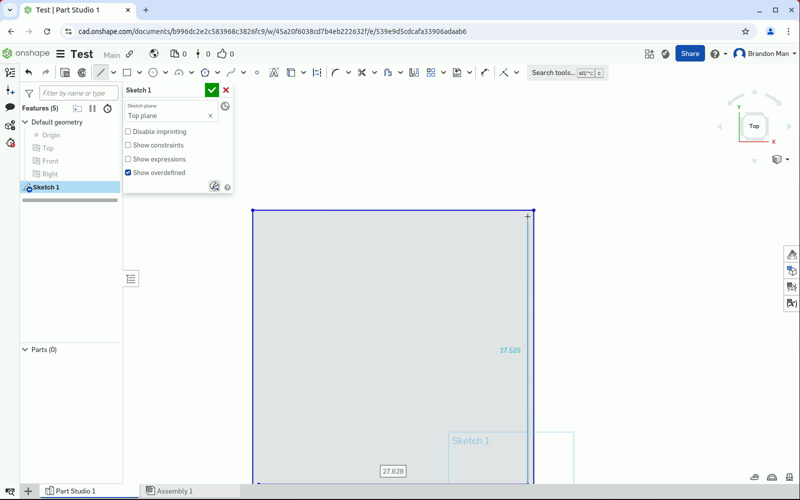
scroll(6)
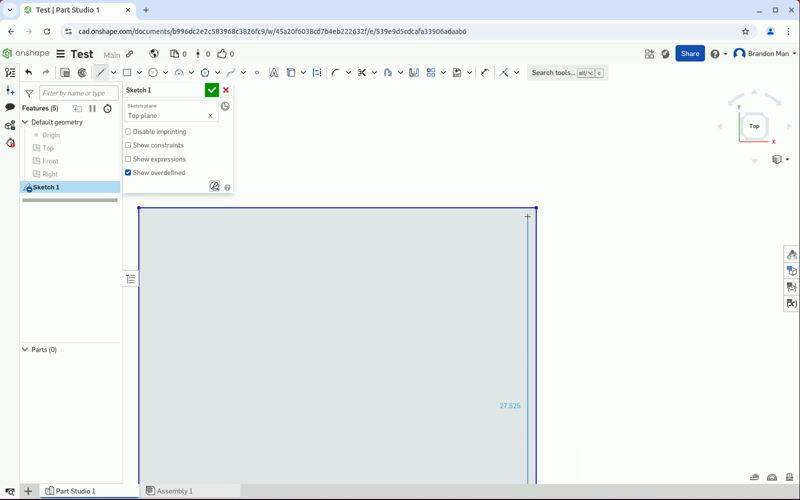
scroll(6)
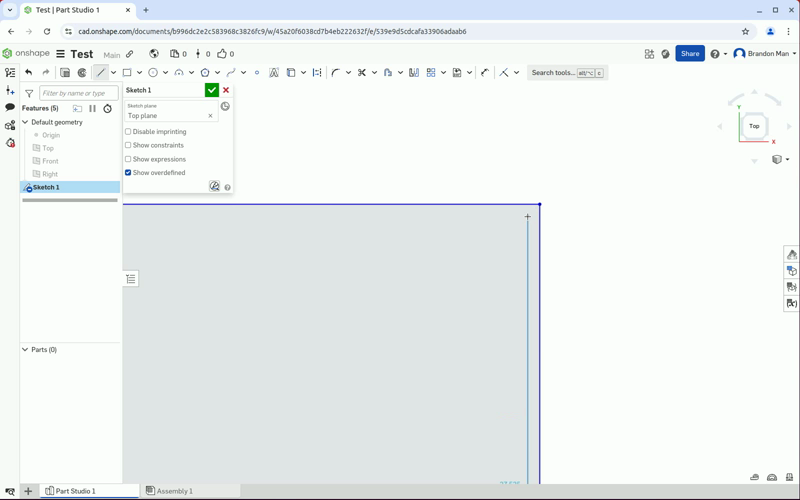
scroll(6)
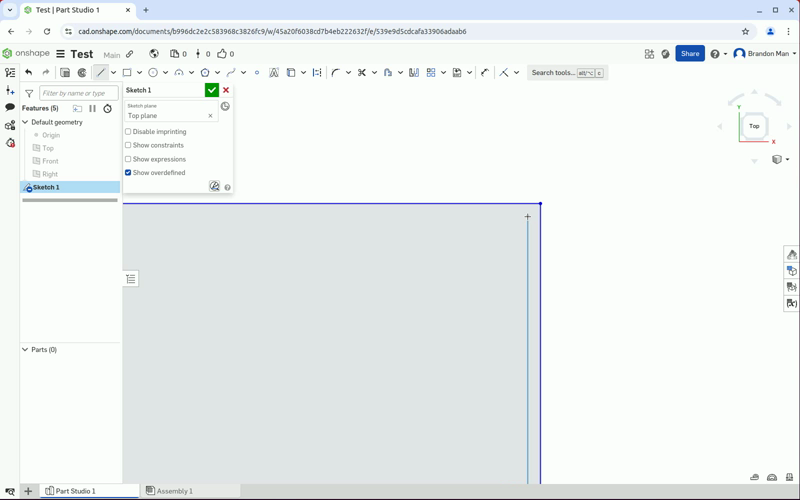
scroll(6)
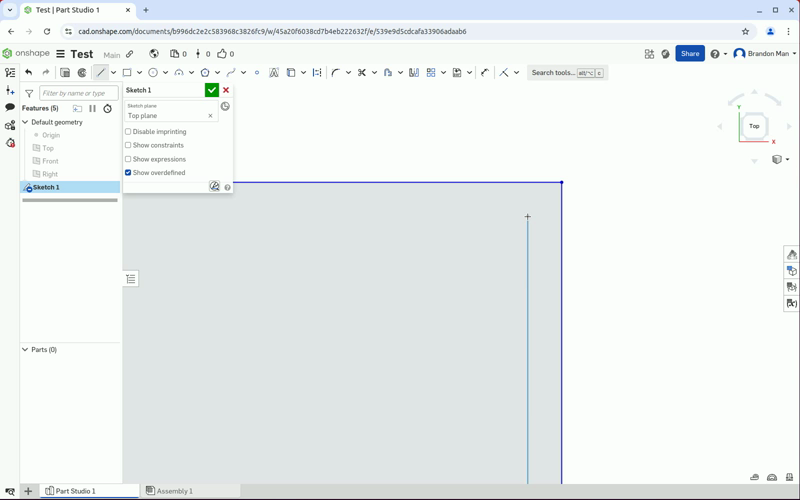
click(527, 216)
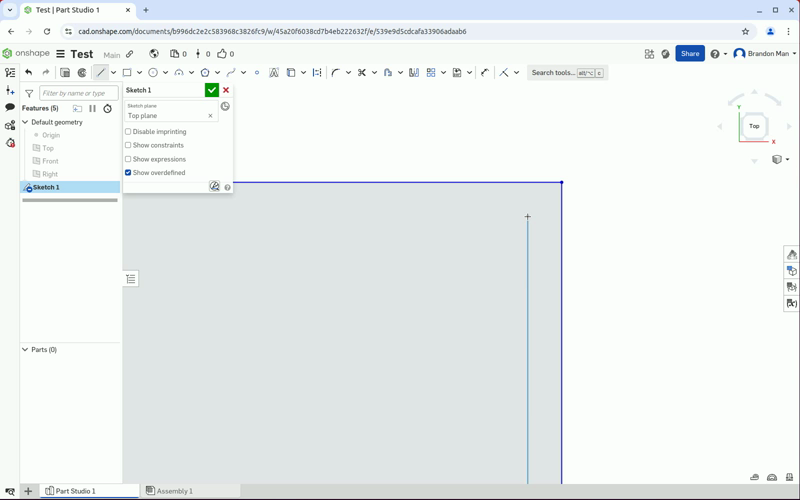
scroll(-6)
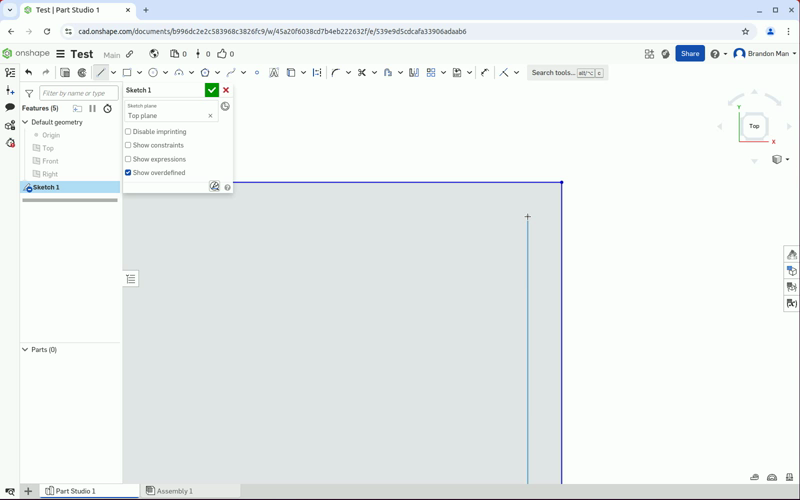
scroll(-6)
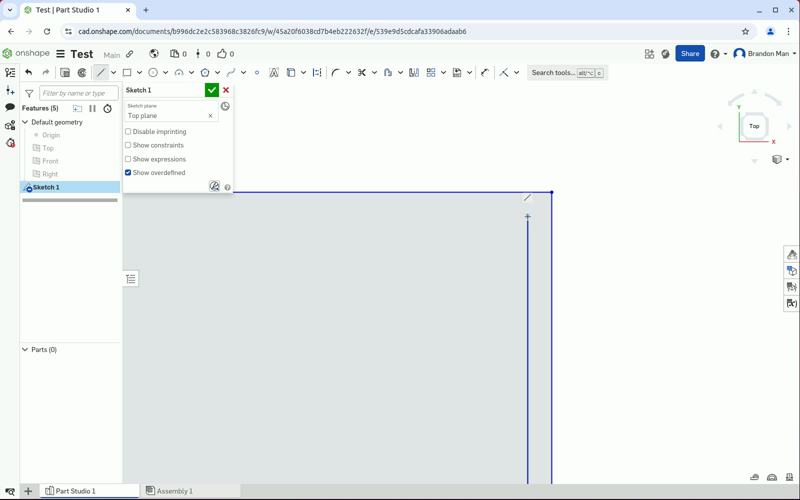
scroll(-6)
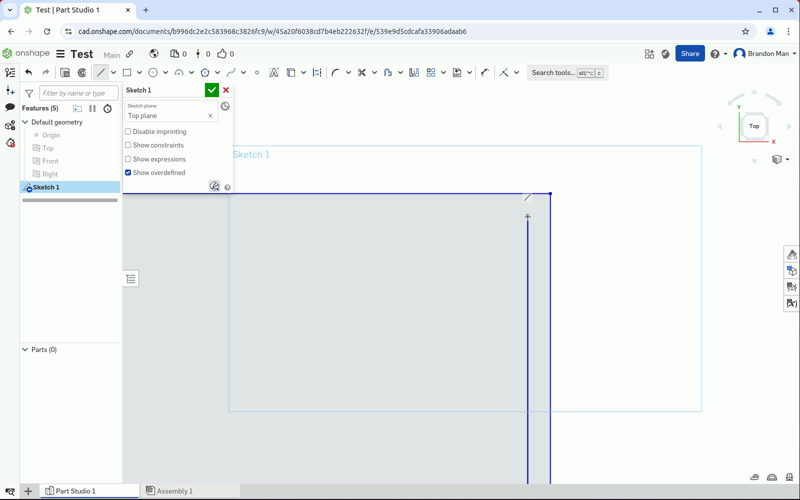
scroll(-6)
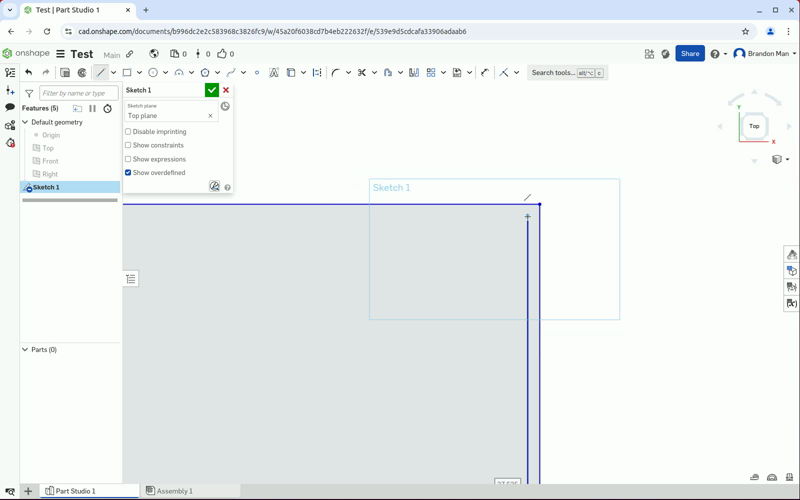
scroll(-6)
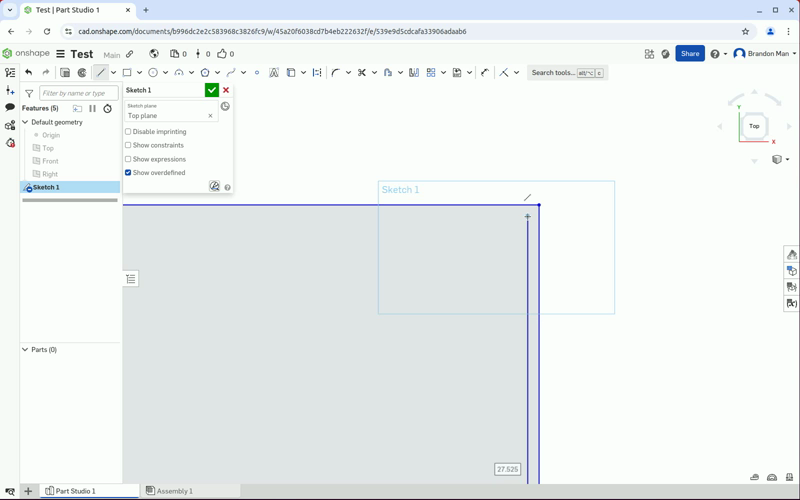
scroll(-6)
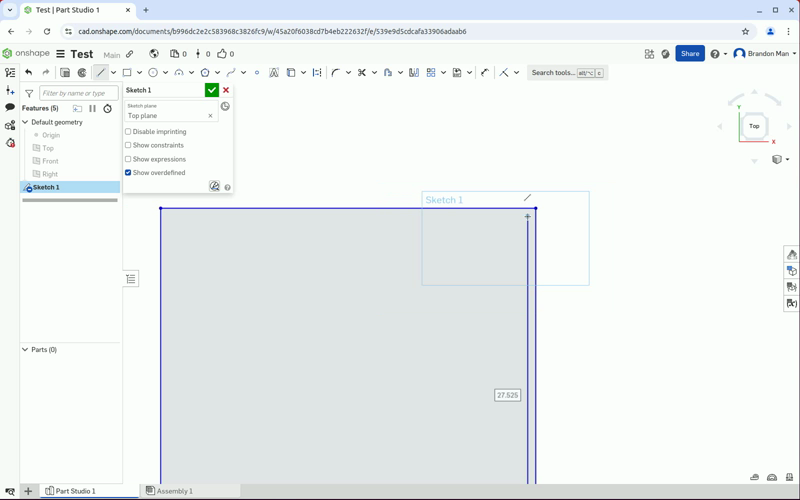
scroll(-6)
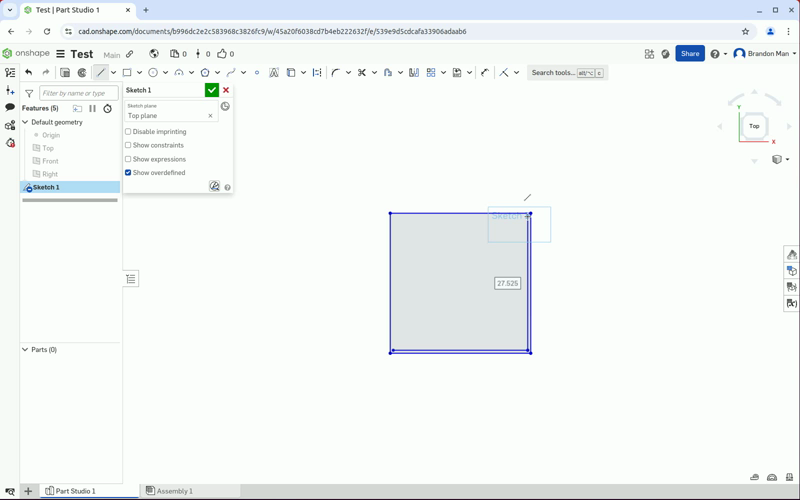
key_up(shift)
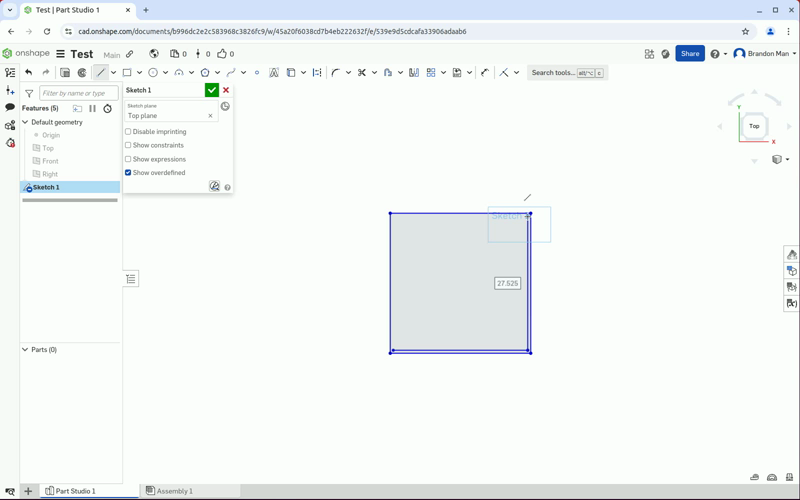
key_down(shift)
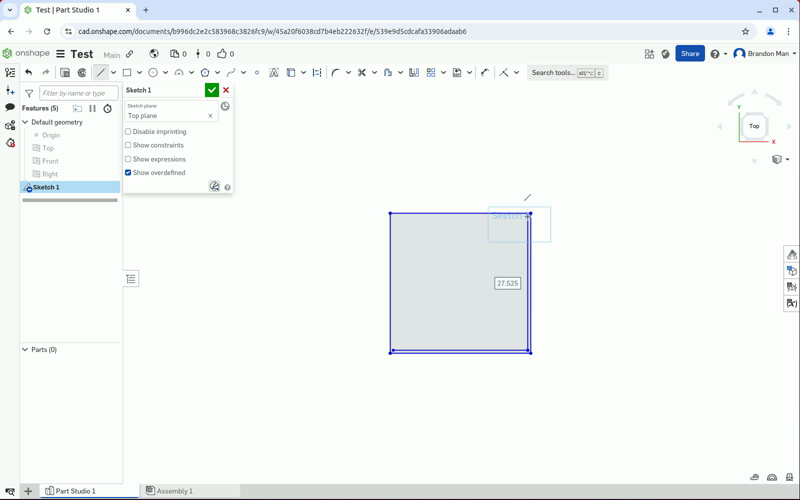
mouse_move(393, 216)
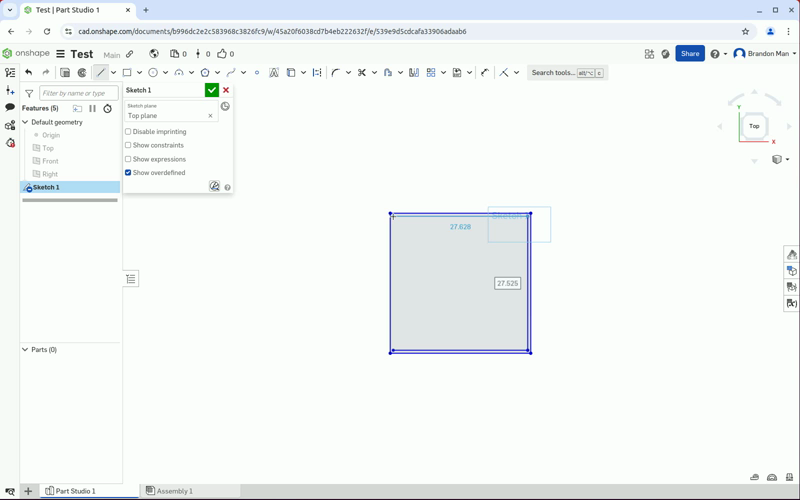
scroll(6)
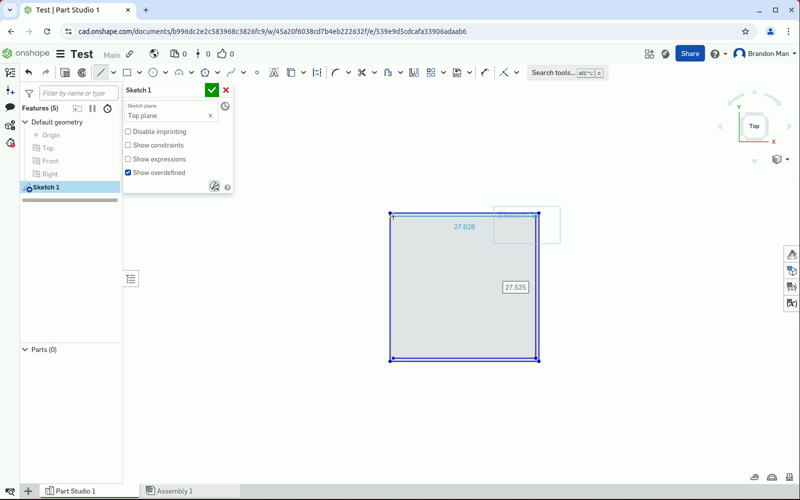
scroll(6)
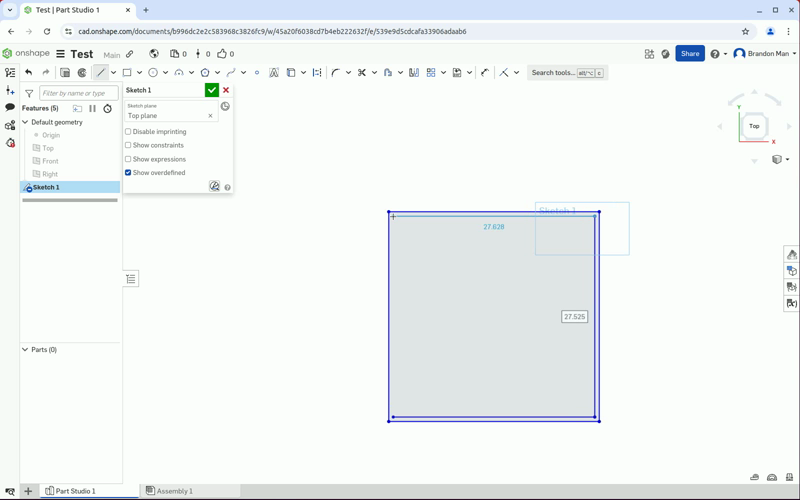
scroll(6)
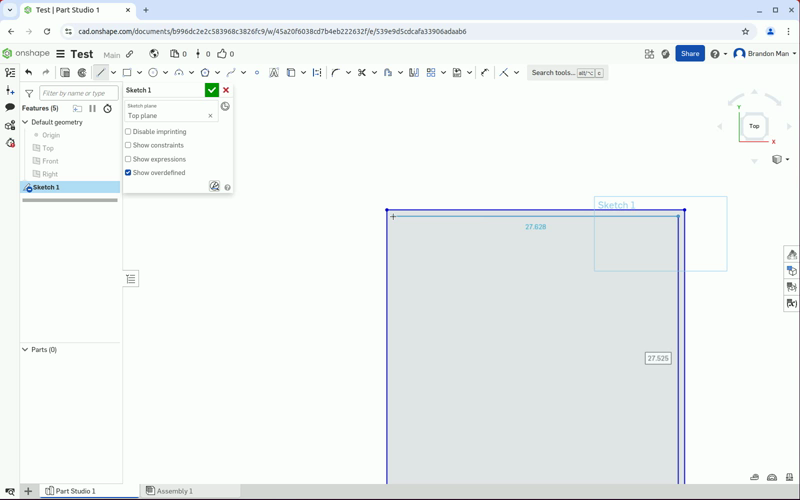
scroll(6)
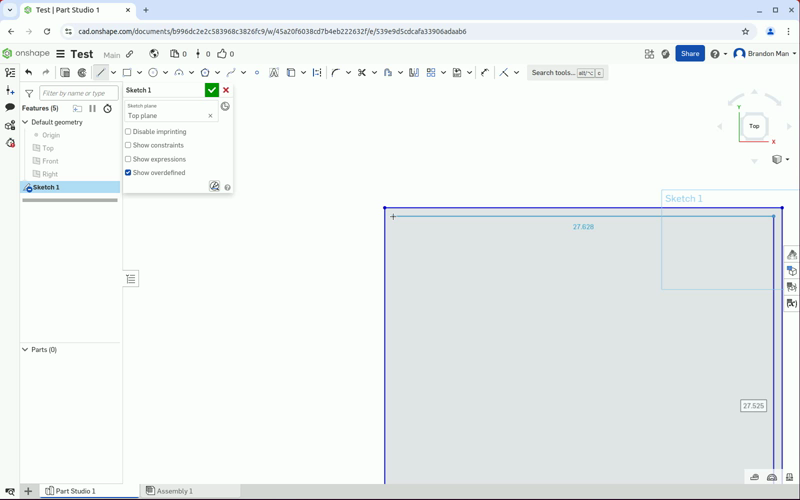
scroll(6)
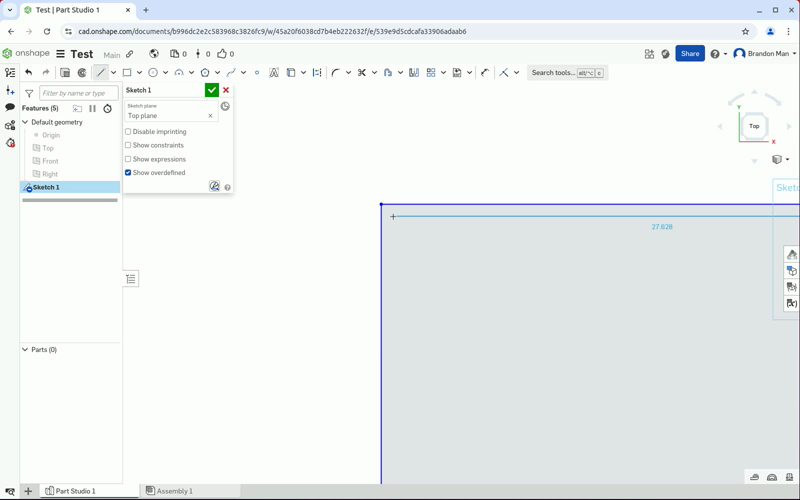
scroll(6)
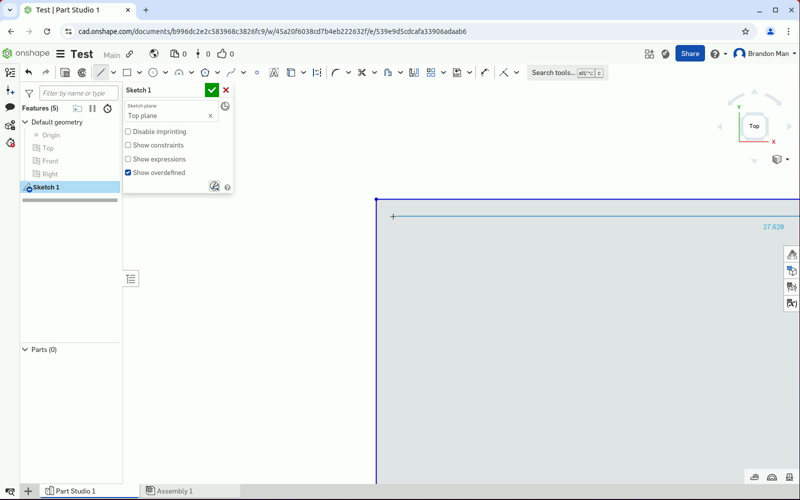
scroll(6)
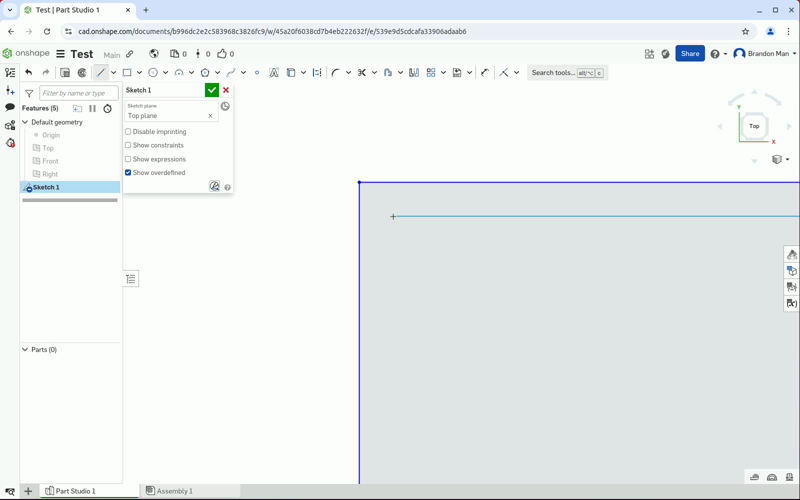
click(393, 216)
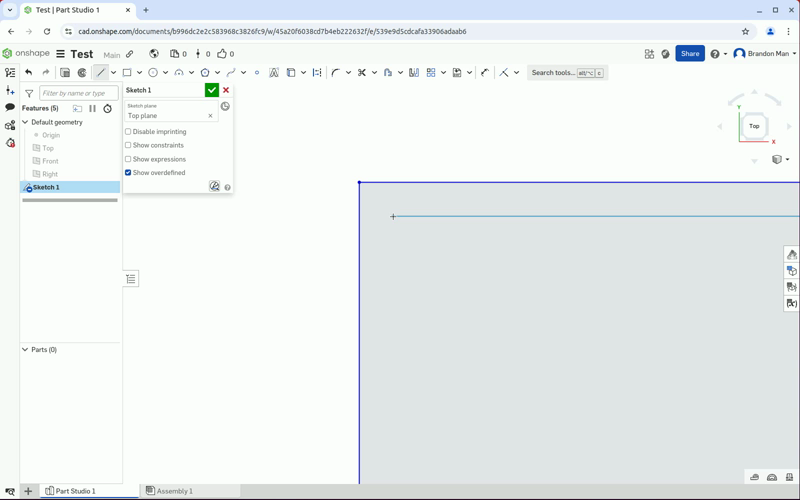
scroll(-6)
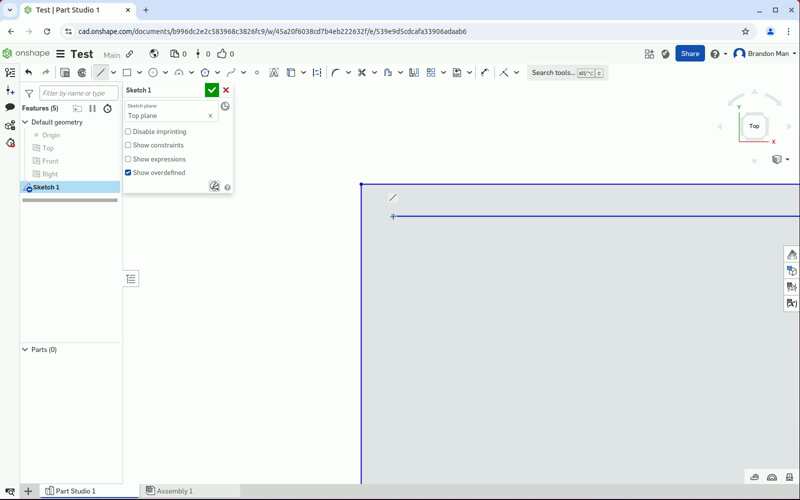
scroll(-6)
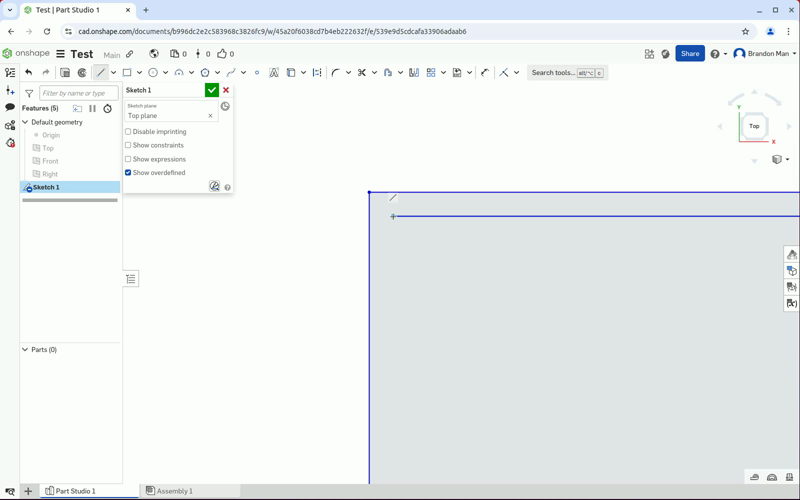
scroll(-6)
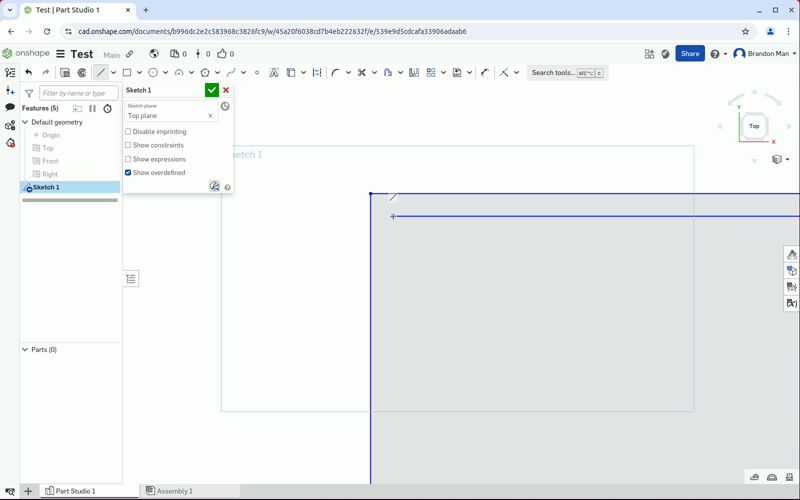
scroll(-6)
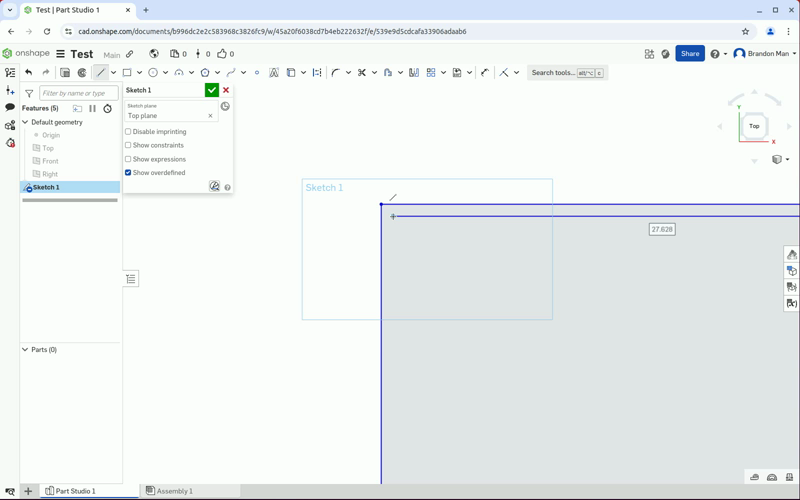
scroll(-6)
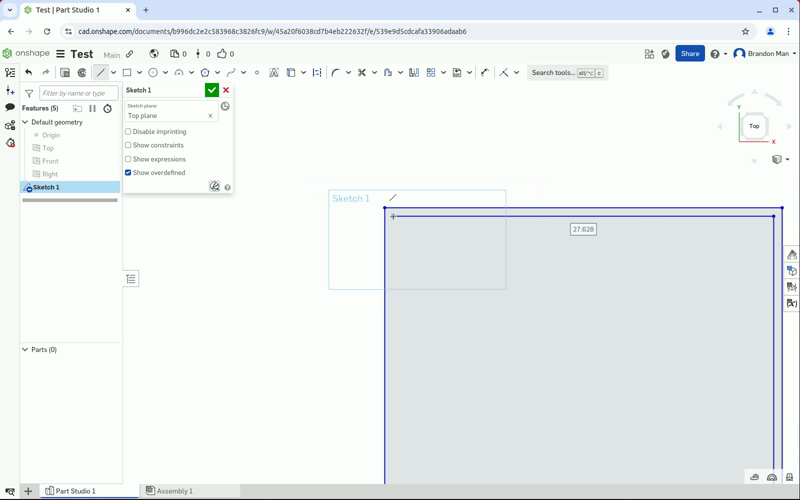
scroll(-6)
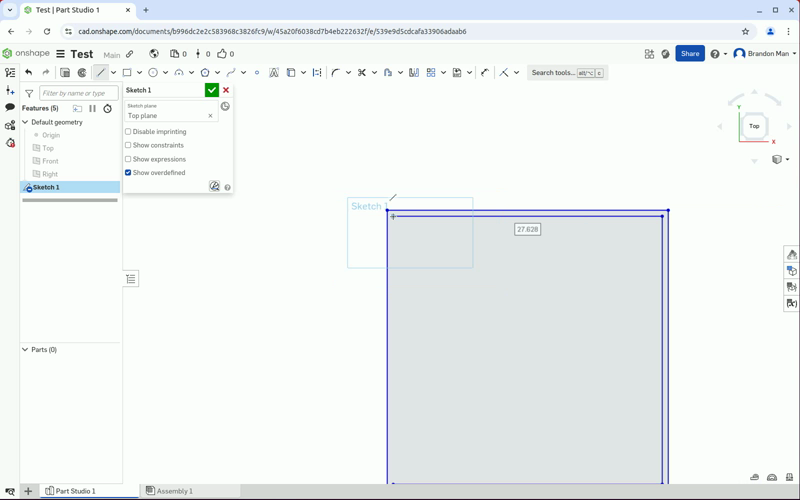
scroll(-6)
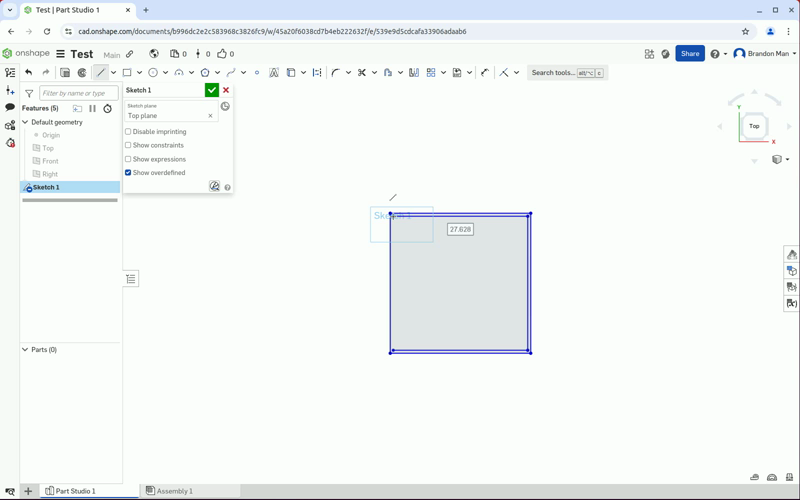
key_up(shift)
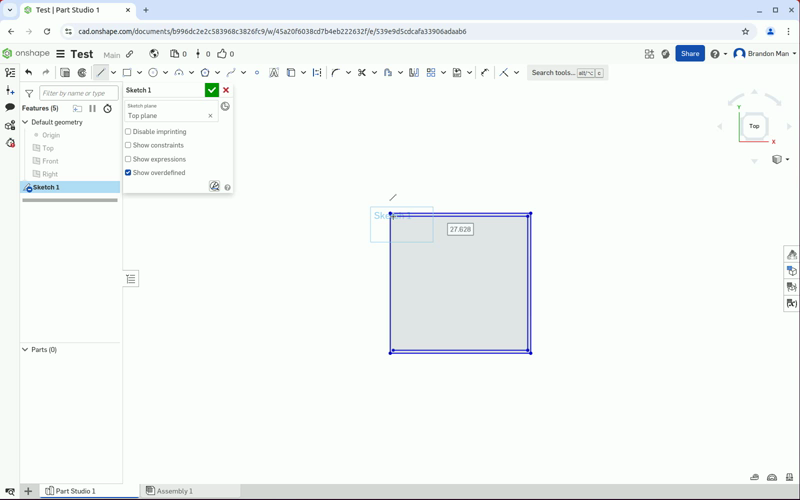
key_down(shift)
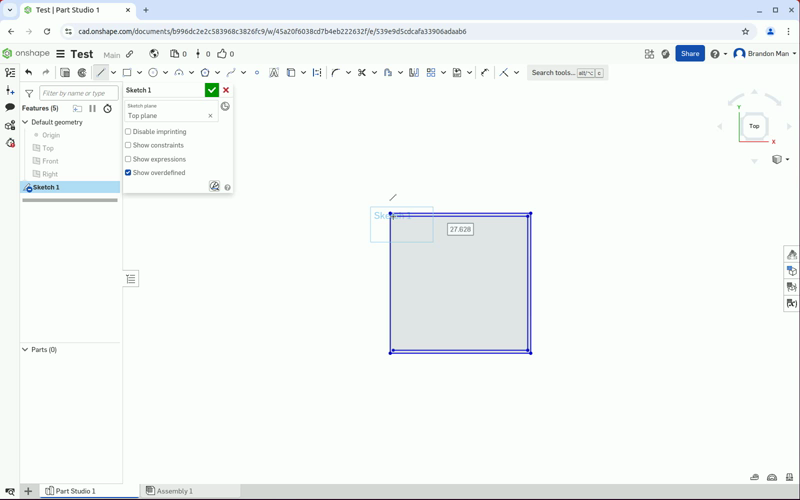
mouse_move(393, 350)
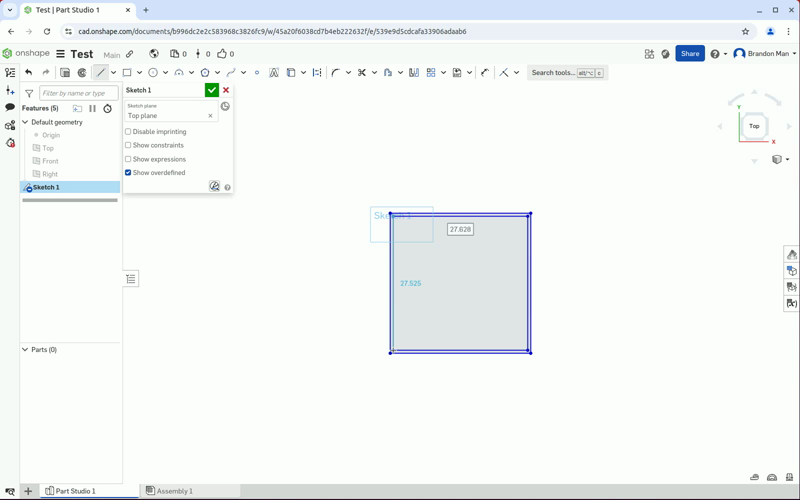
scroll(6)
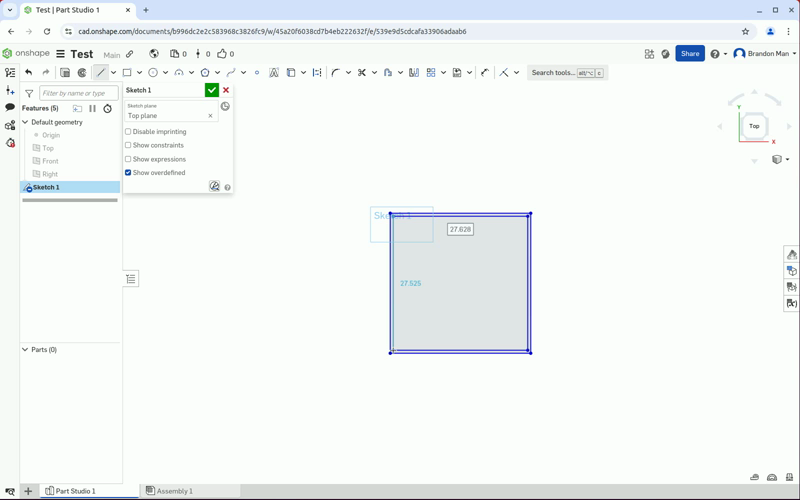
scroll(6)
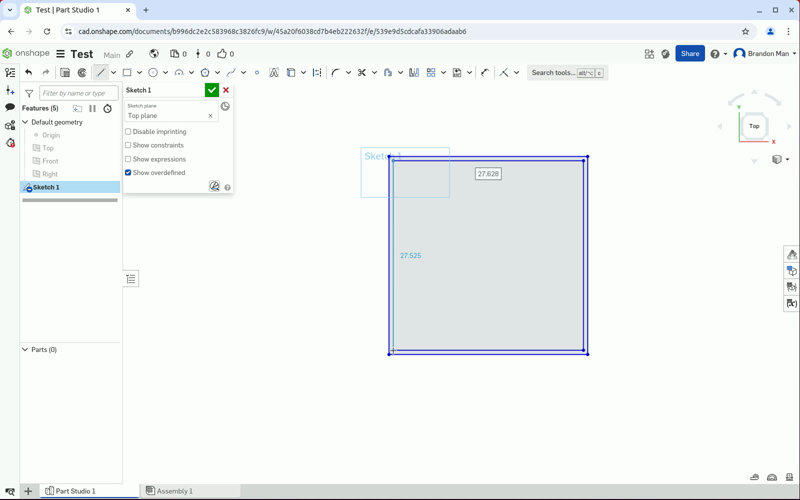
scroll(6)
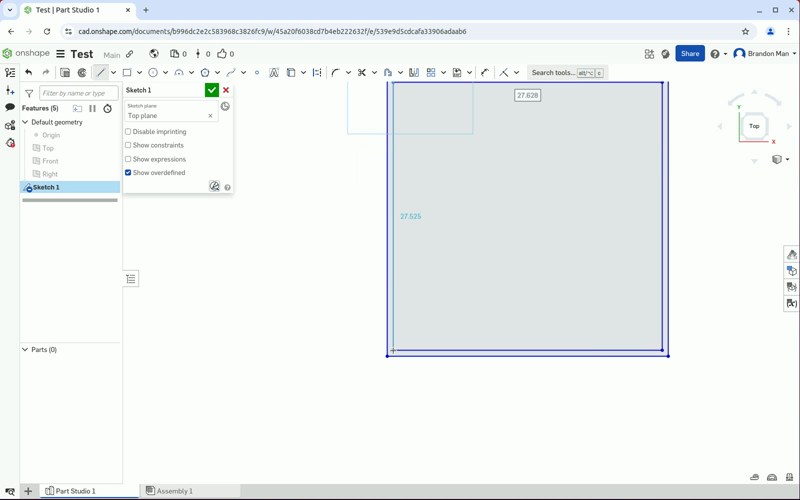
scroll(6)
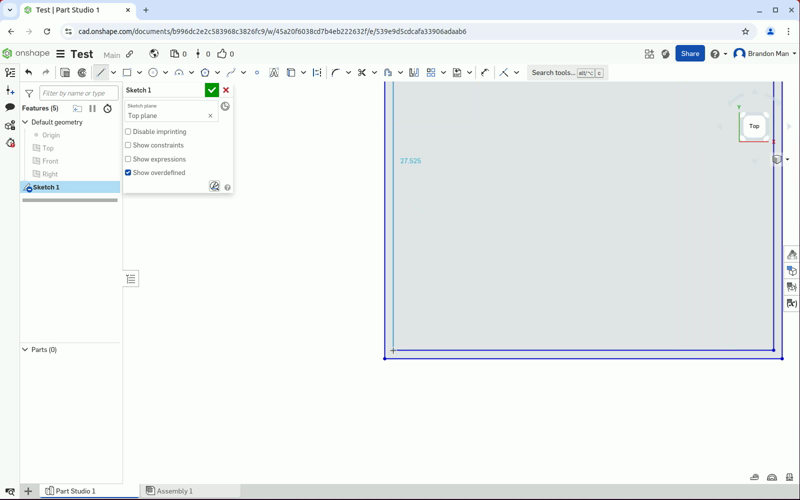
scroll(6)
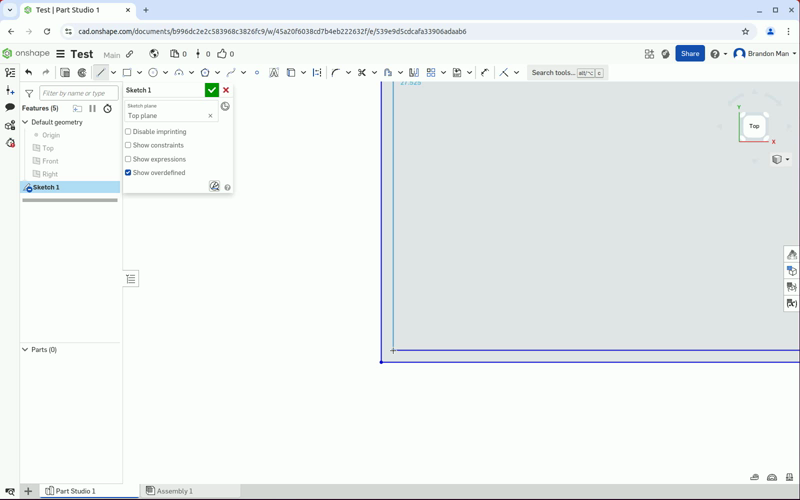
scroll(6)
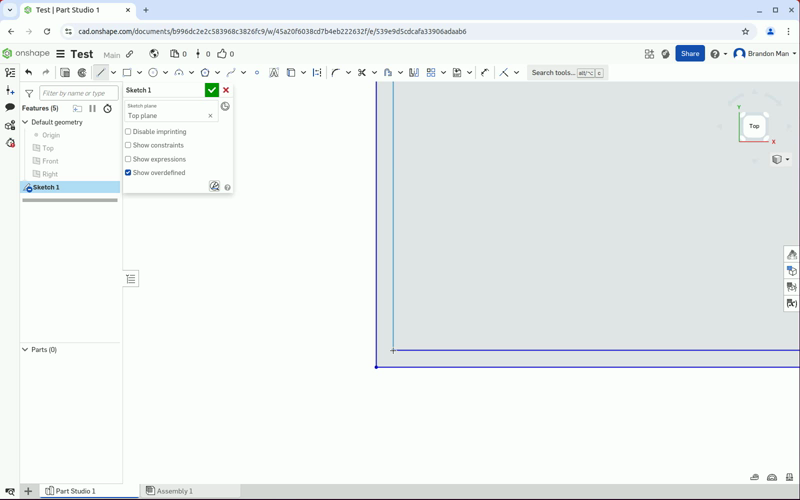
scroll(6)
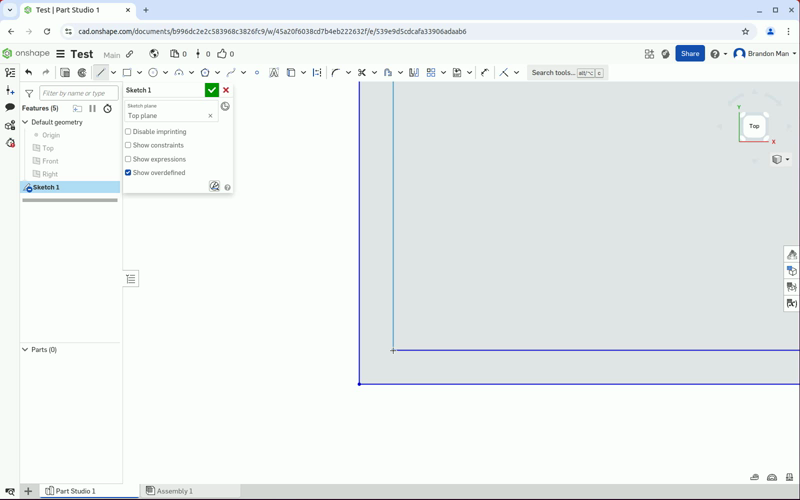
key_up(shift)
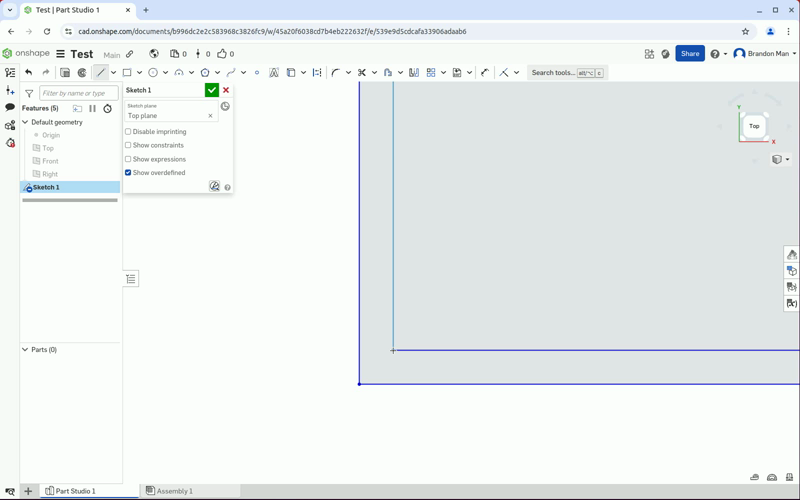
click(393, 350)
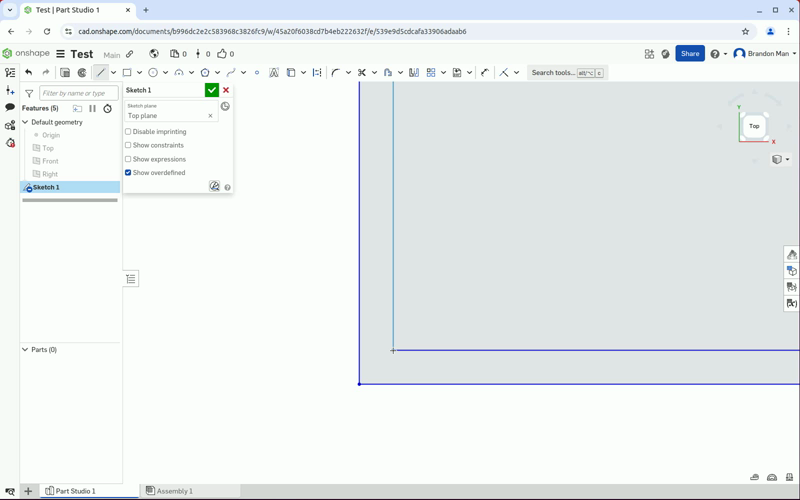
scroll(-6)
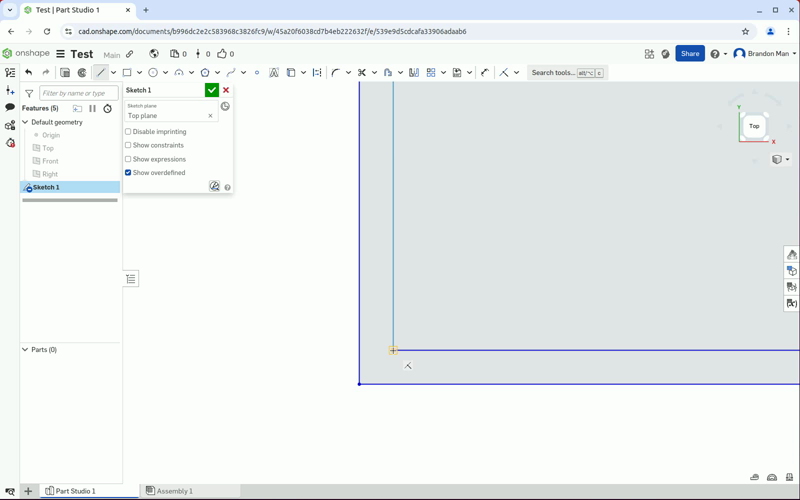
scroll(-6)
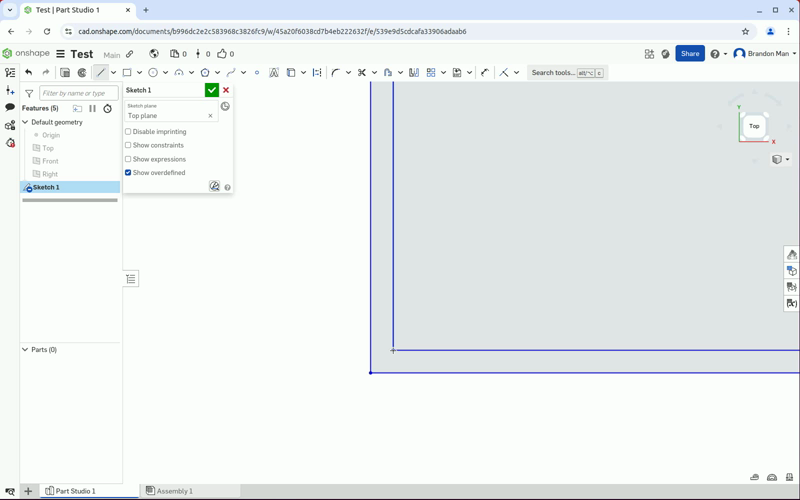
scroll(-6)
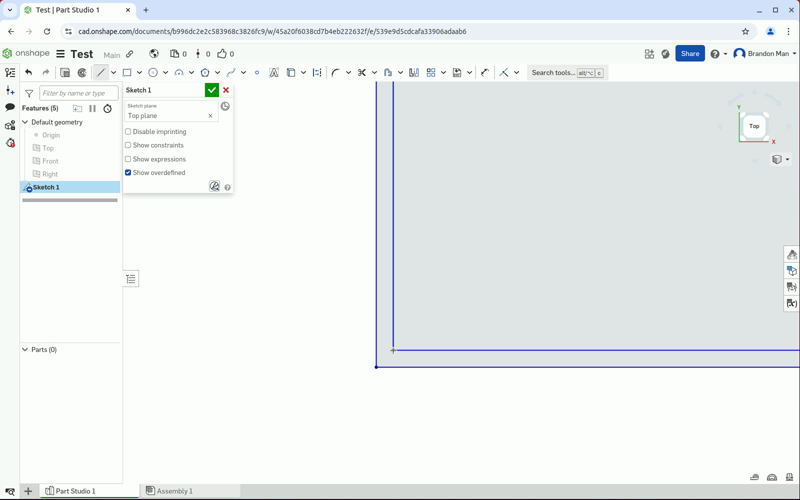
scroll(-6)
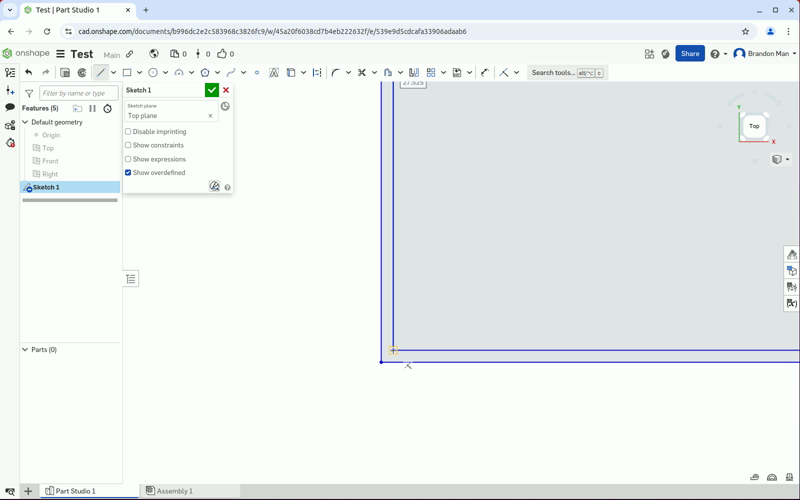
scroll(-6)
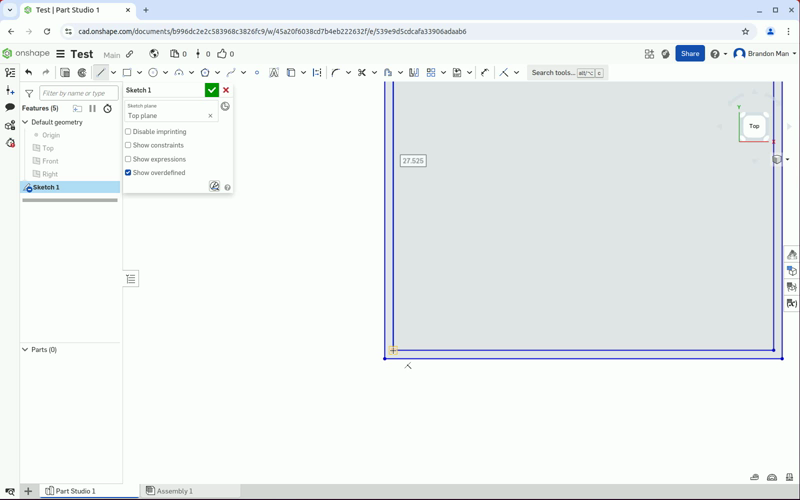
scroll(-6)
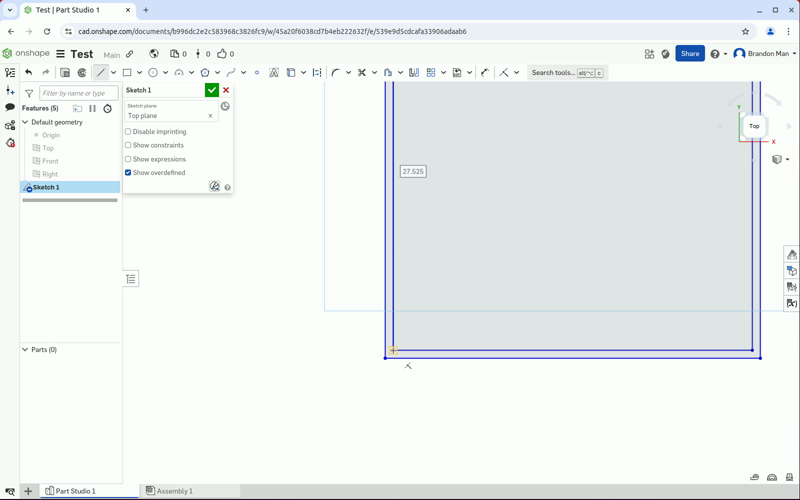
scroll(-6)
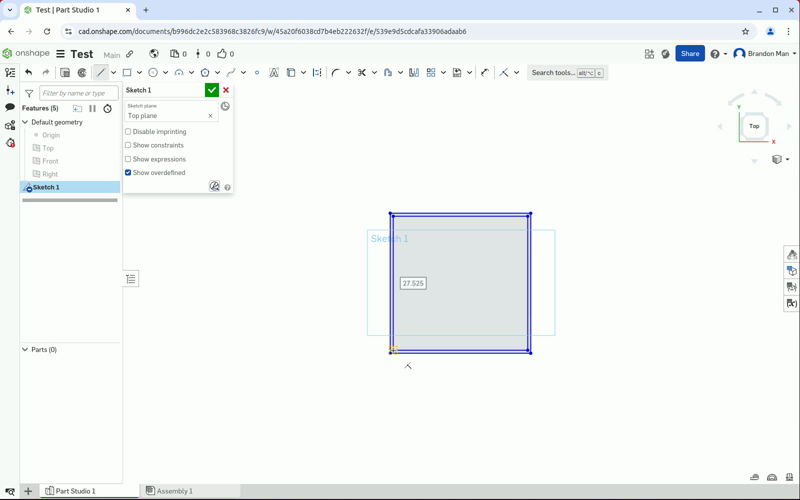
key(esc)
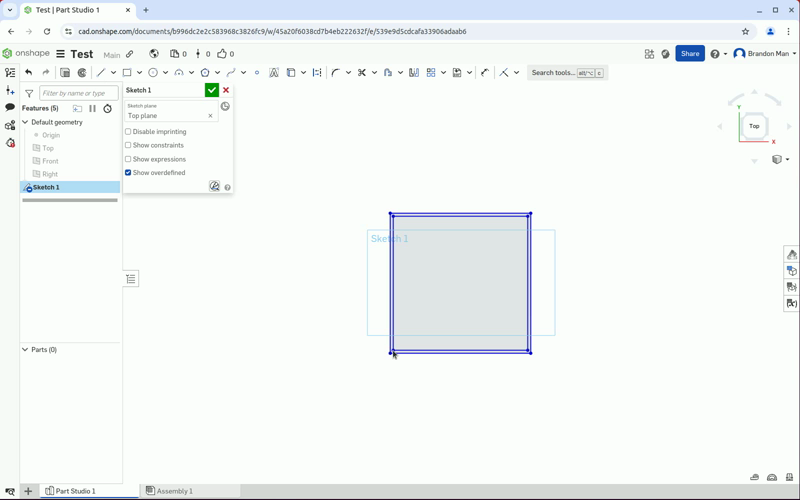
mouse_move(446, 214)
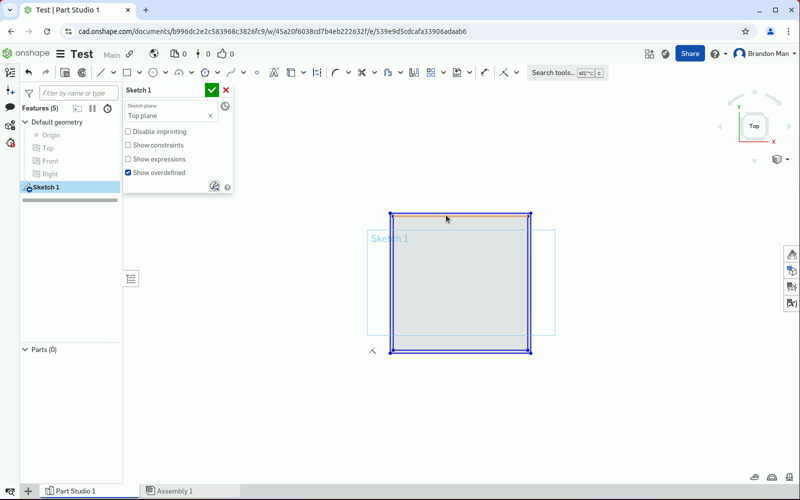
scroll(6)
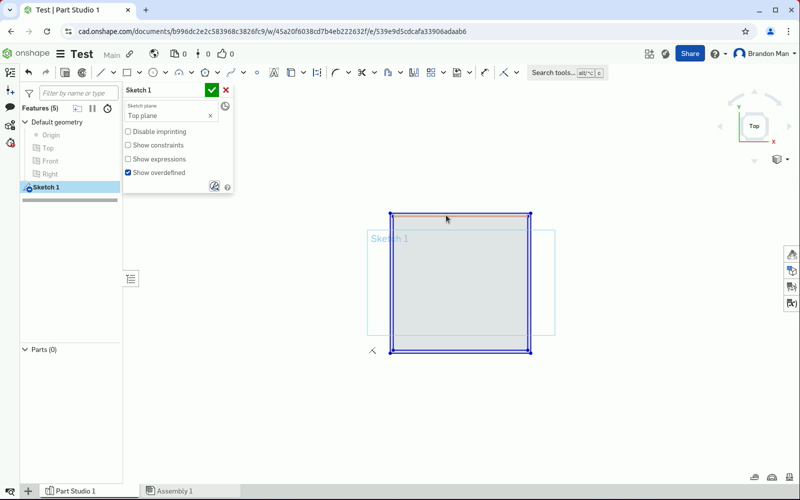
scroll(6)
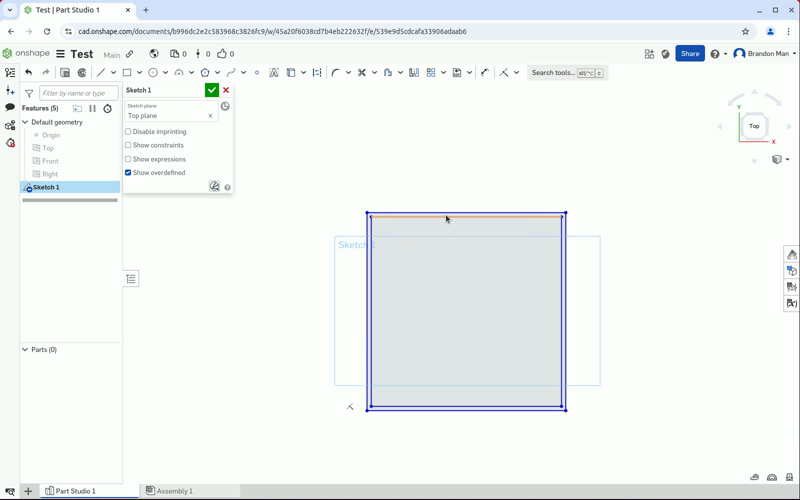
scroll(6)
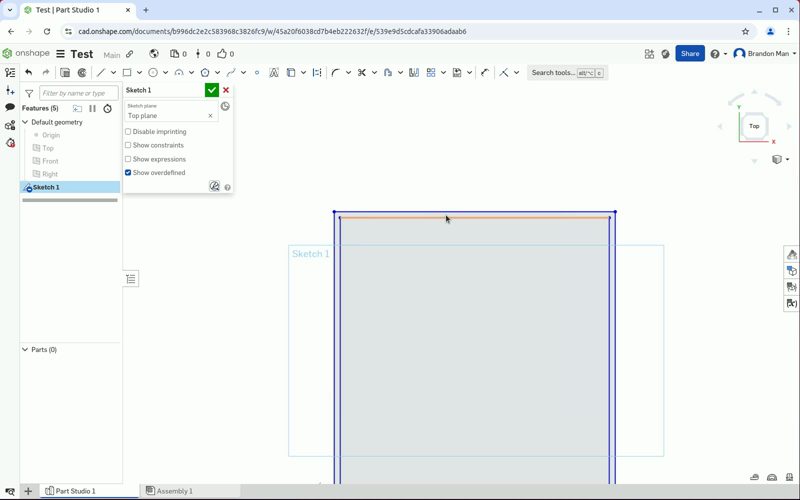
scroll(6)
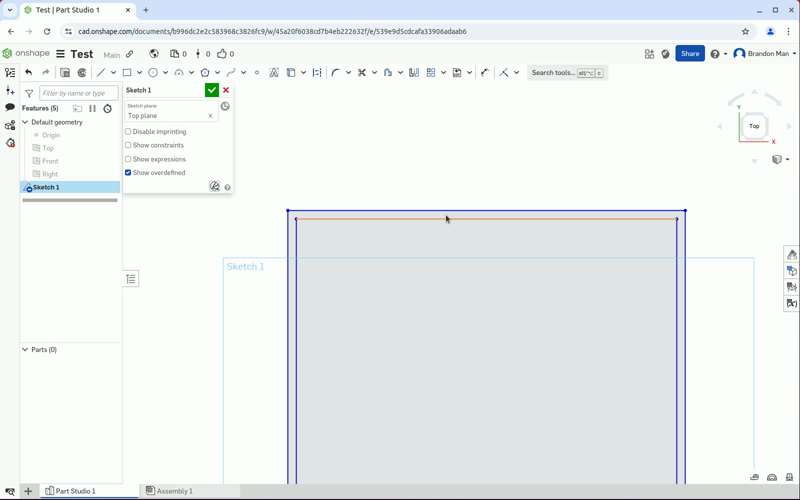
scroll(6)
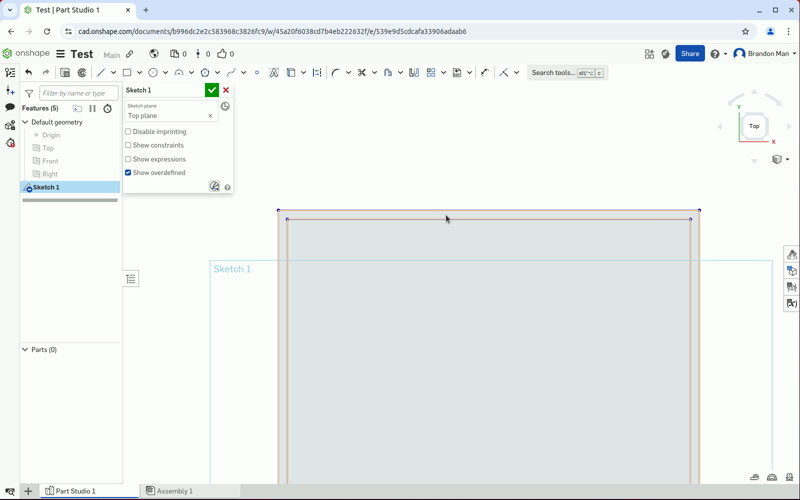
scroll(6)
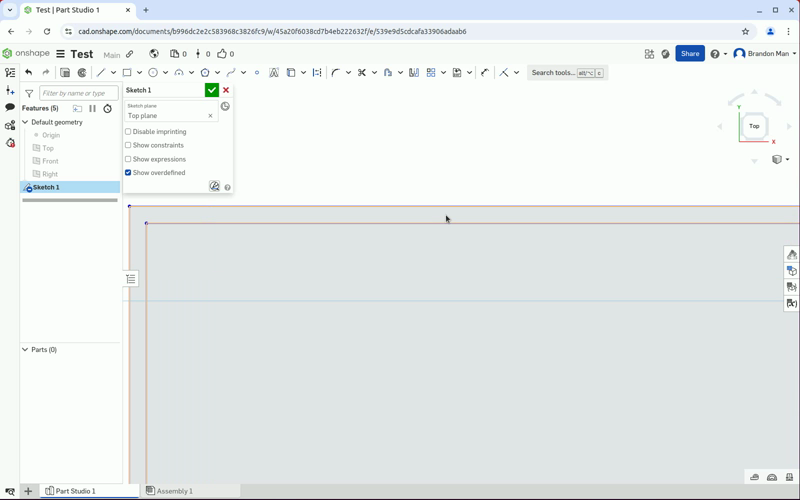
scroll(6)
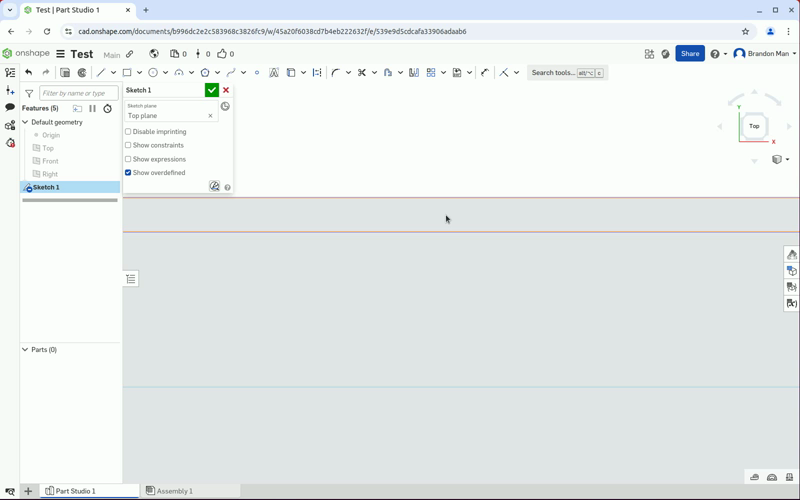
click(446, 214)
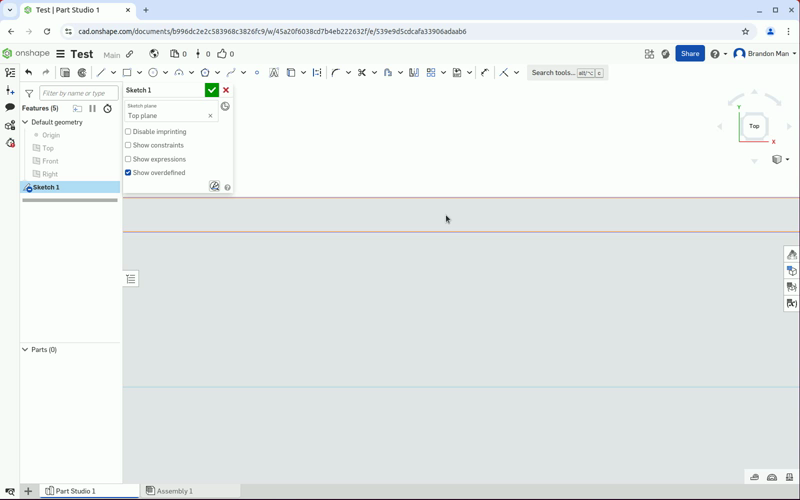
scroll(-6)
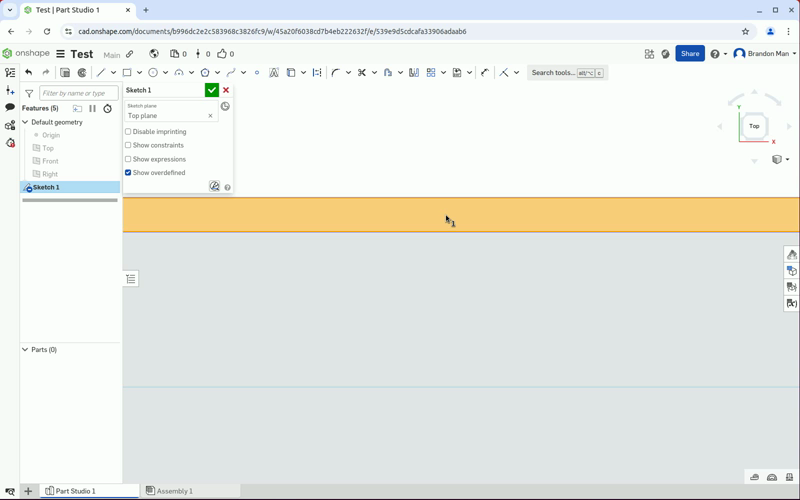
scroll(-6)
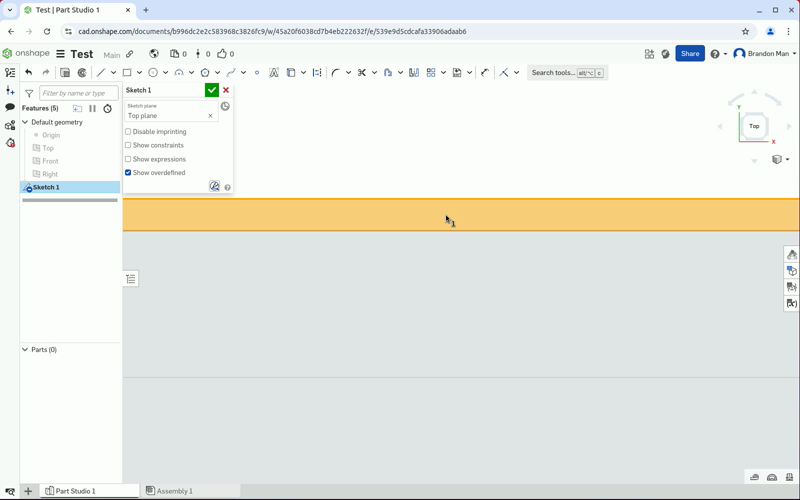
scroll(-6)
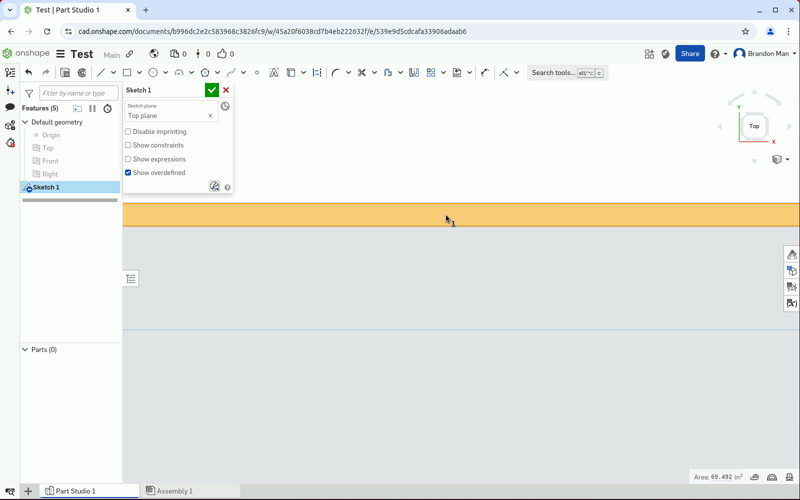
scroll(-6)
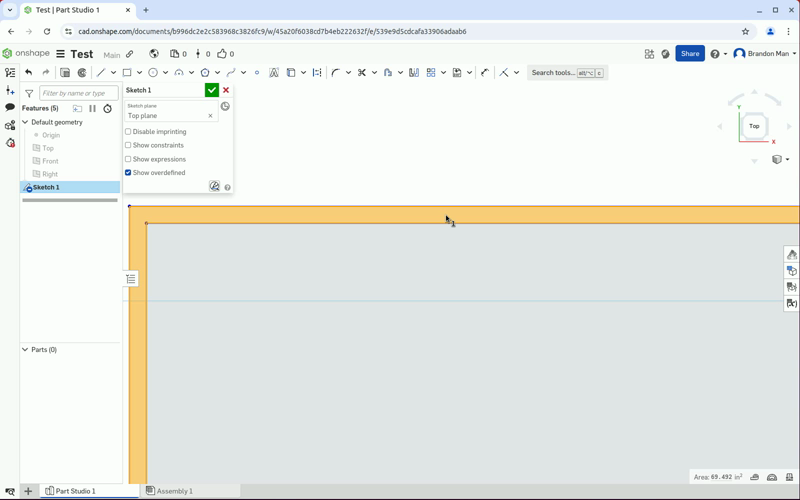
scroll(-6)
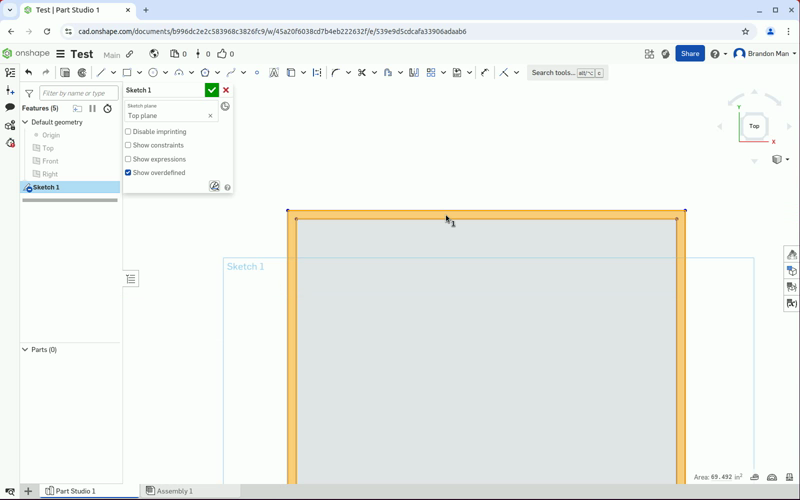
scroll(-6)
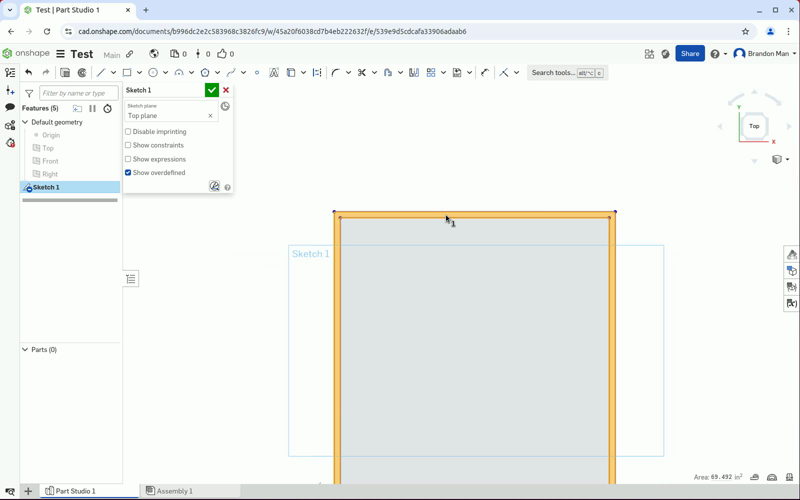
scroll(-6)
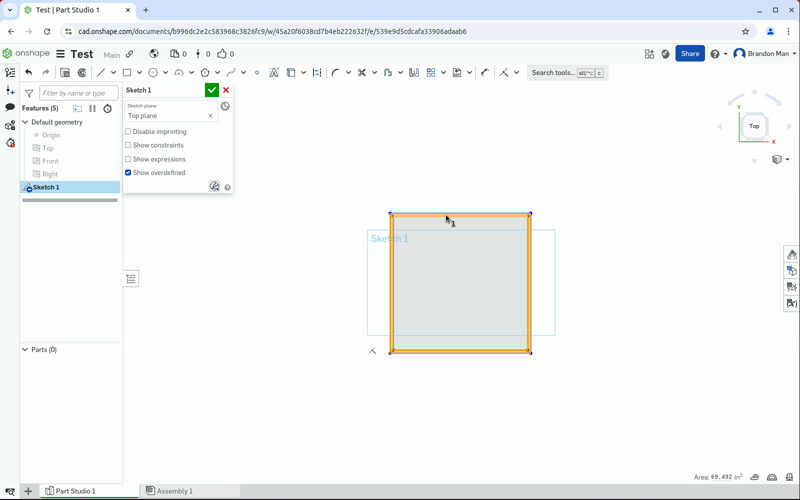
mouse_move(73, 352)
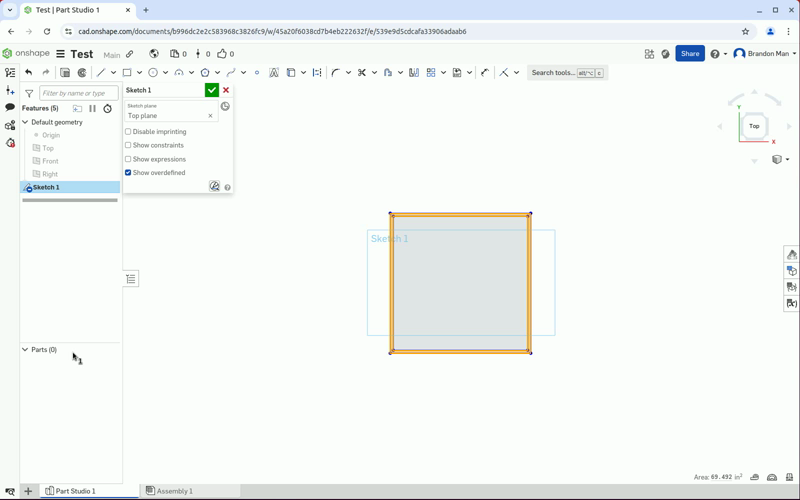
key(shift+y)
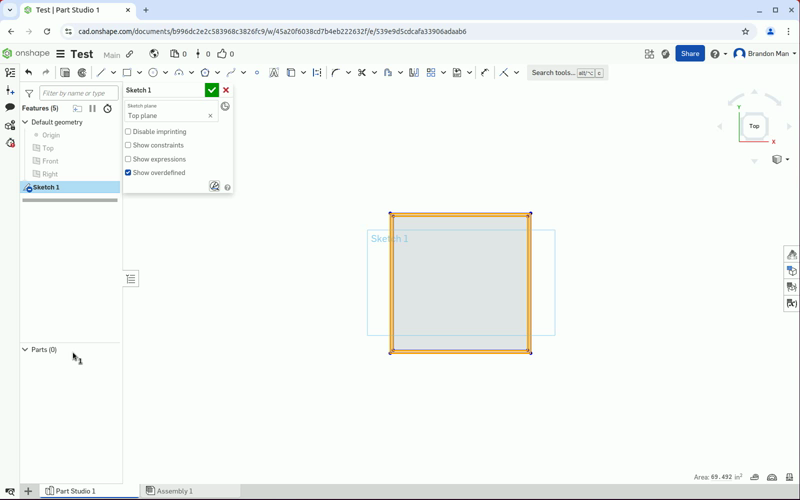
key(shift+e)
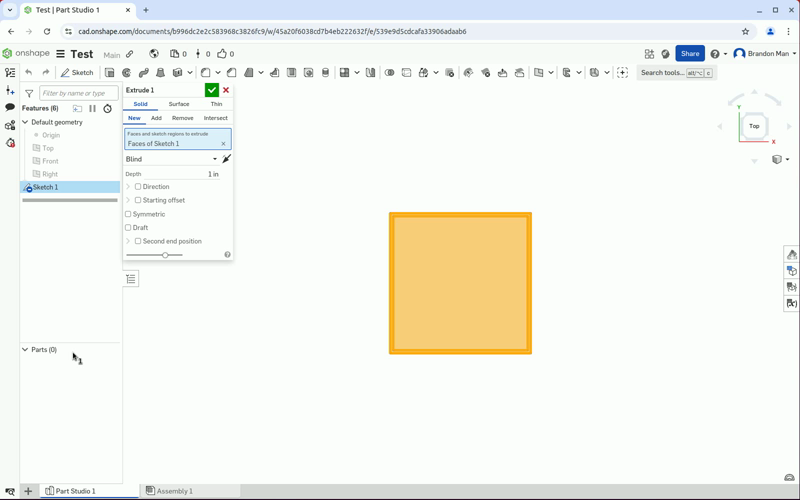
mouse_move(143, 106)
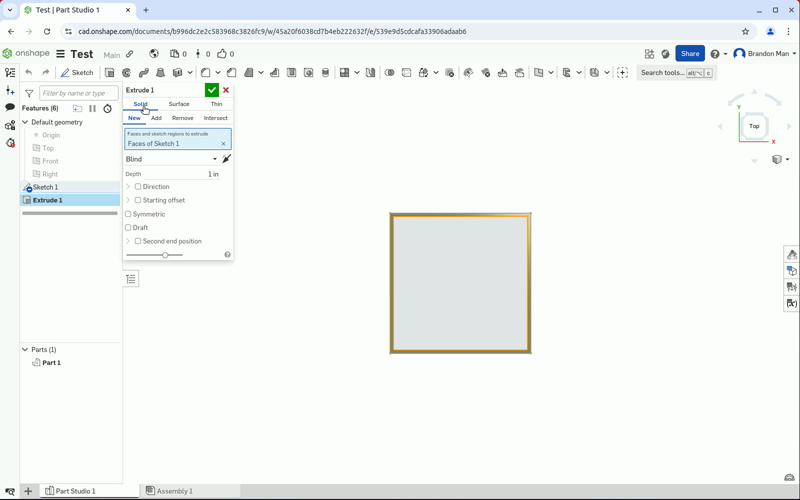
click(143, 106)
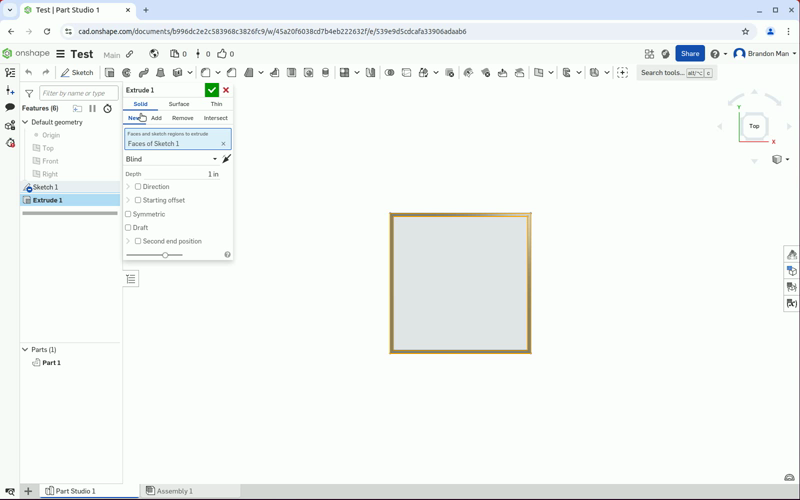
mouse_move(137, 120)
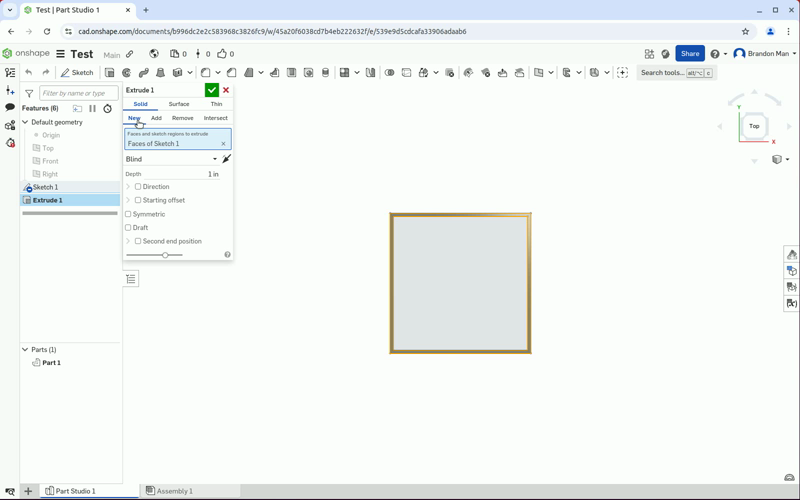
click(137, 120)
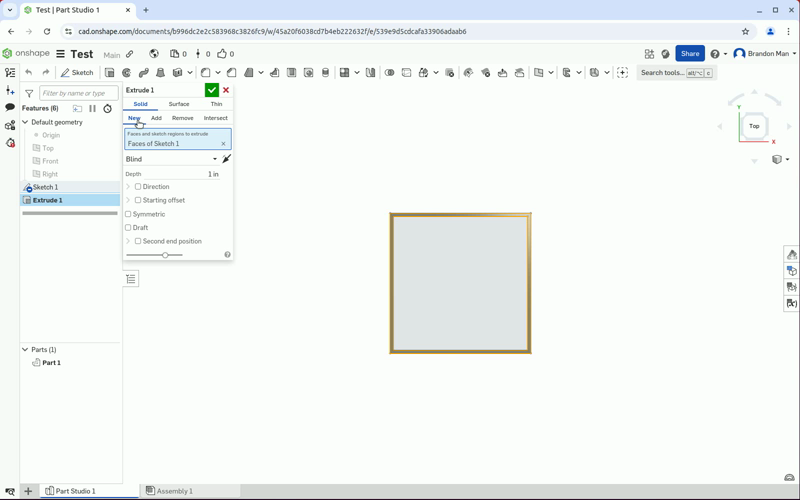
key(tab, 4)
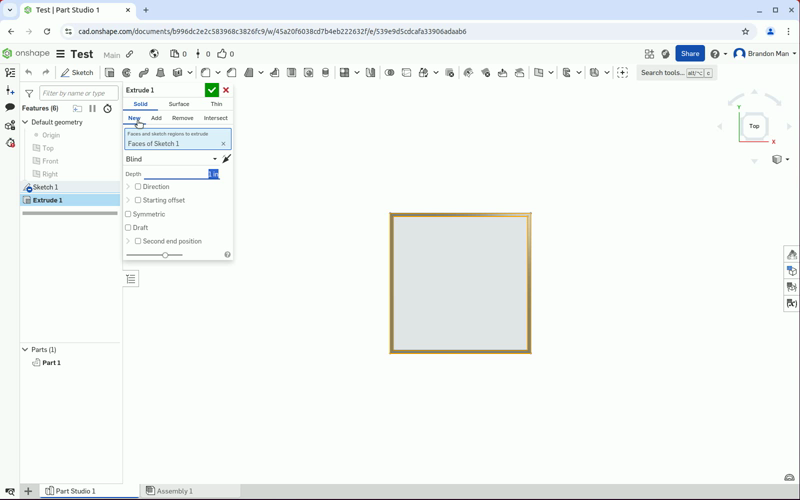
text(23.108)
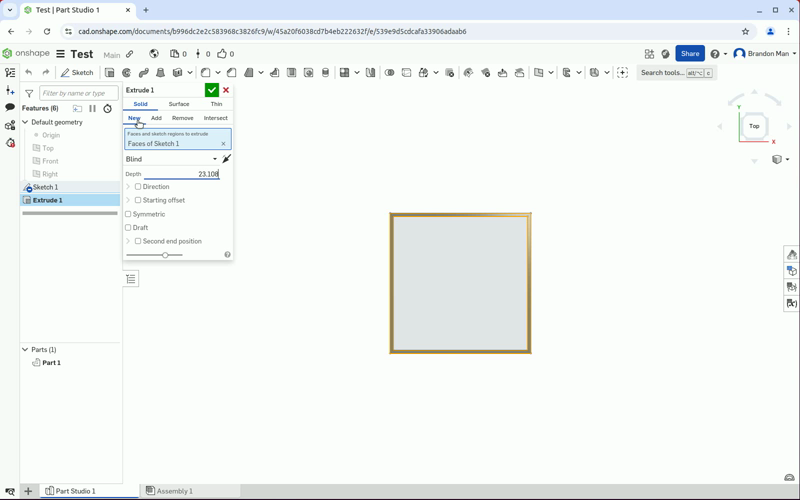
key(enter)
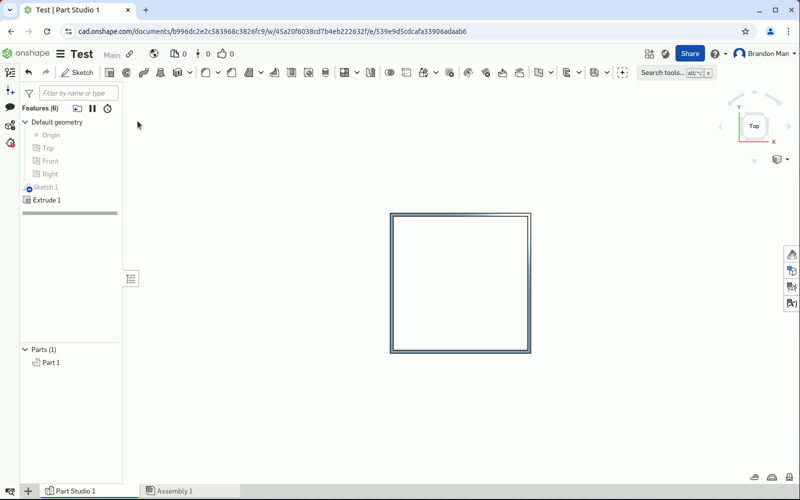
key(shift+h)
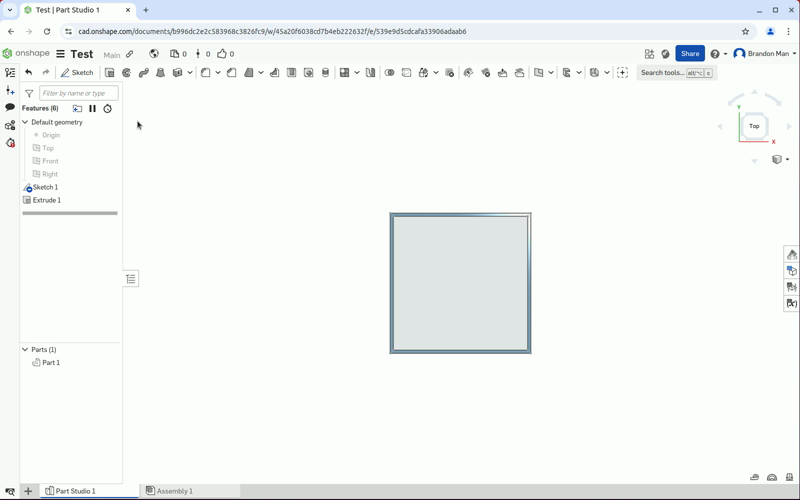
key(shift+h)
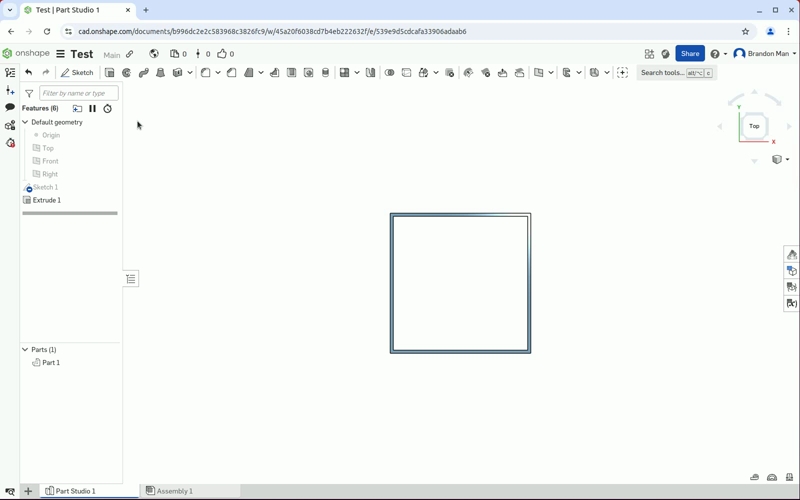
mouse_move(73, 189)
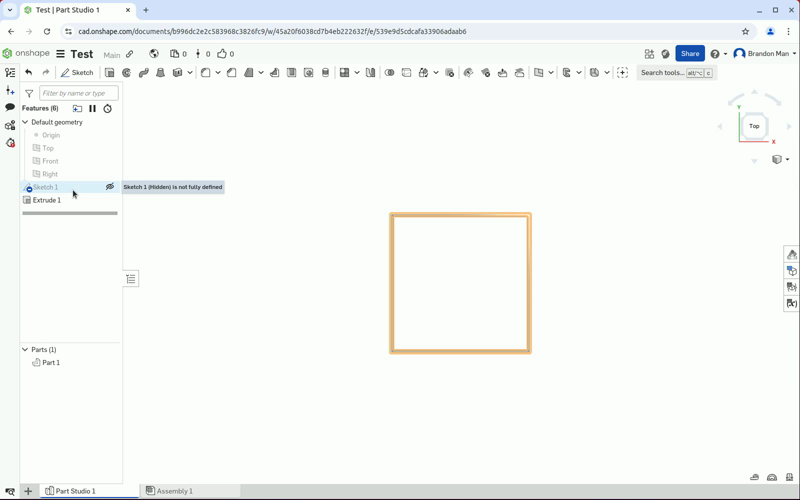
click(73, 189)
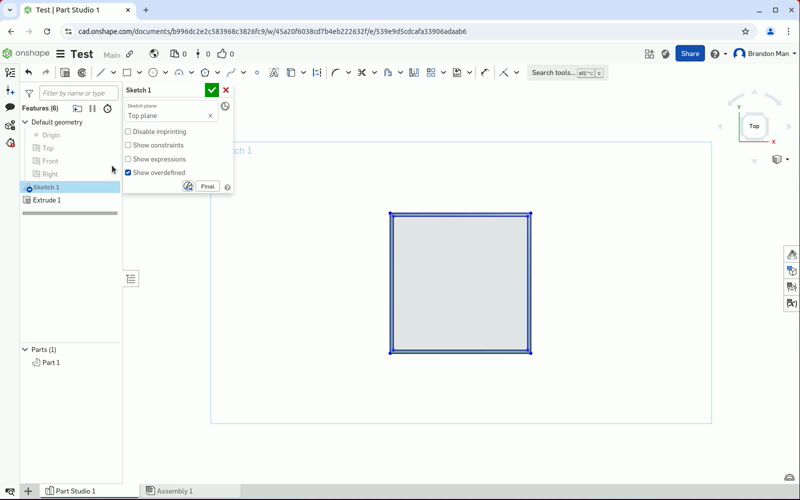
mouse_move(229, 92)
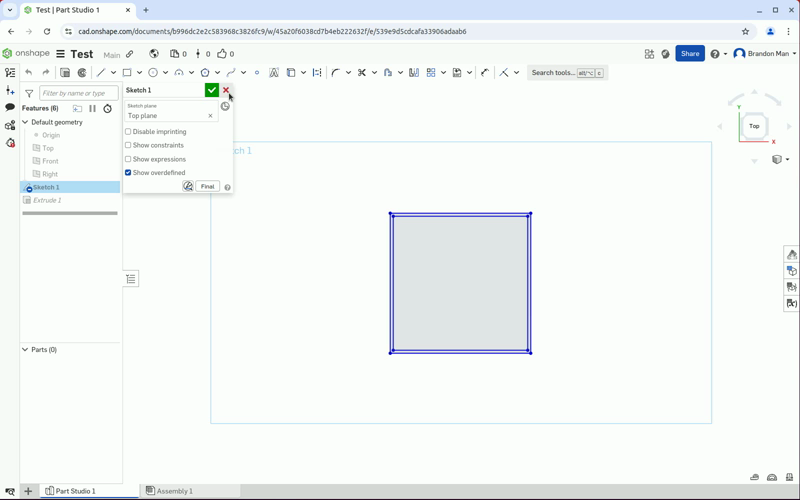
click(229, 92)
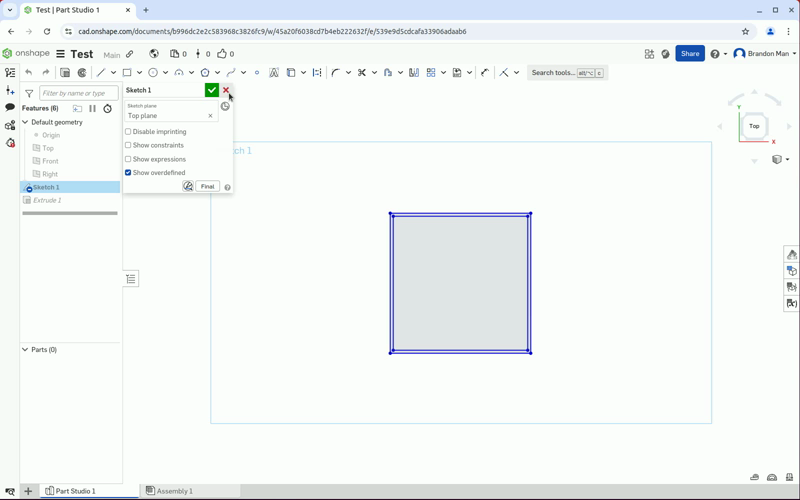
key(shift+s)
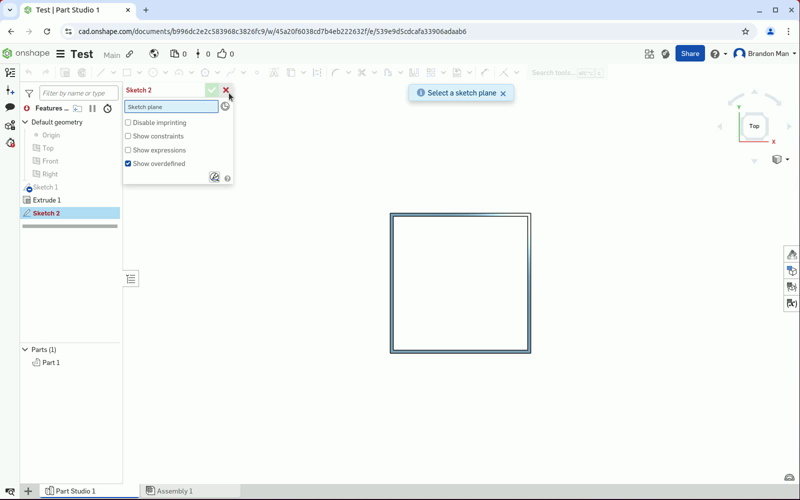
mouse_move(73, 150)
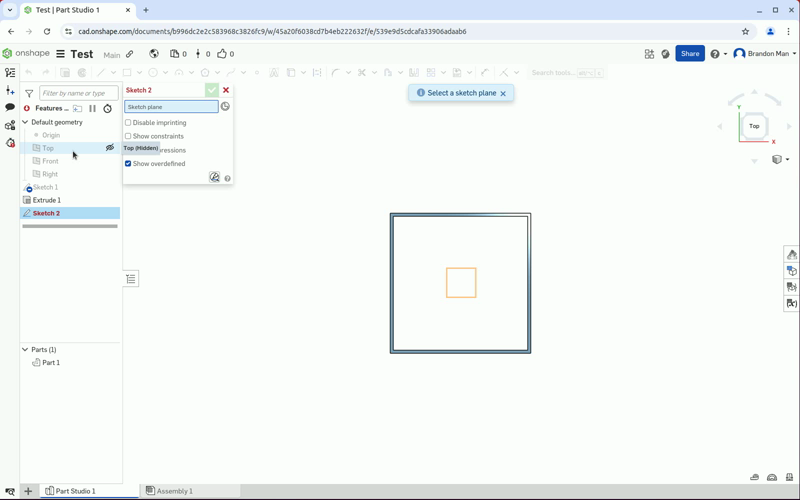
click(73, 150)
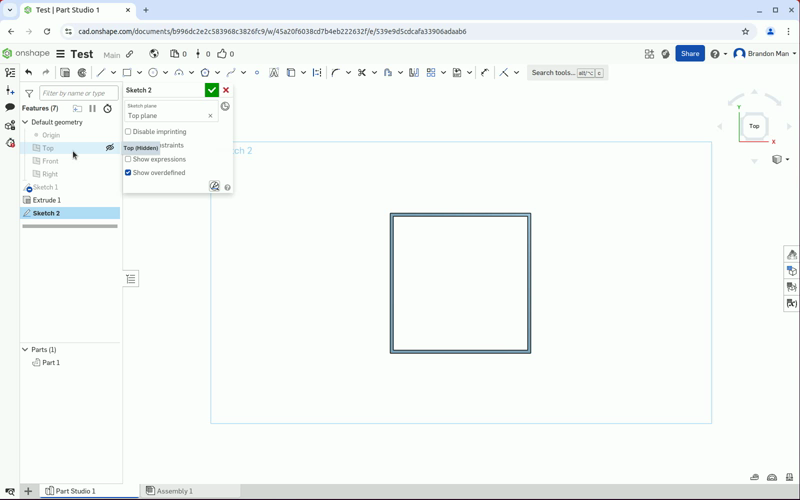
mouse_move(73, 352)
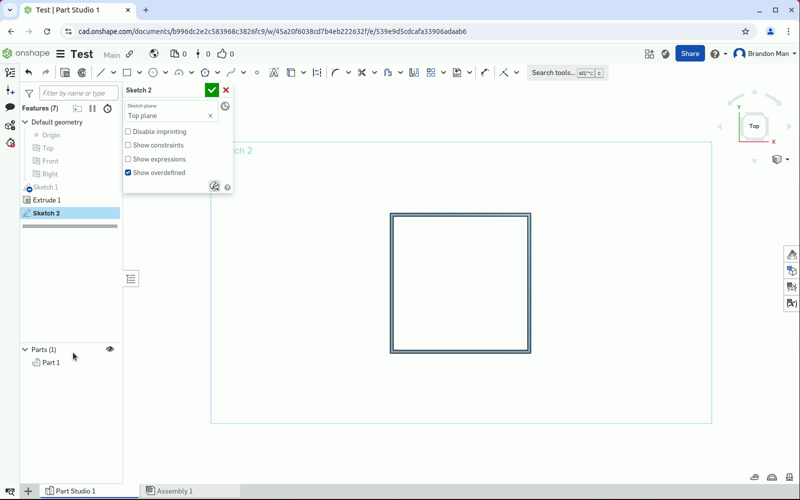
key(y)
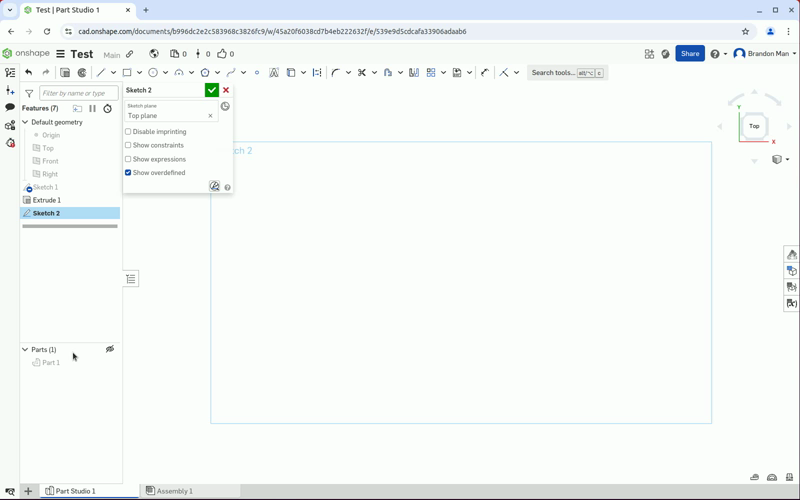
key(l)
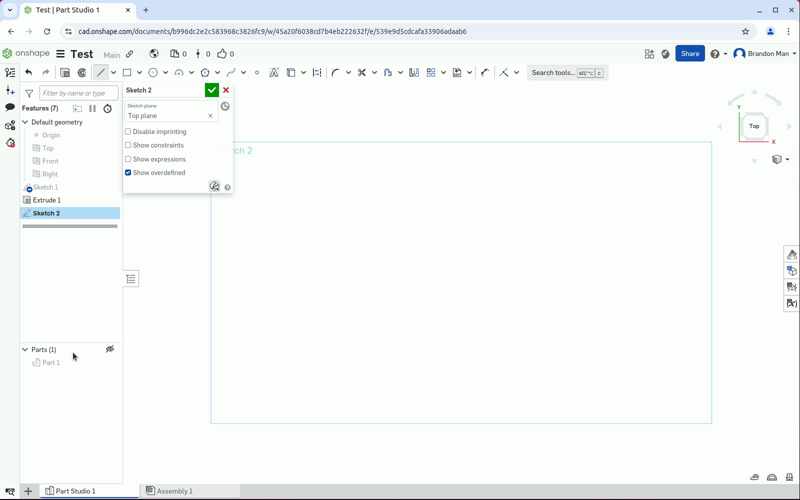
key_down(shift)
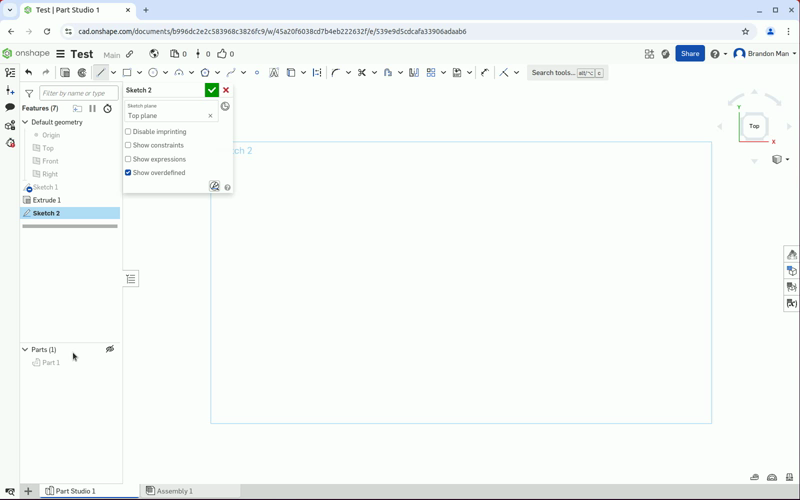
mouse_move(390, 353)
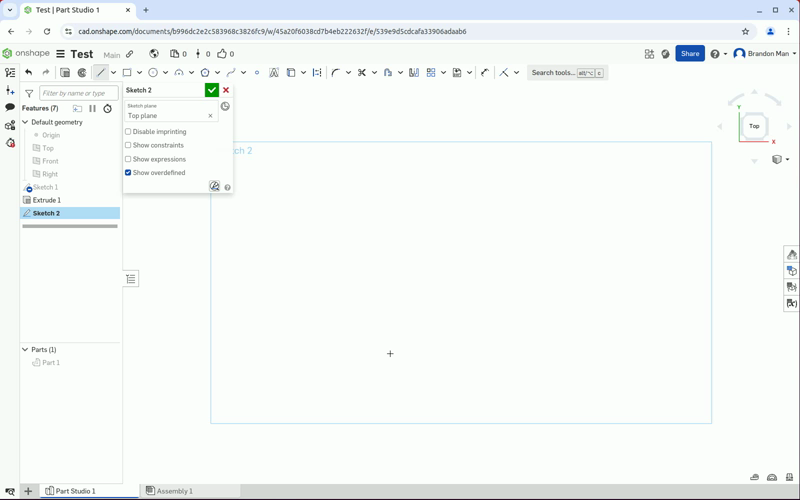
click(390, 353)
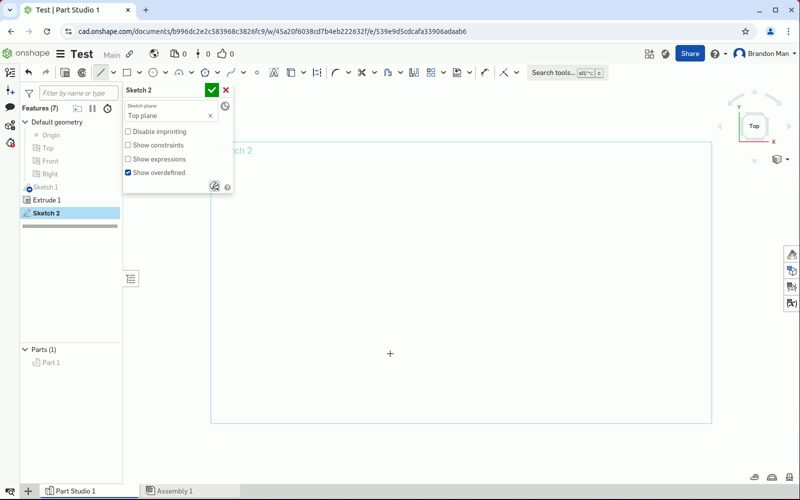
key_up(shift)
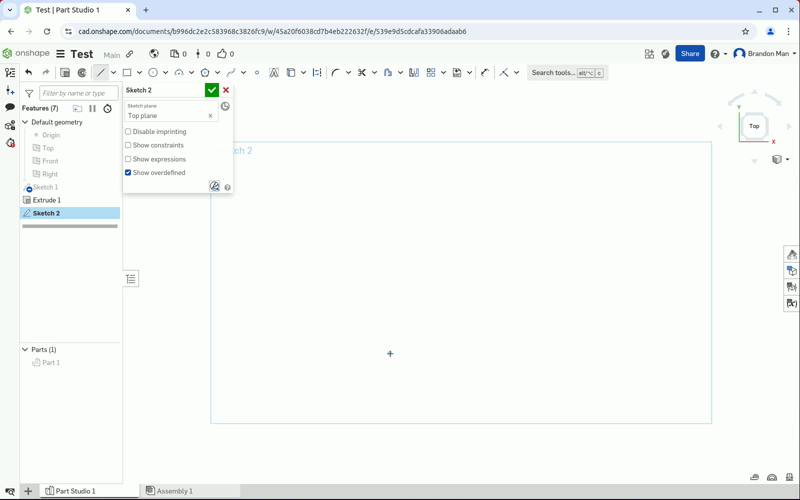
key_down(shift)
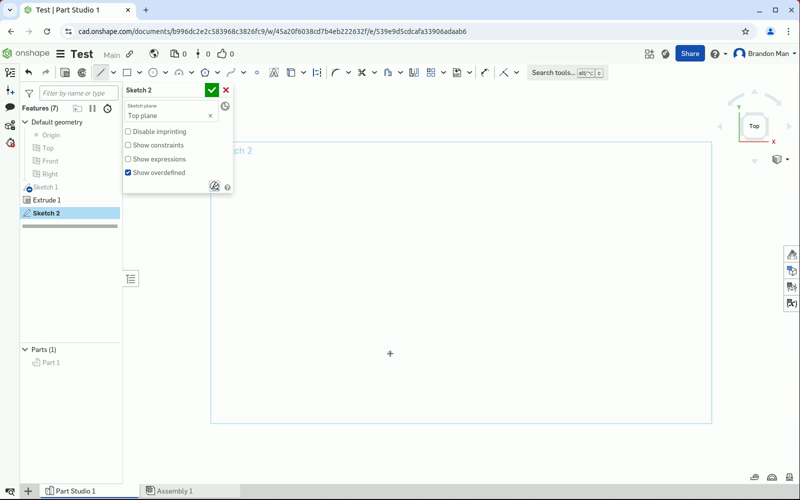
mouse_move(530, 353)
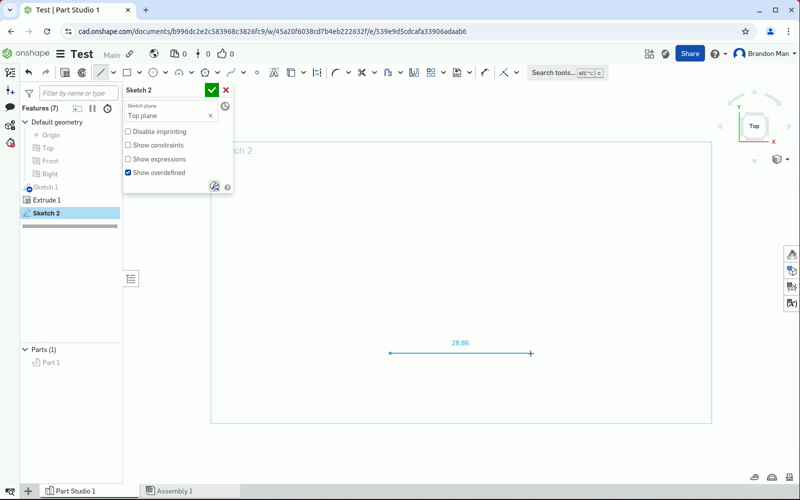
click(530, 353)
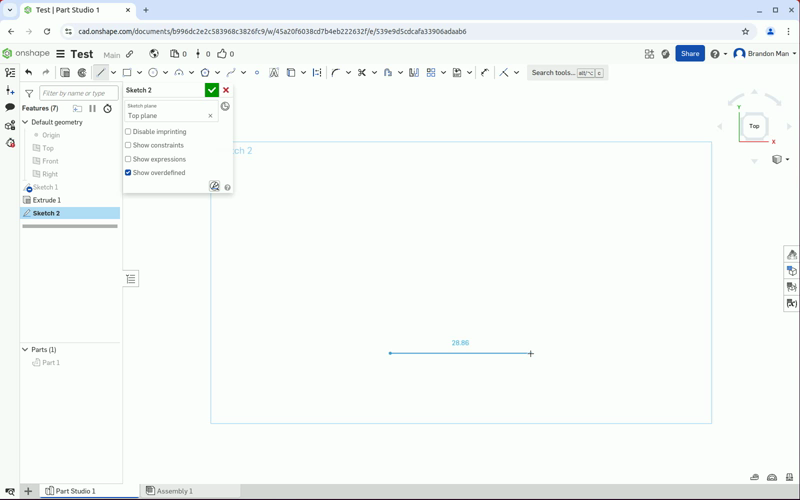
key_up(shift)
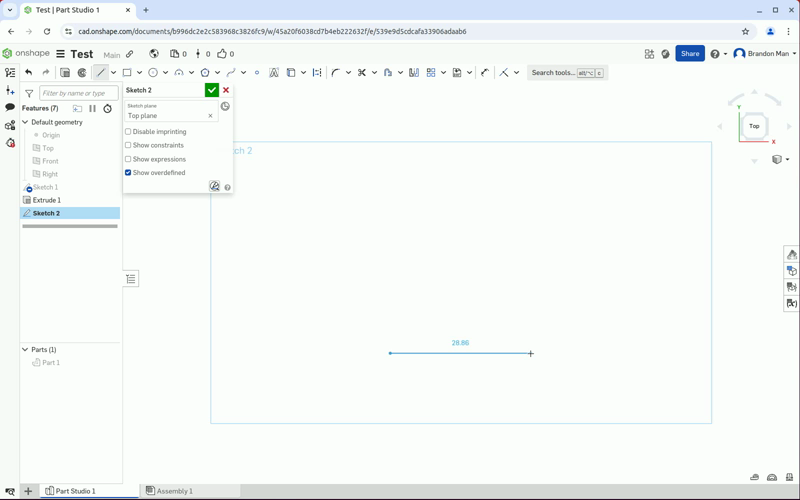
key_down(shift)
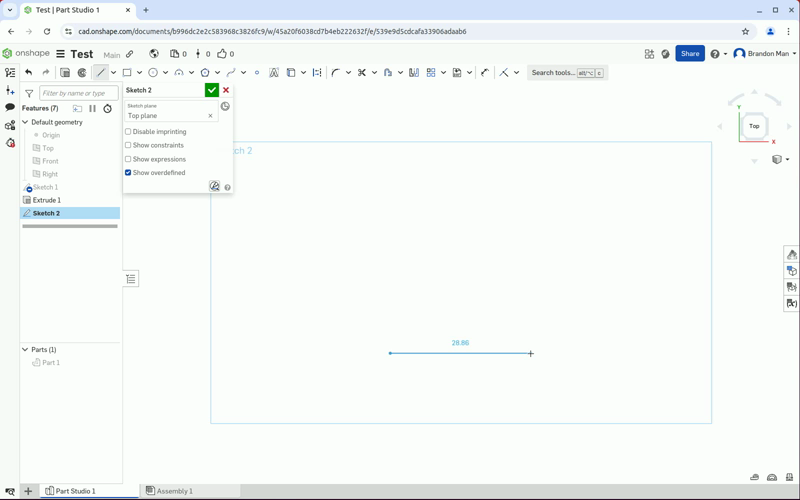
mouse_move(530, 213)
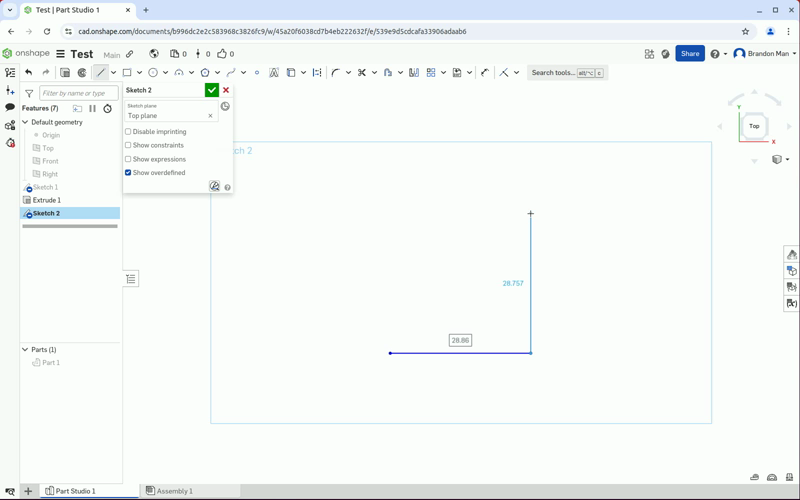
click(530, 213)
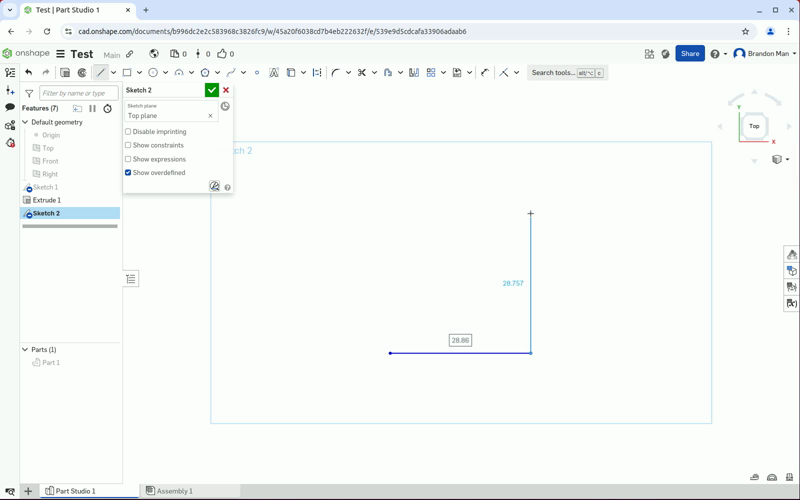
key_up(shift)
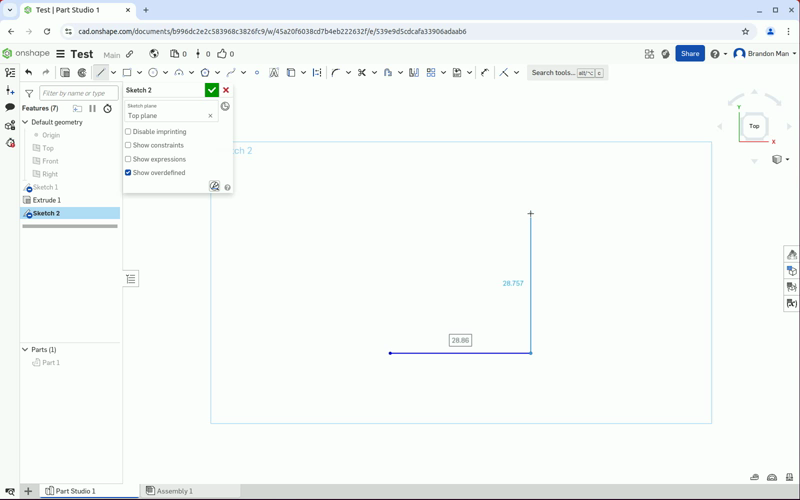
key_down(shift)
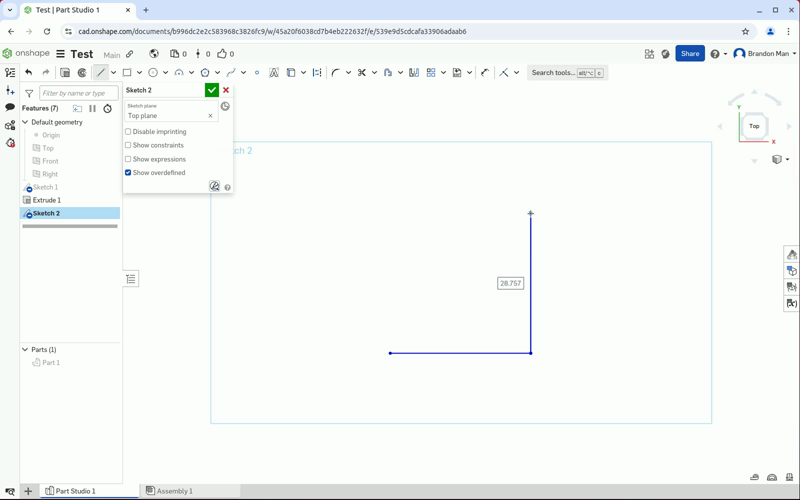
mouse_move(390, 213)
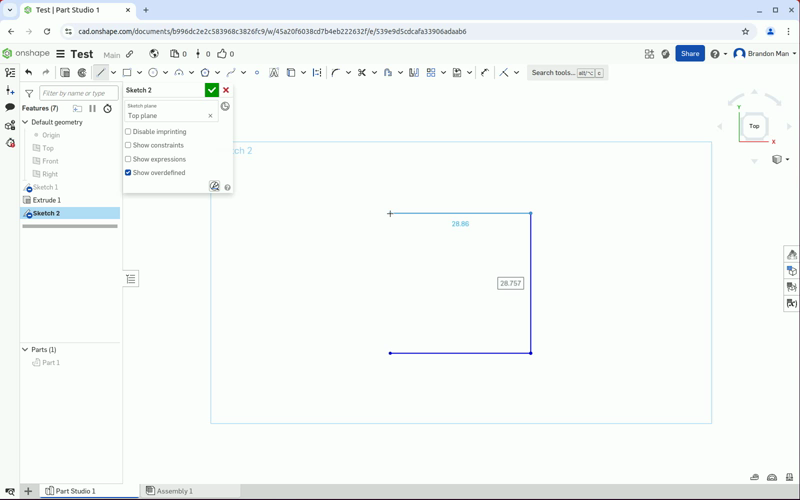
click(390, 213)
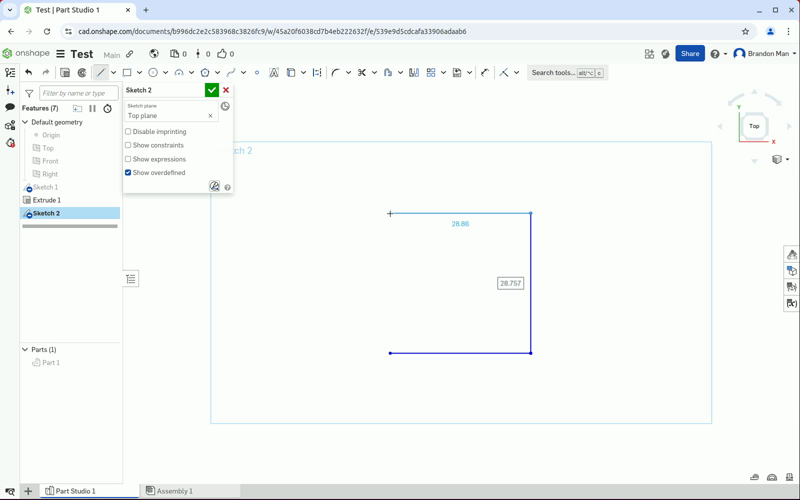
key_up(shift)
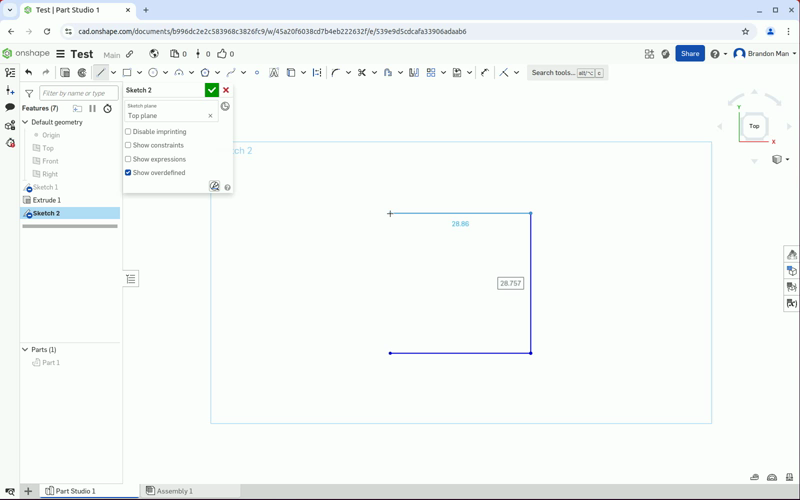
key_down(shift)
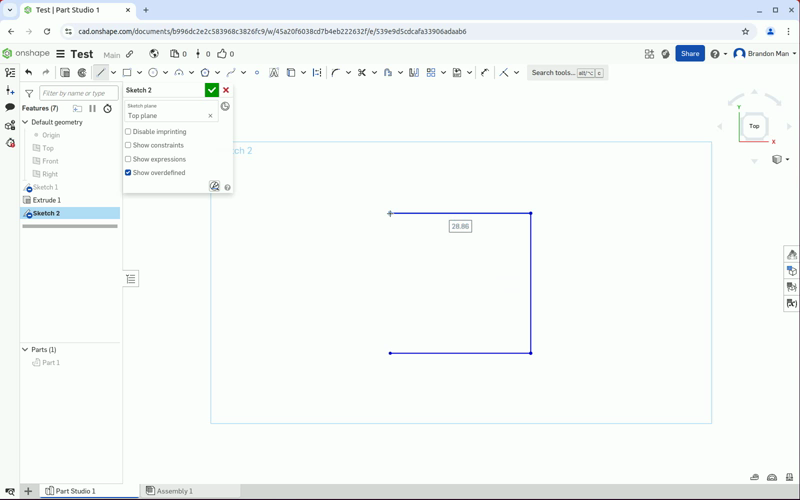
mouse_move(390, 353)
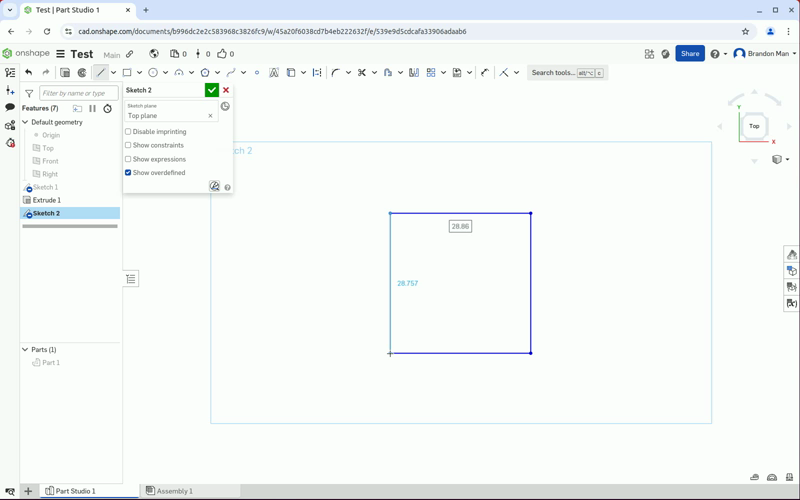
key_up(shift)
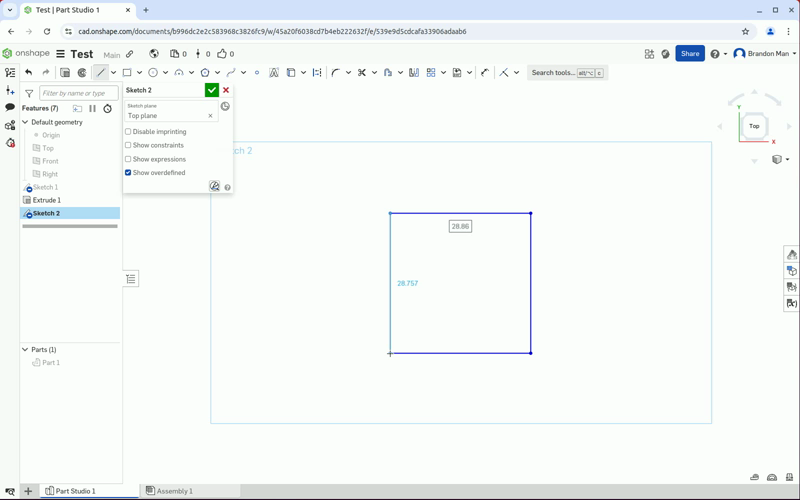
click(390, 353)
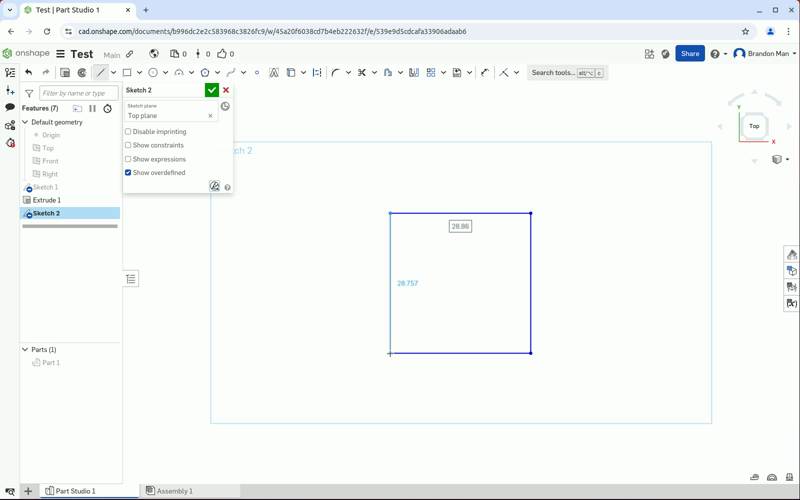
key(esc)
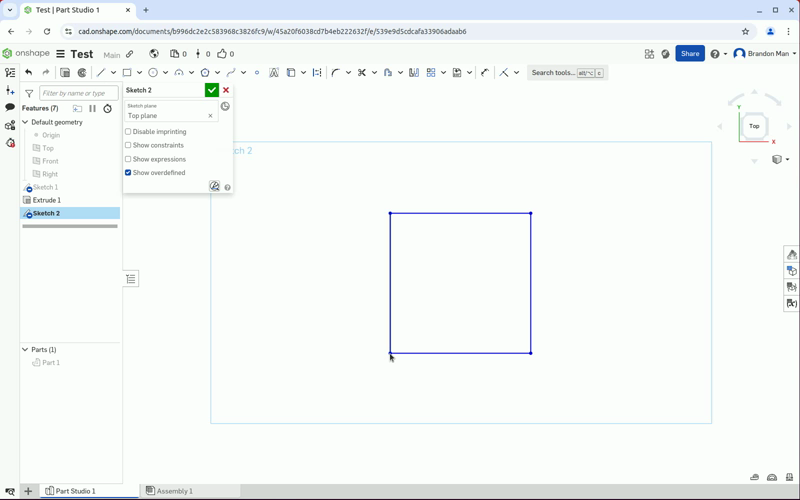
key(l)
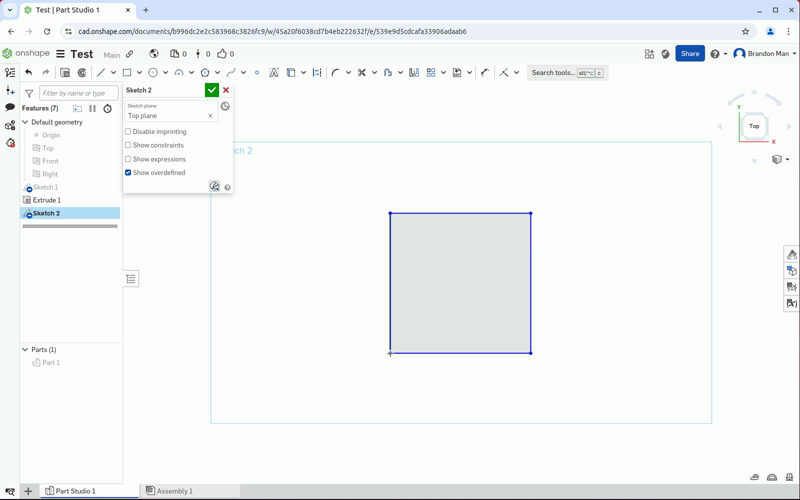
key_down(shift)
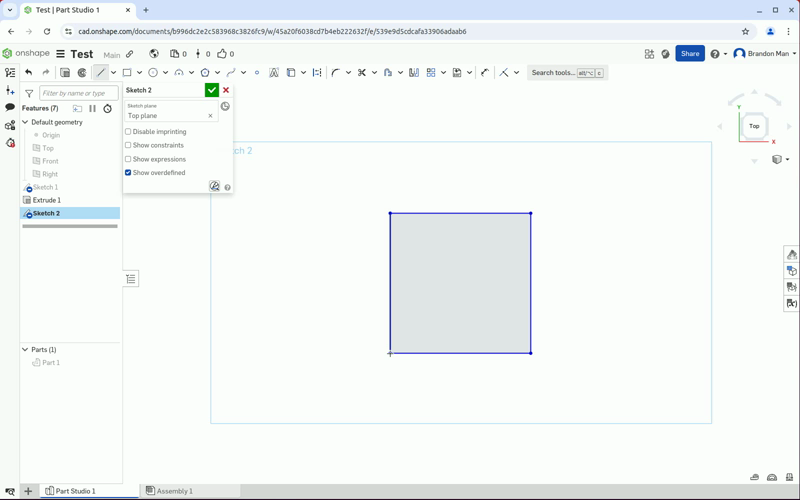
mouse_move(393, 350)
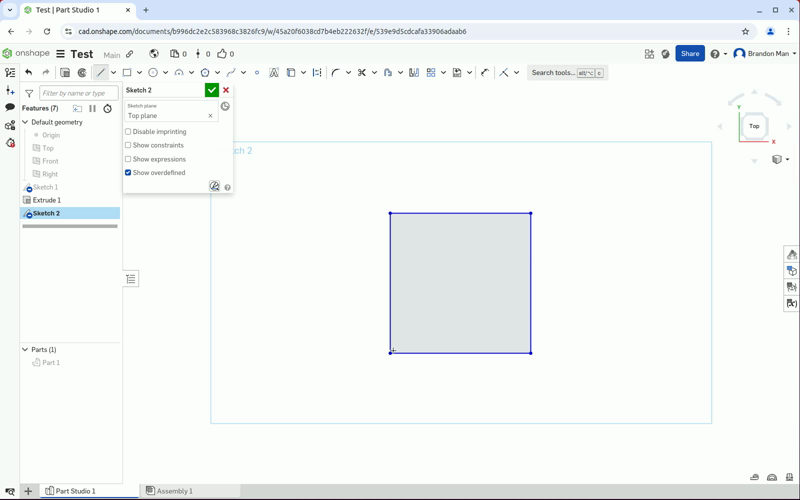
scroll(6)
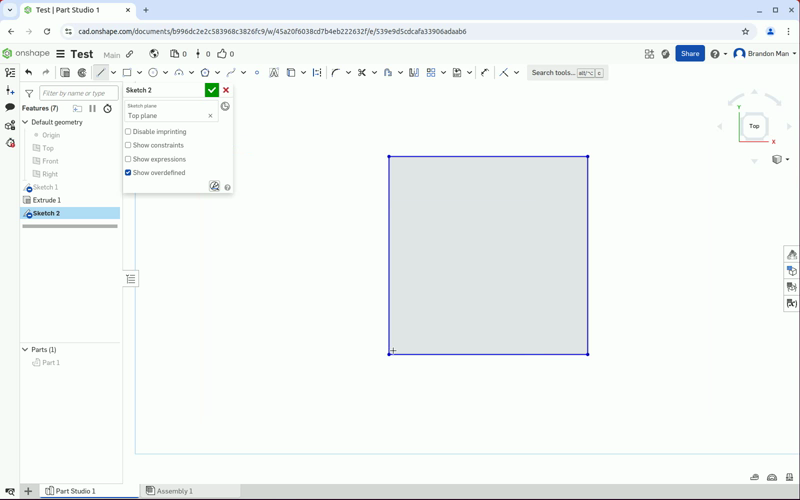
scroll(6)
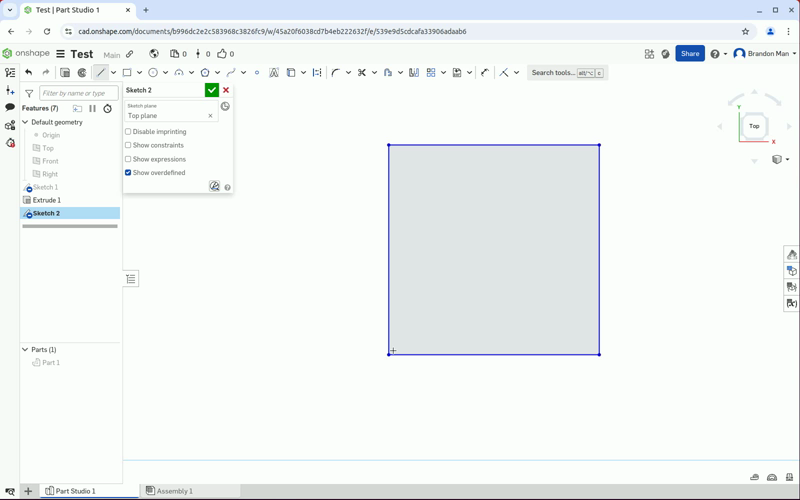
scroll(6)
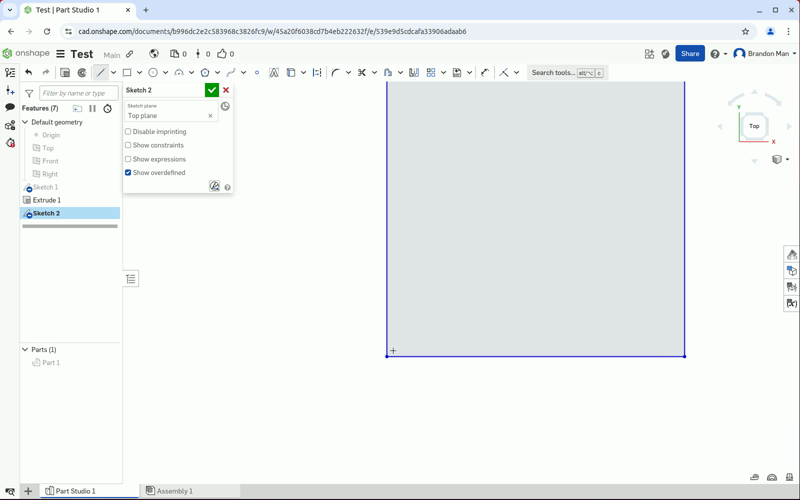
scroll(6)
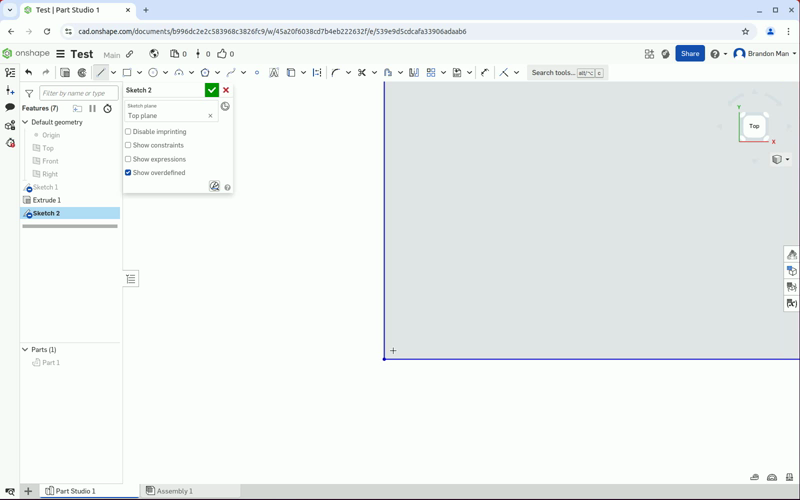
scroll(6)
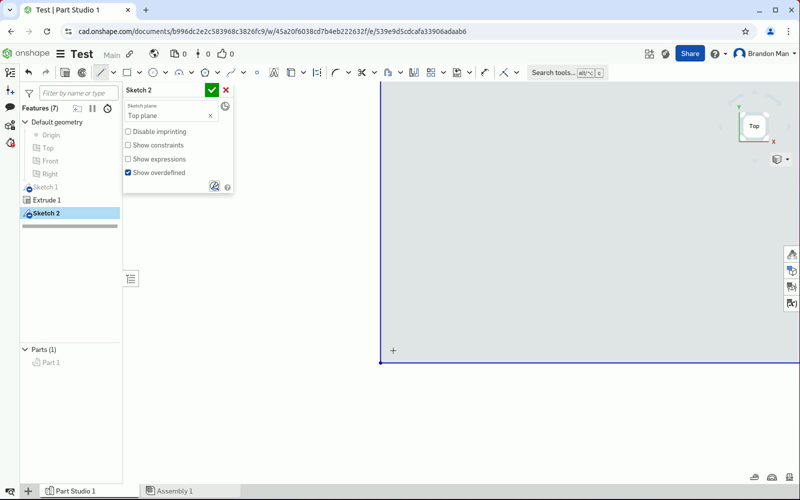
scroll(6)
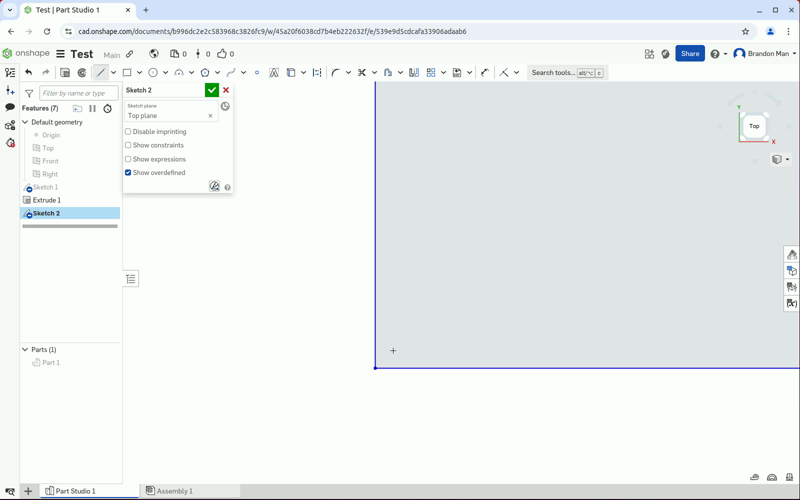
scroll(6)
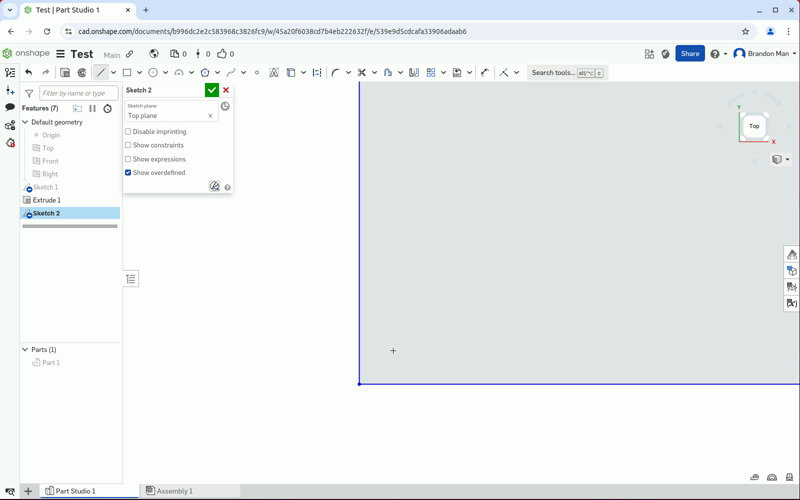
click(393, 350)
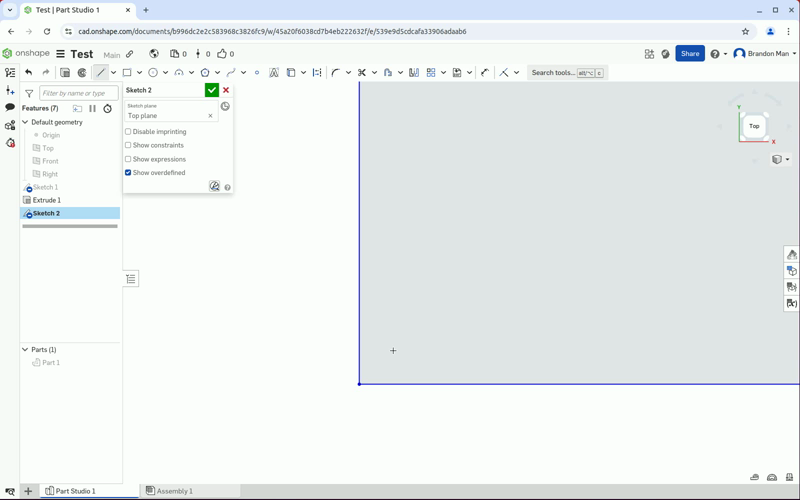
scroll(-6)
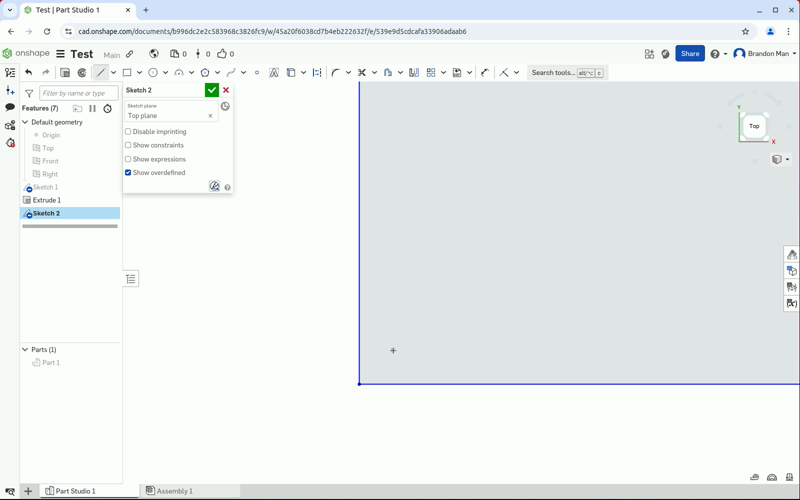
scroll(-6)
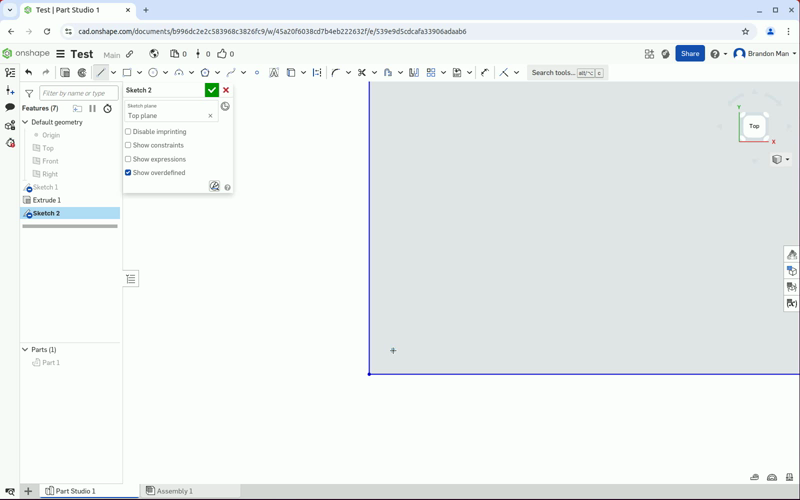
scroll(-6)
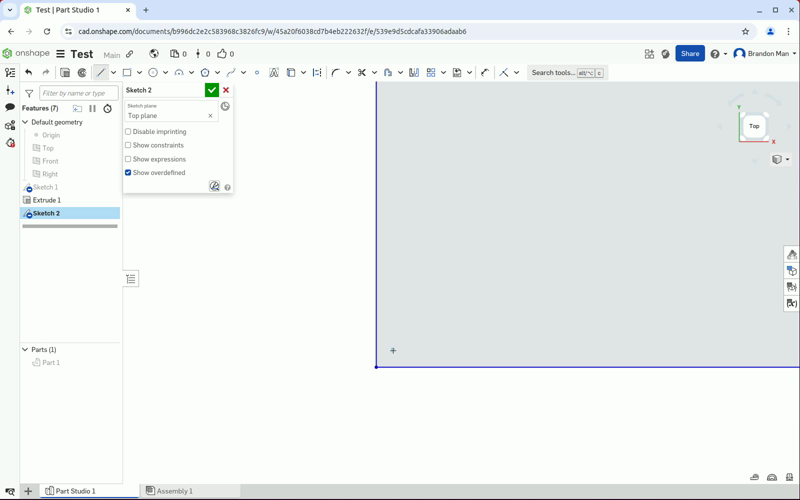
scroll(-6)
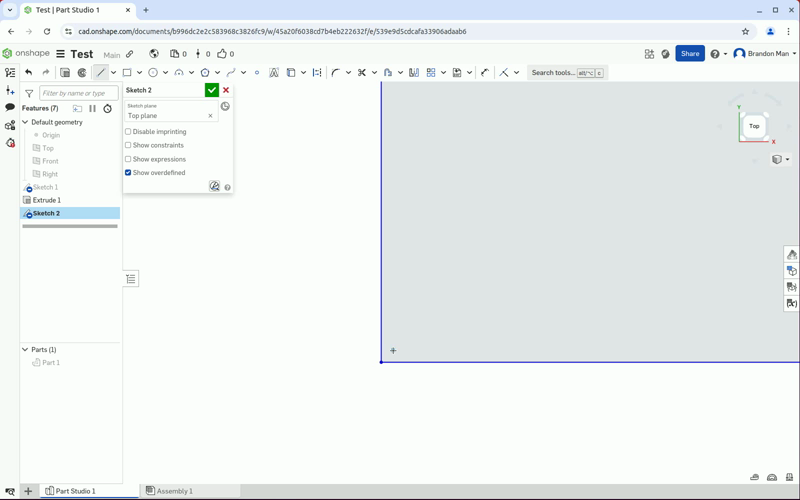
scroll(-6)
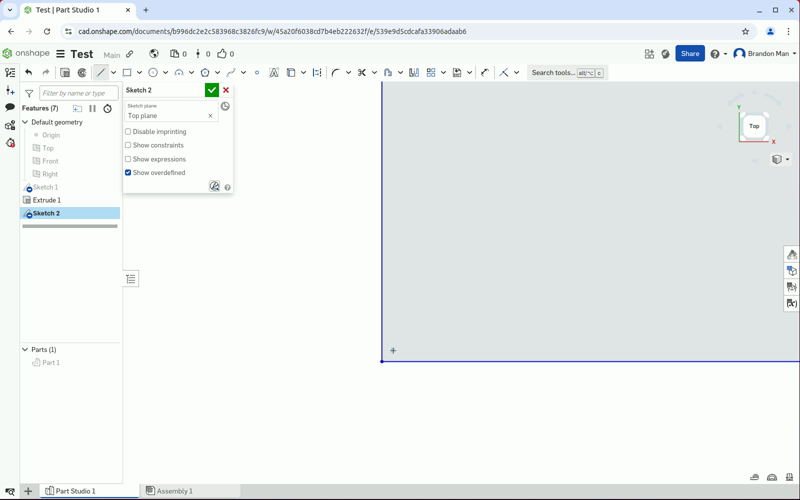
scroll(-6)
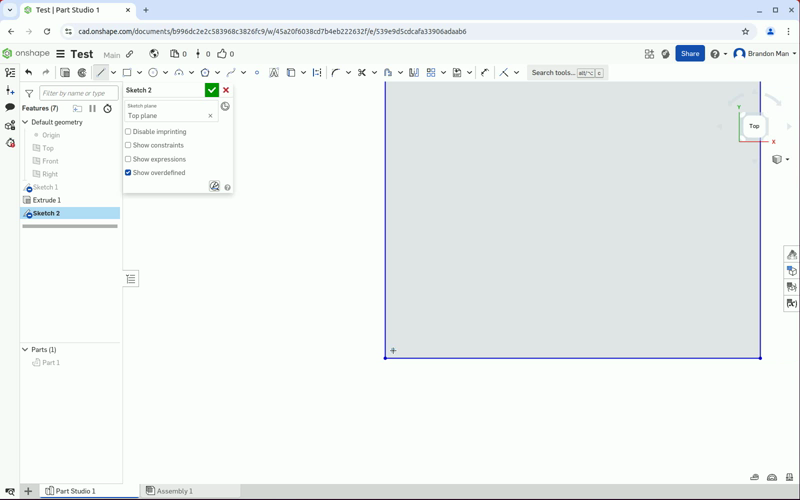
scroll(-6)
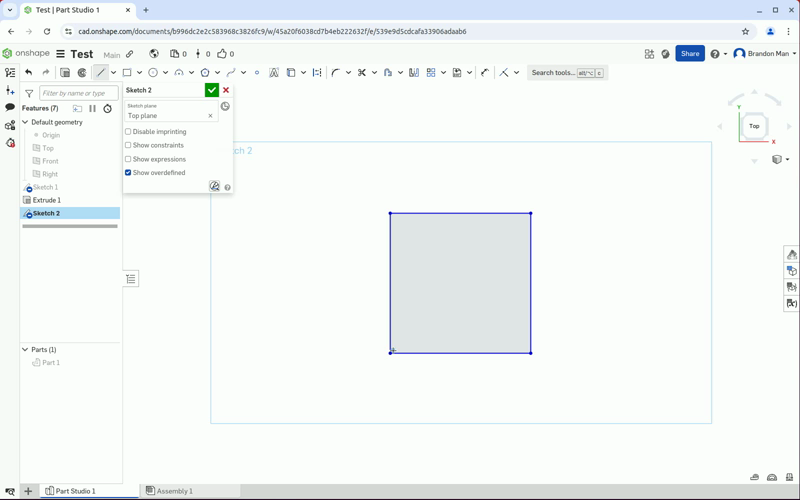
key_up(shift)
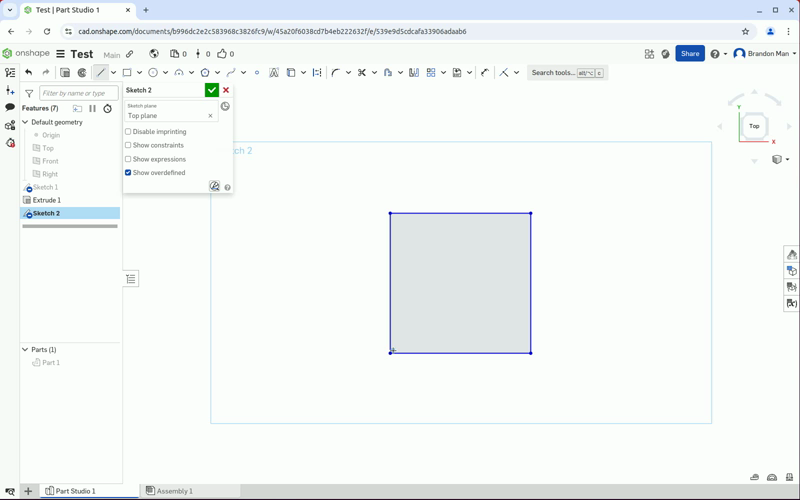
key_down(shift)
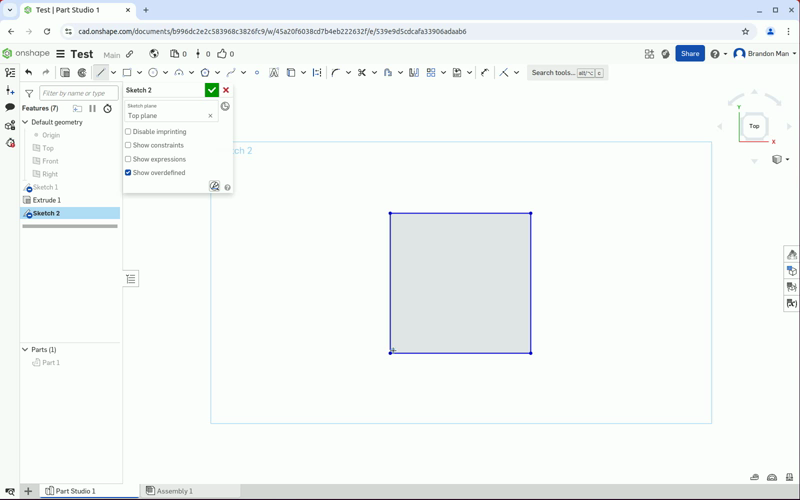
mouse_move(527, 350)
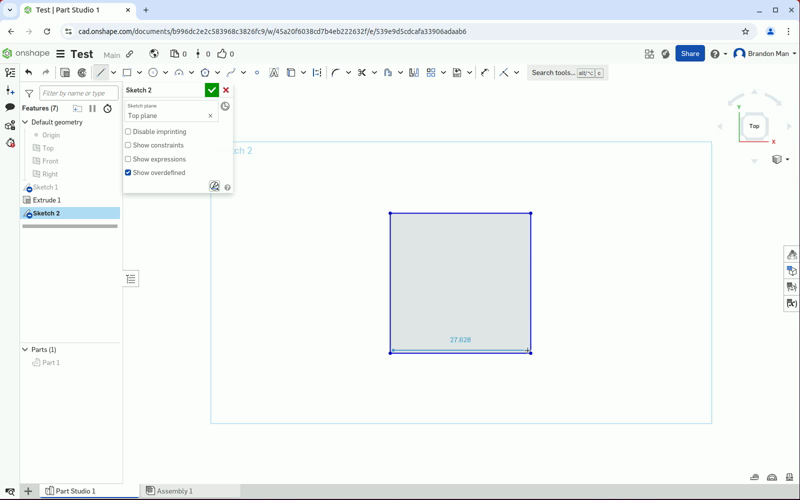
scroll(6)
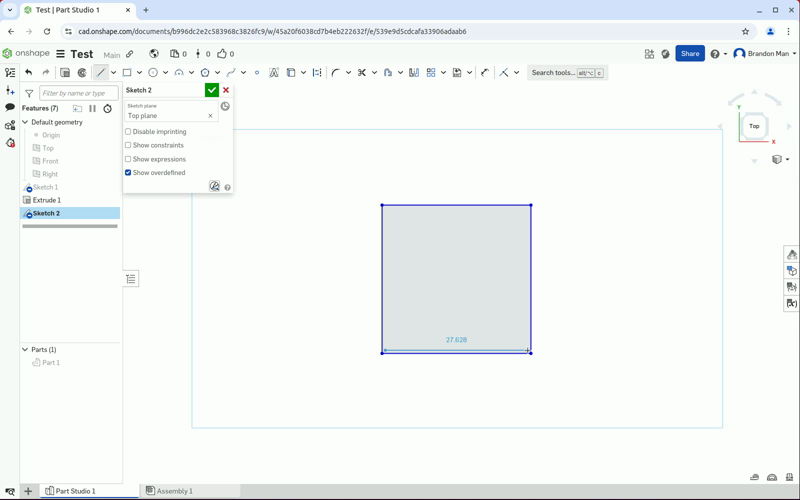
scroll(6)
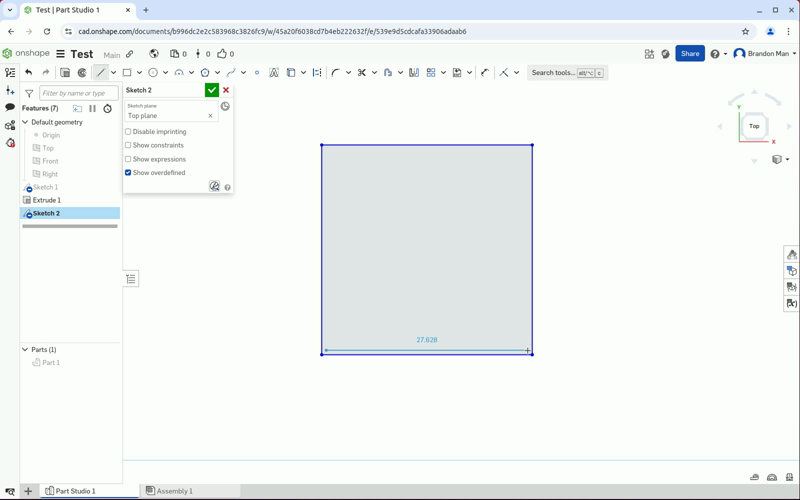
scroll(6)
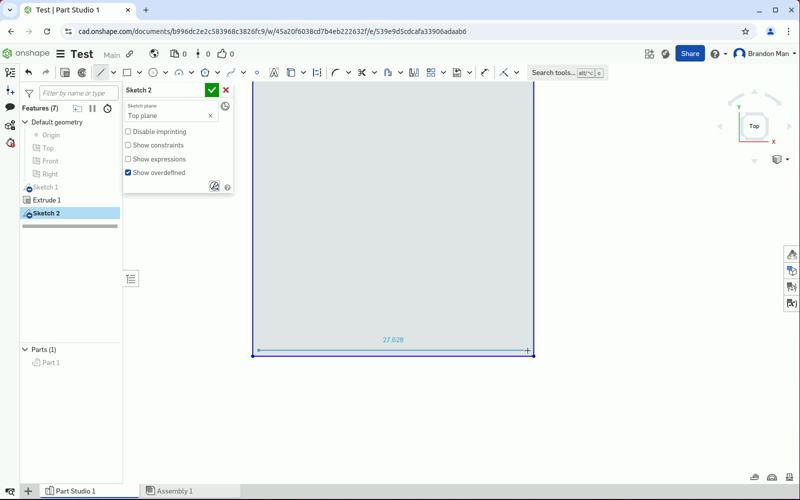
scroll(6)
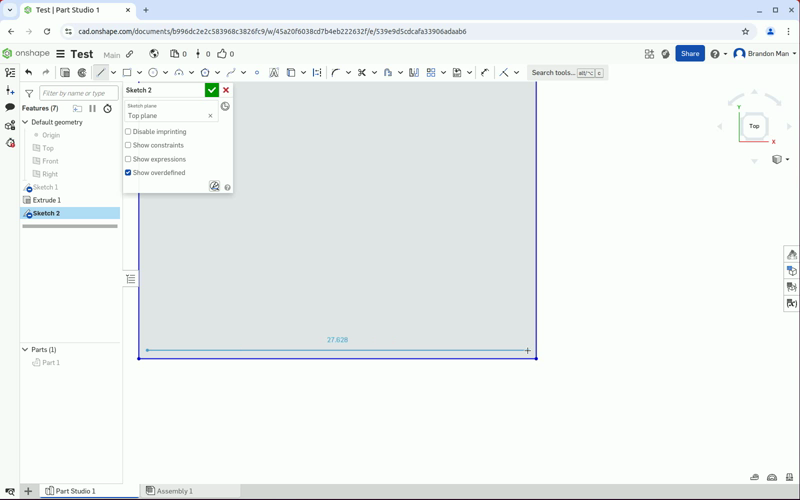
scroll(6)
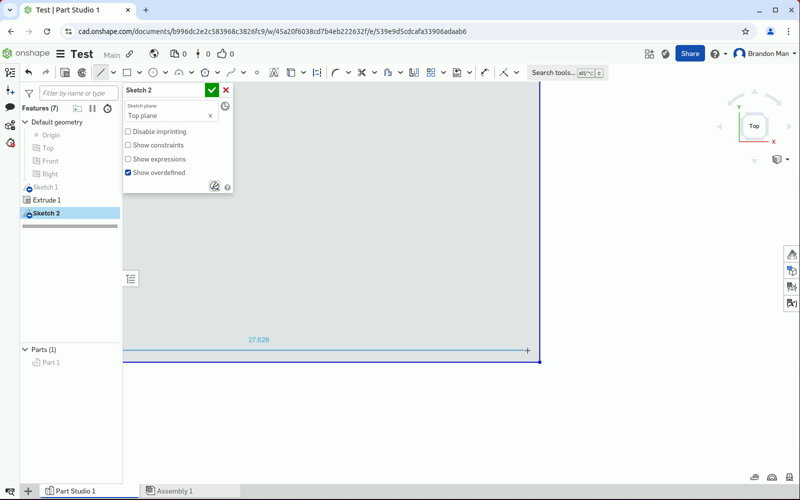
scroll(6)
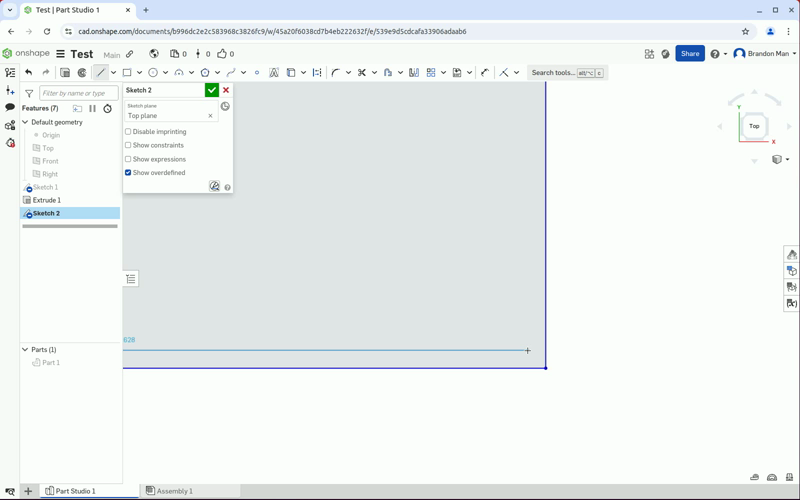
scroll(6)
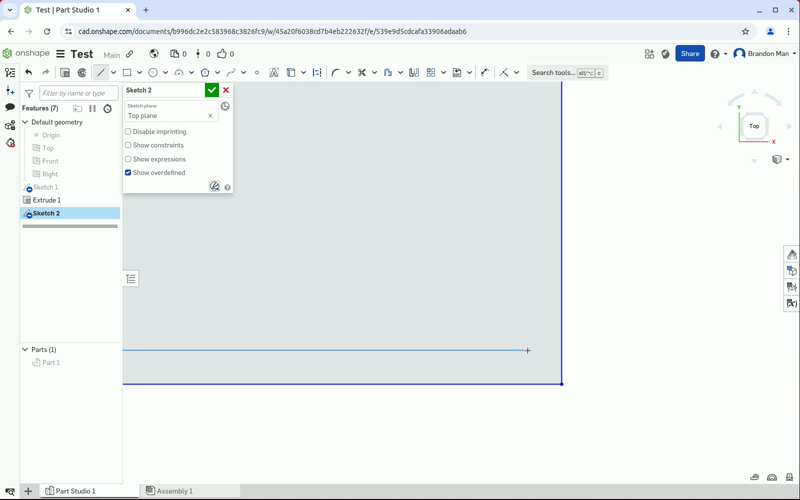
click(527, 350)
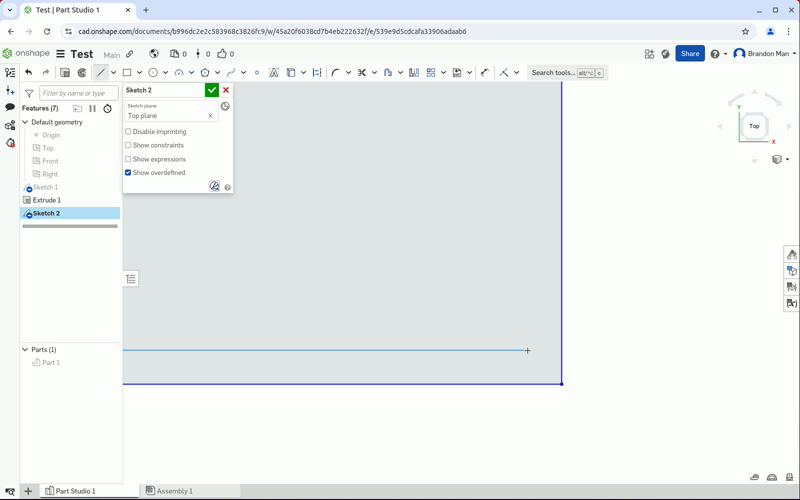
scroll(-6)
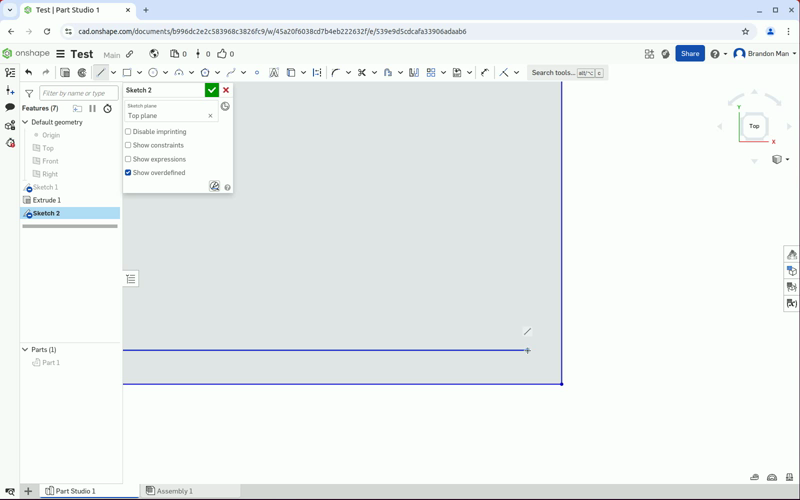
scroll(-6)
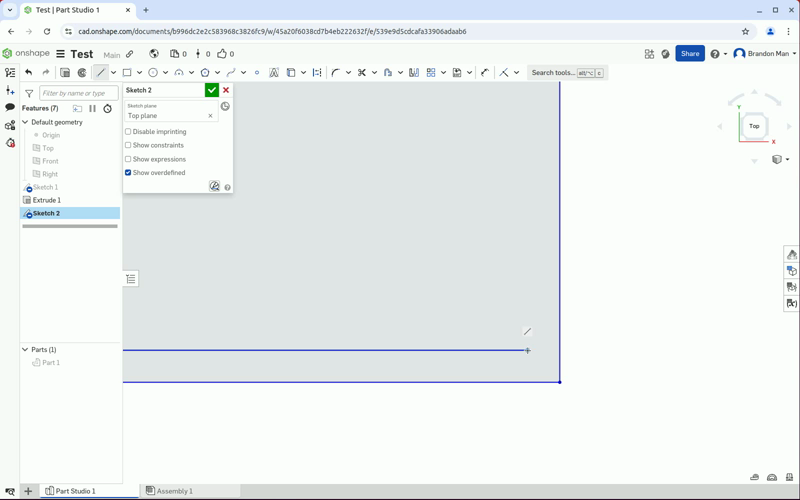
scroll(-6)
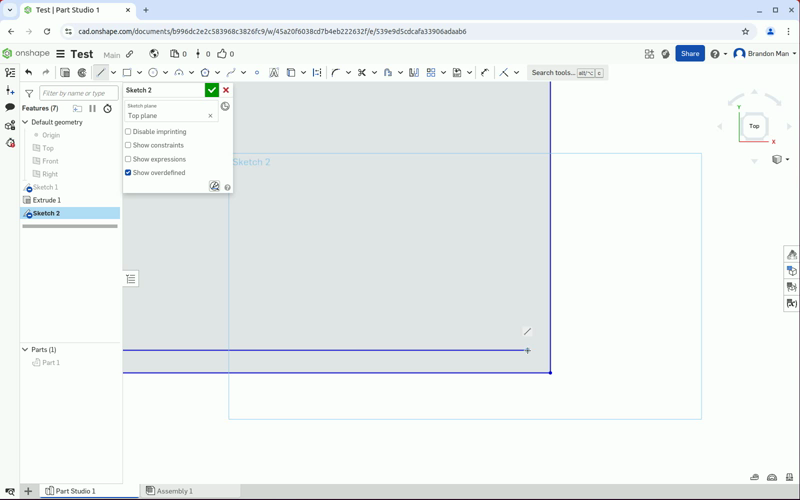
scroll(-6)
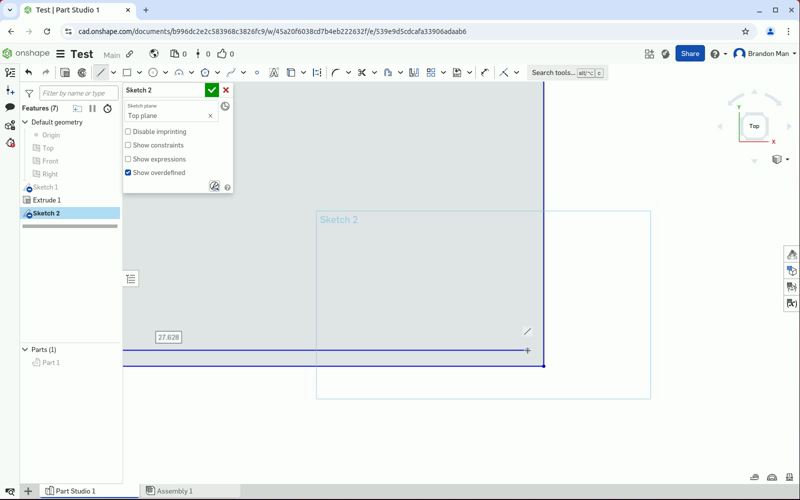
scroll(-6)
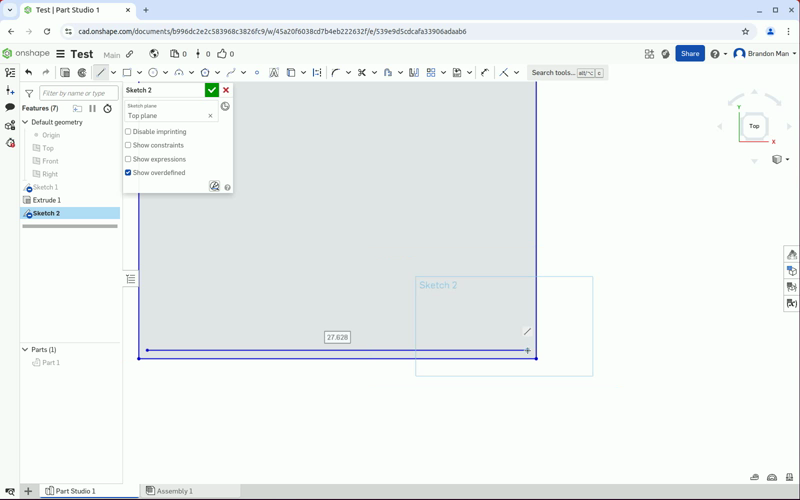
scroll(-6)
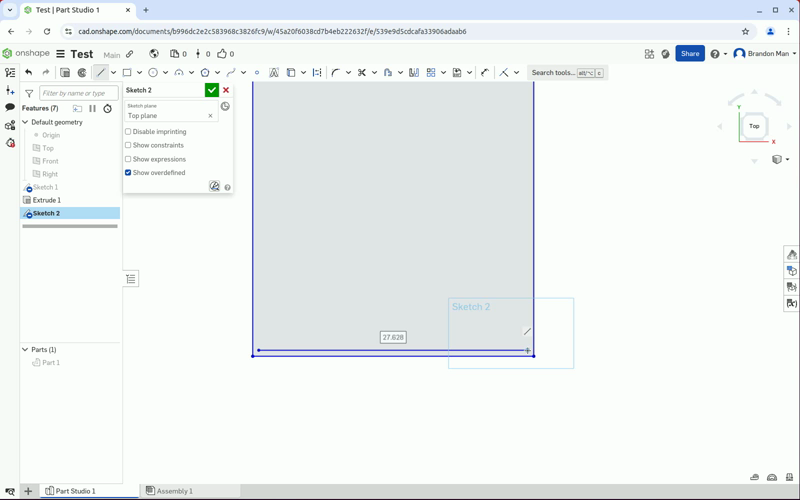
scroll(-6)
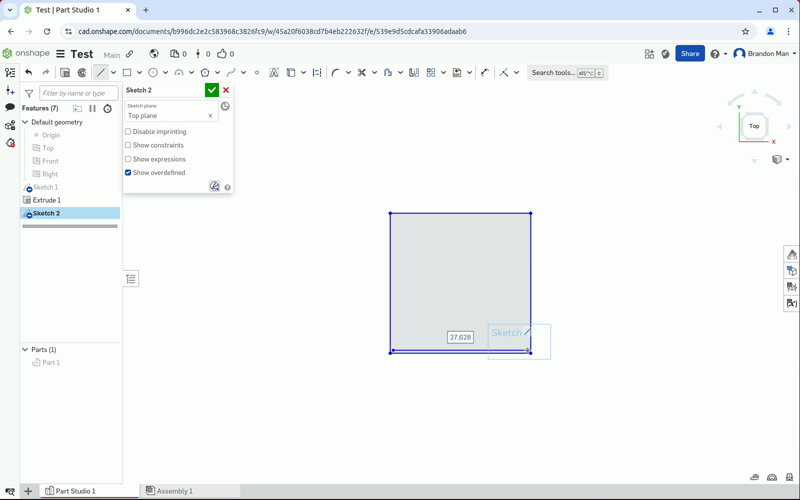
key_up(shift)
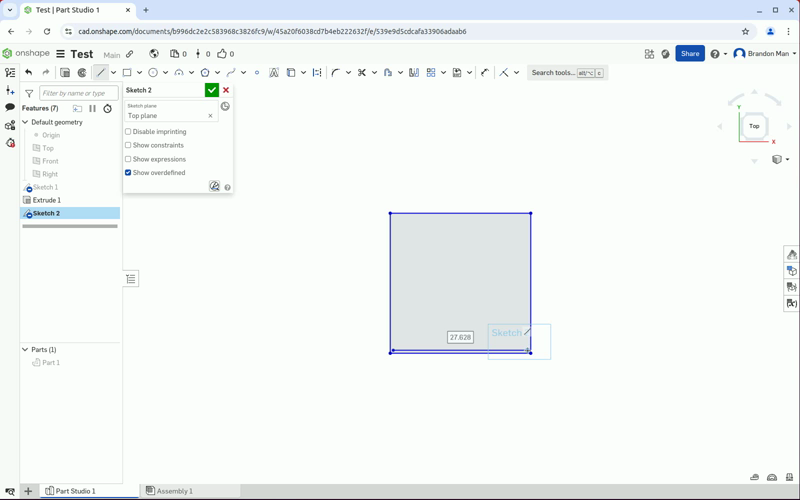
key_down(shift)
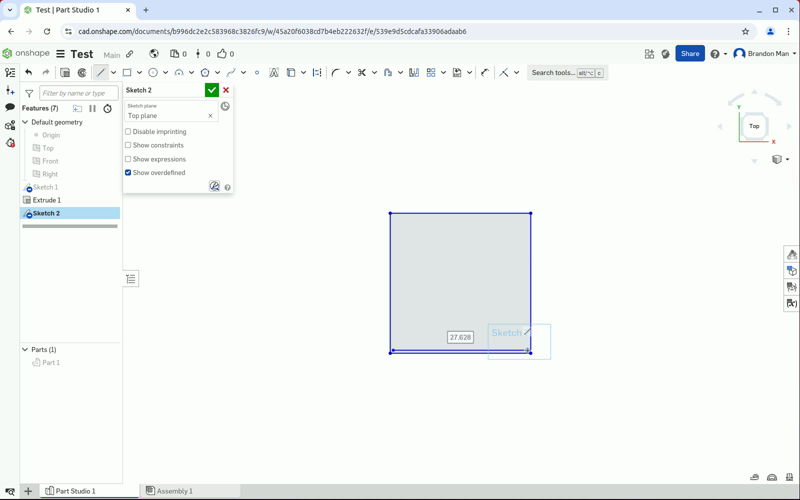
mouse_move(527, 216)
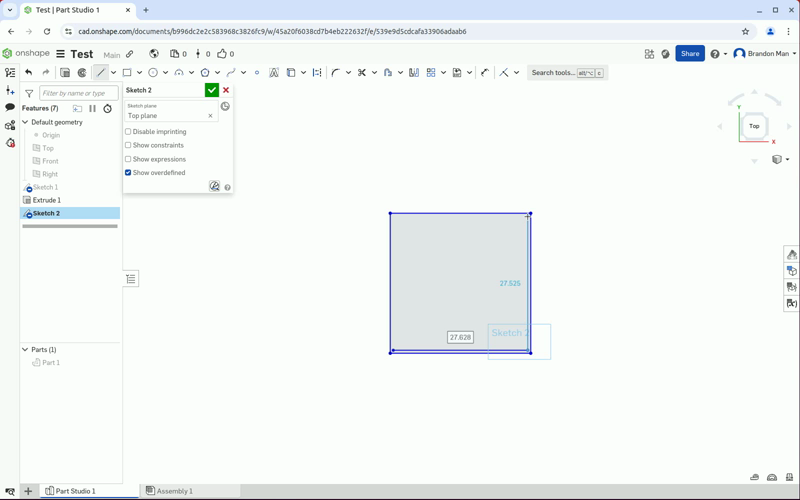
scroll(6)
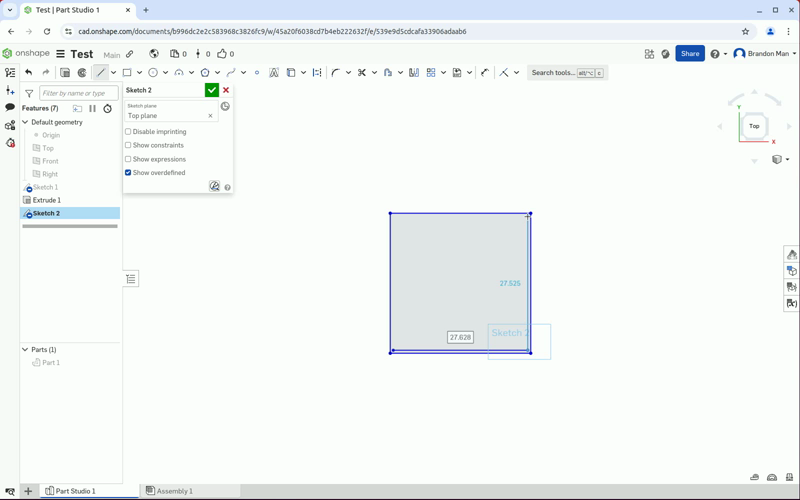
scroll(6)
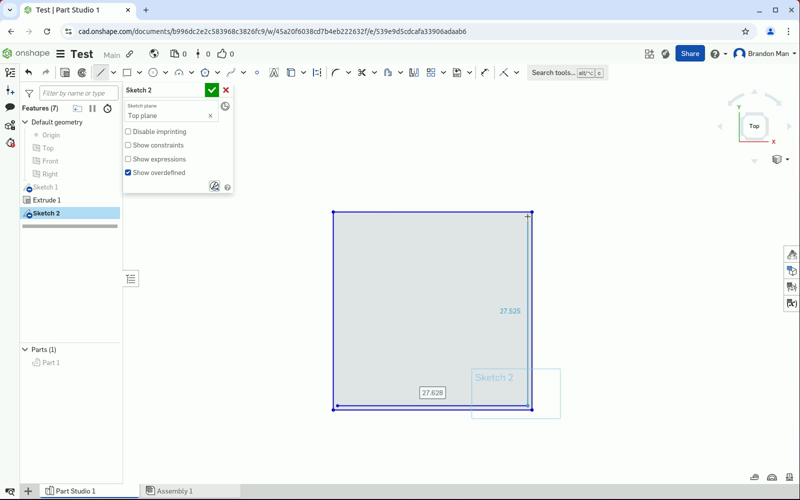
scroll(6)
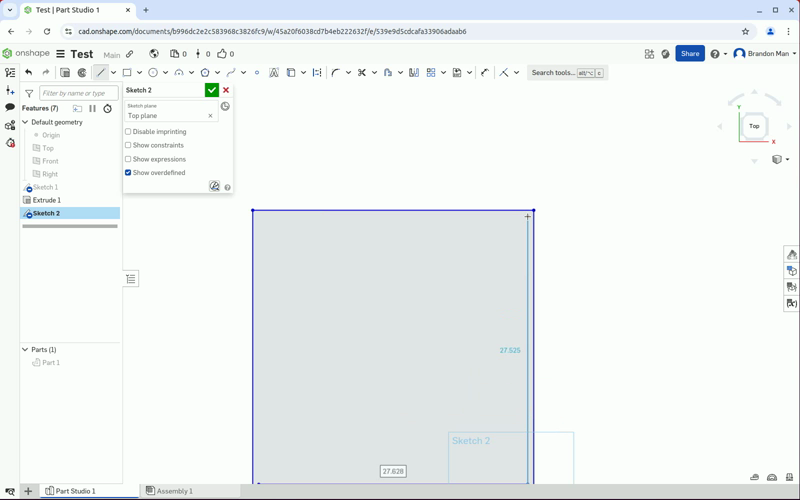
scroll(6)
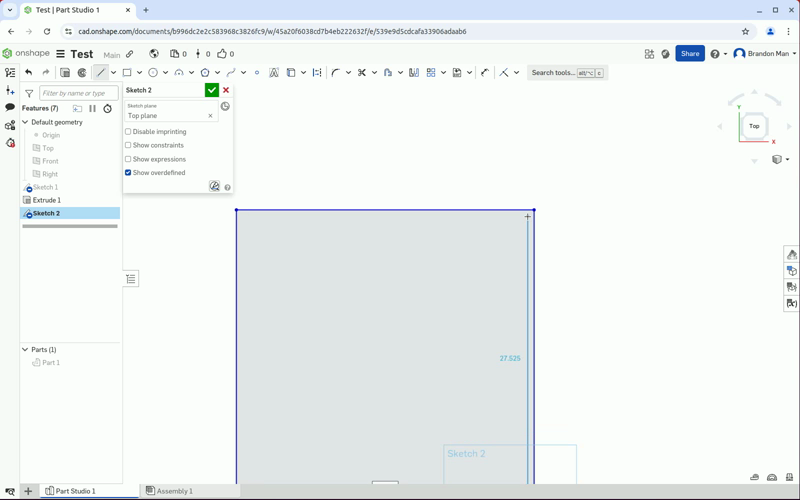
scroll(6)
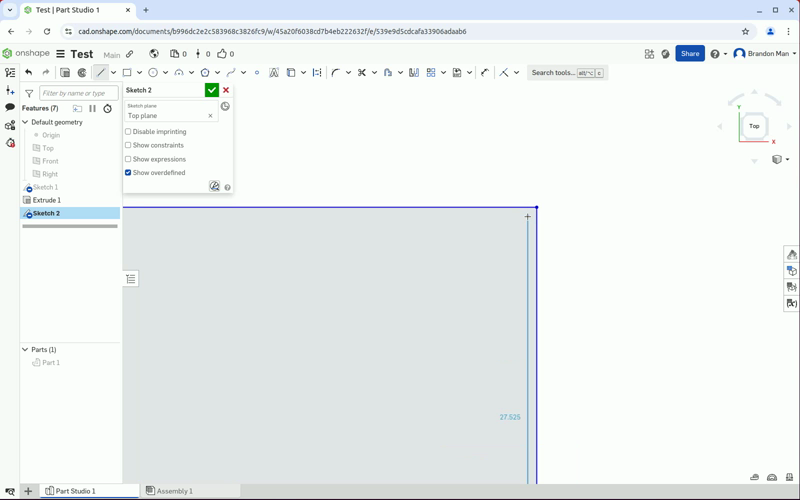
scroll(6)
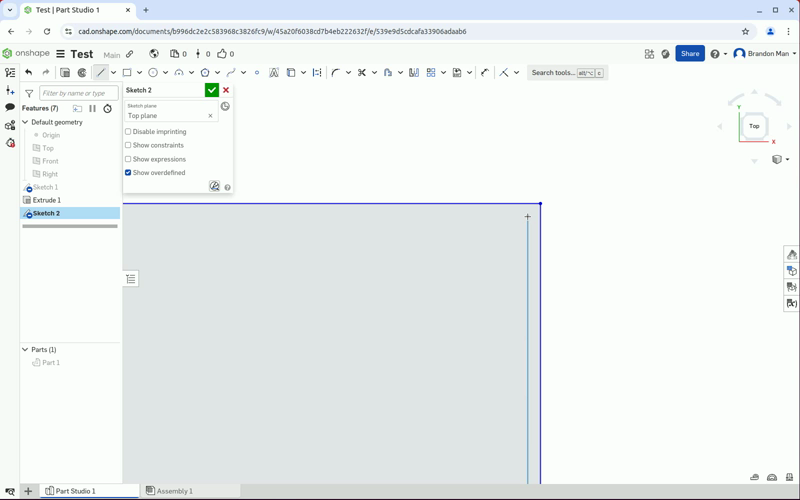
scroll(6)
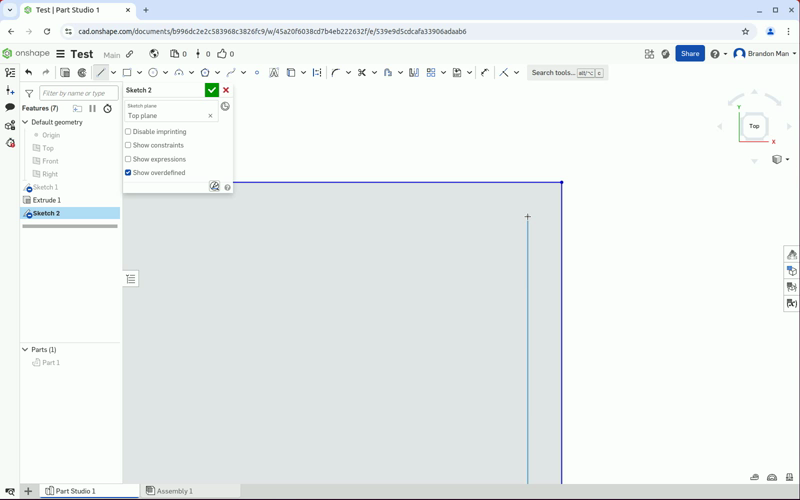
click(527, 216)
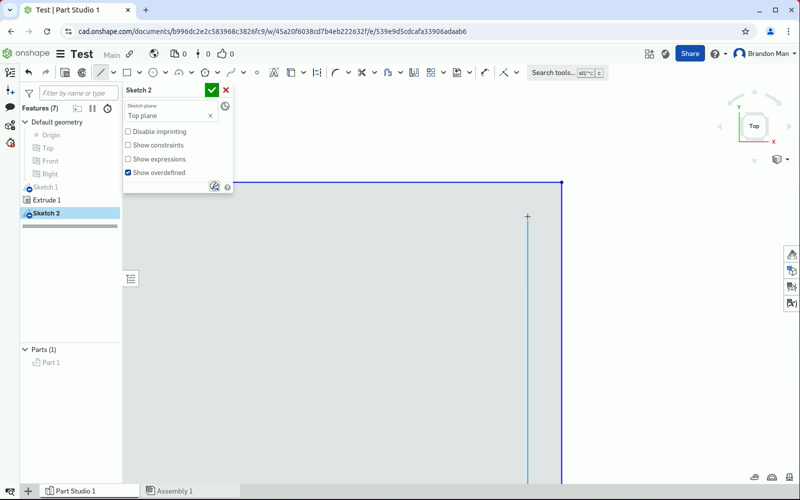
scroll(-6)
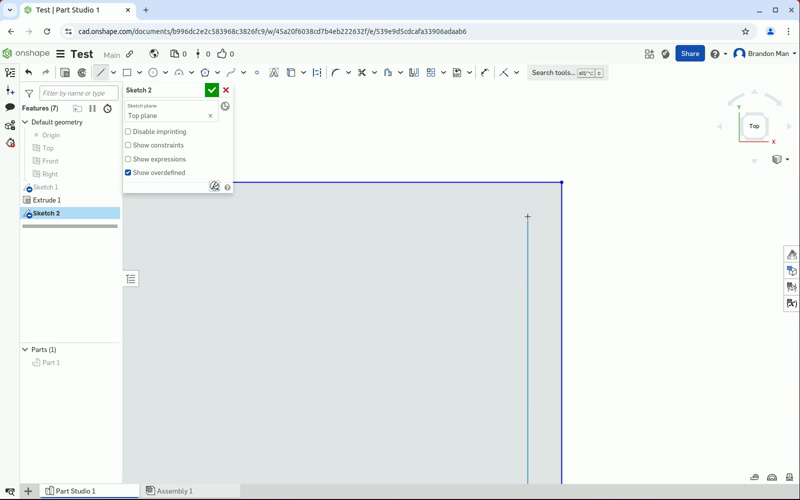
scroll(-6)
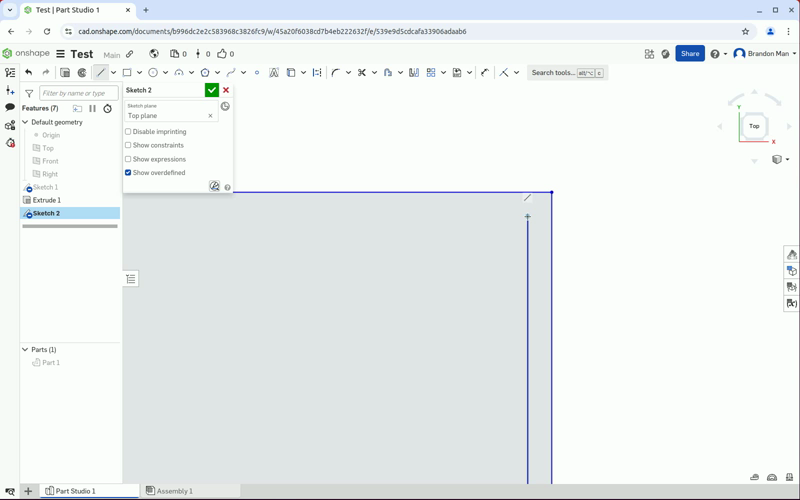
scroll(-6)
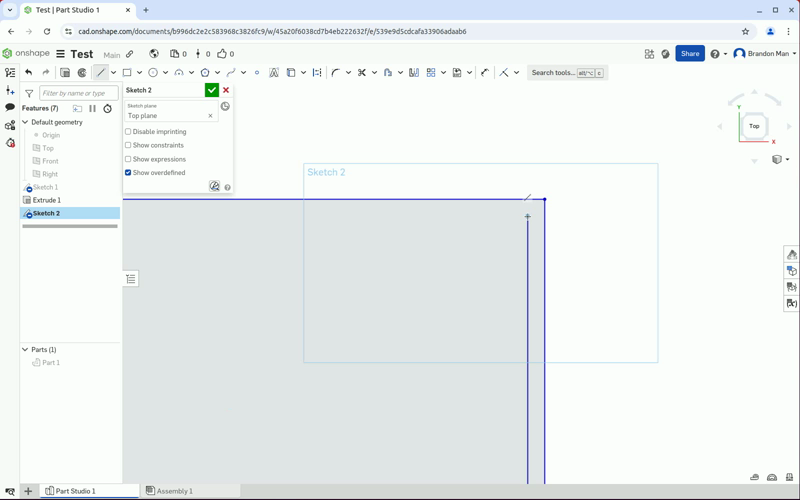
scroll(-6)
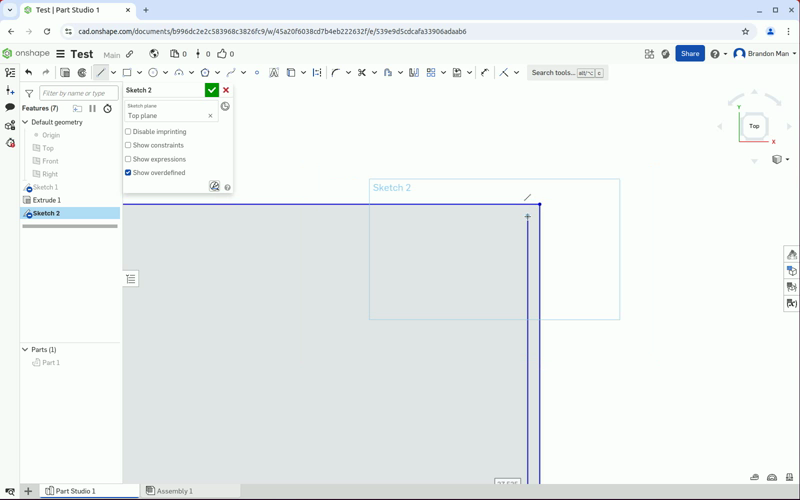
scroll(-6)
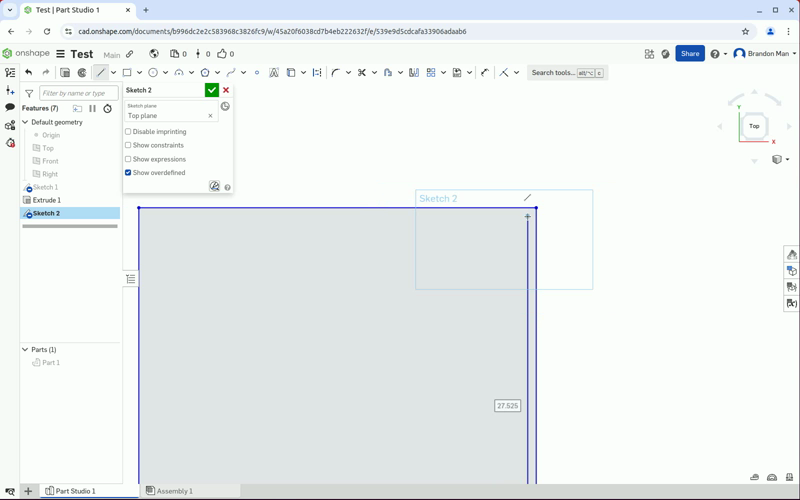
scroll(-6)
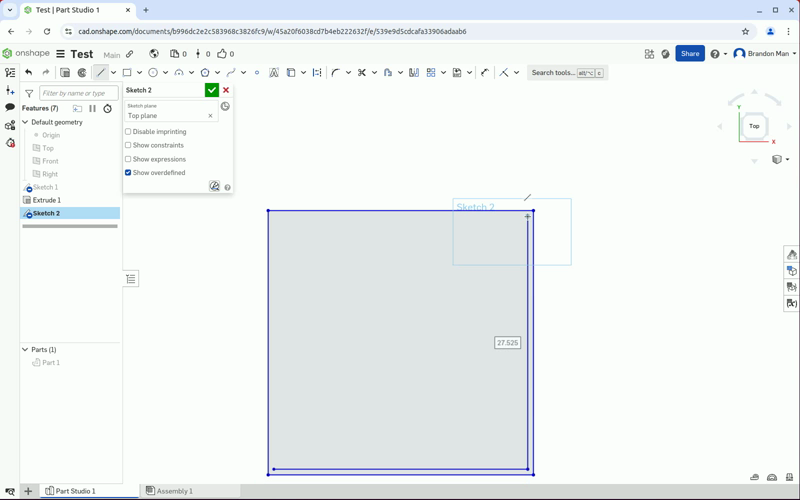
scroll(-6)
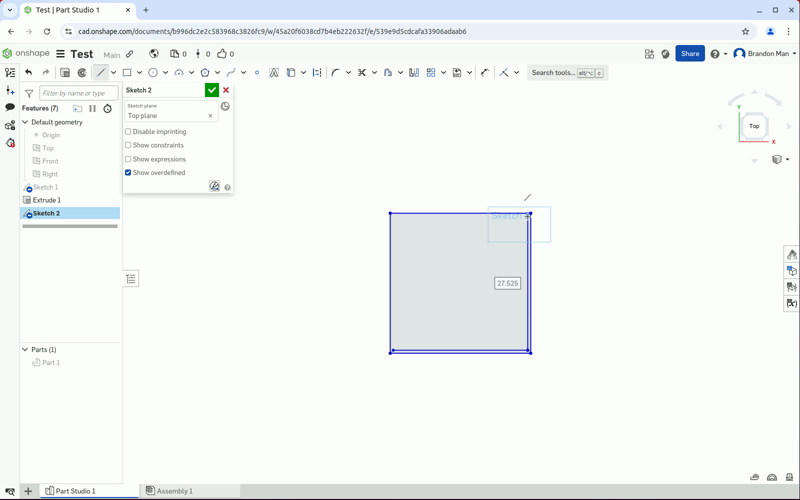
key_up(shift)
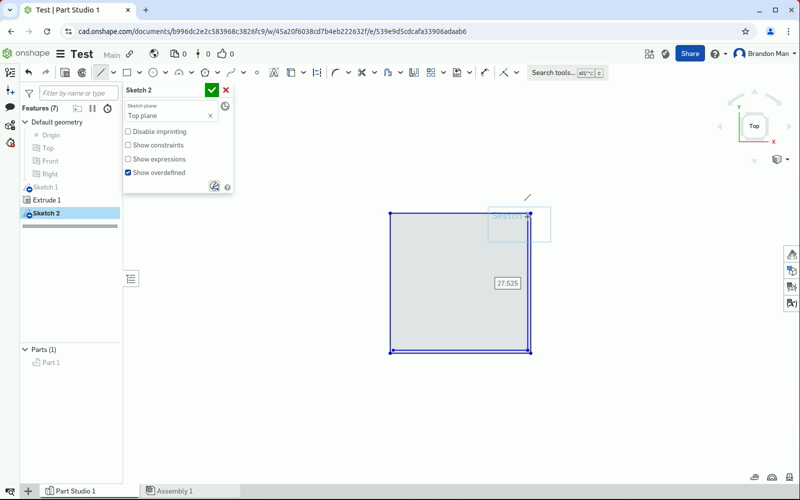
key_down(shift)
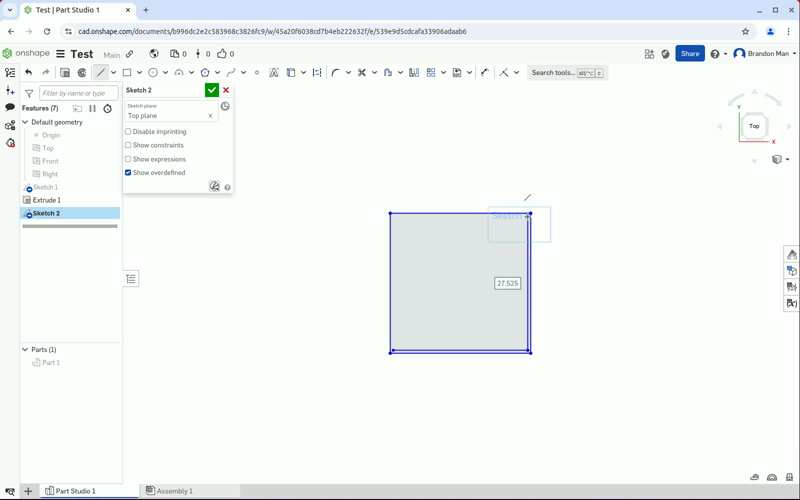
mouse_move(393, 216)
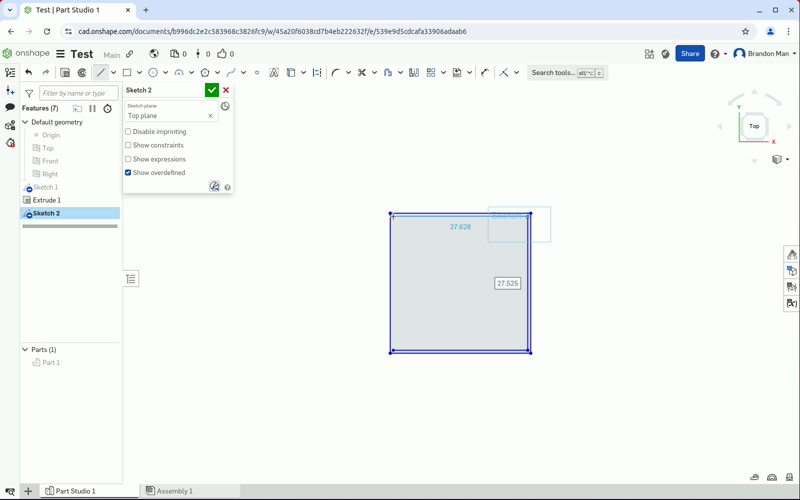
scroll(6)
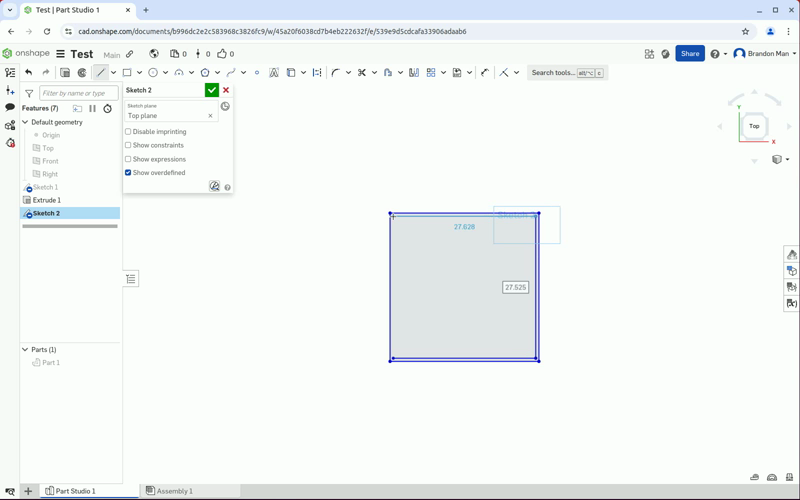
scroll(6)
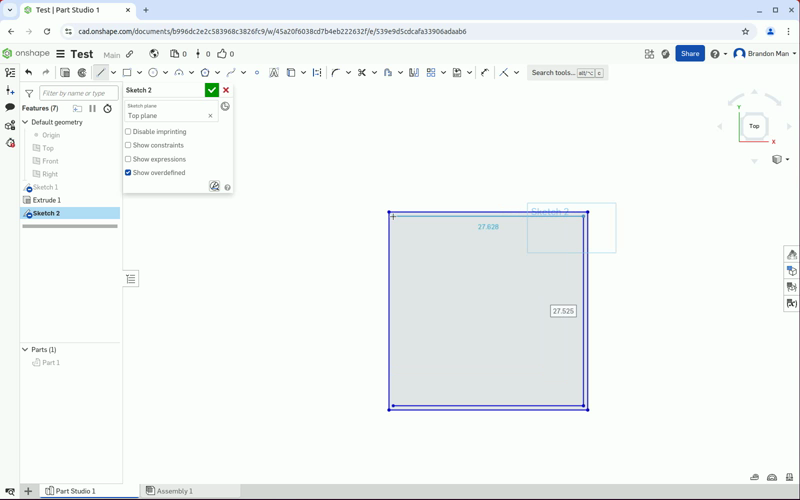
scroll(6)
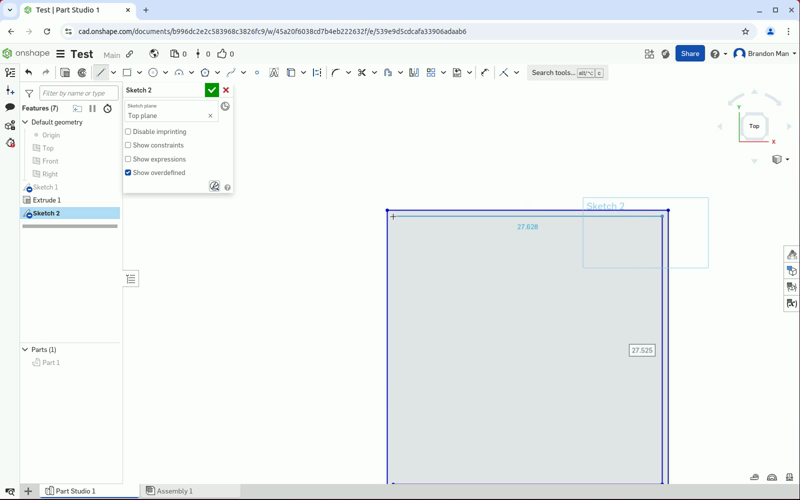
scroll(6)
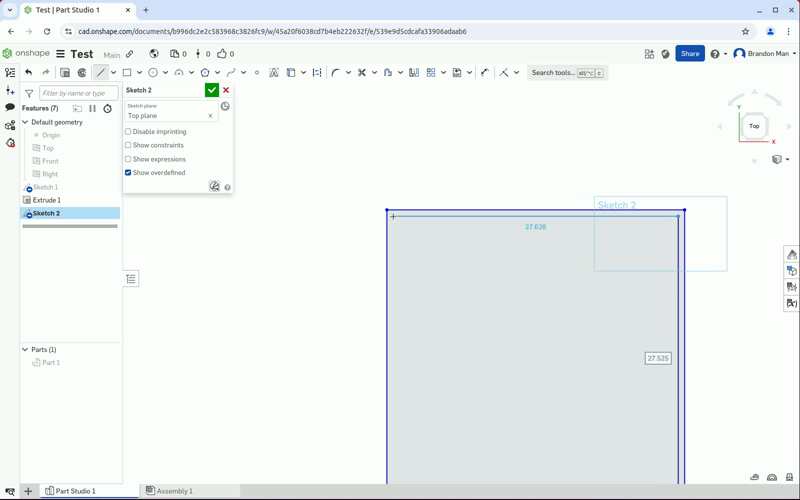
scroll(6)
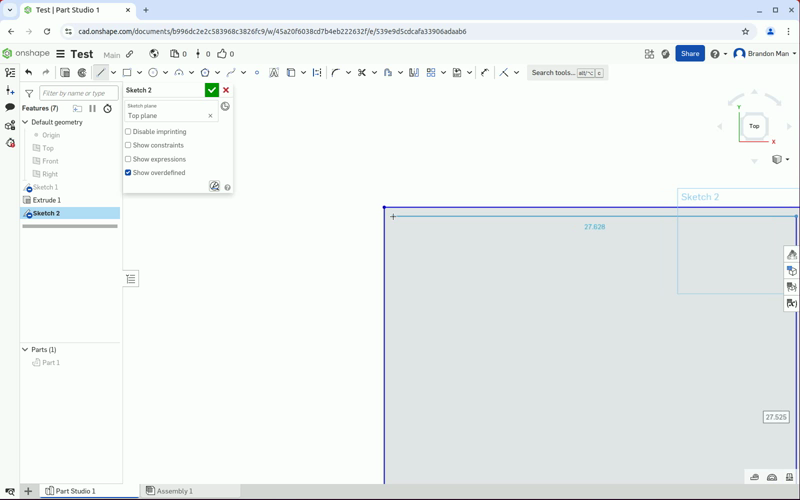
scroll(6)
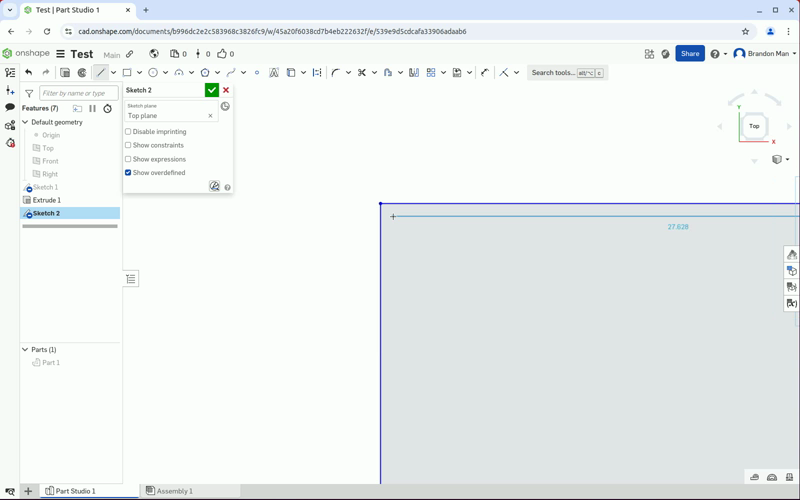
scroll(6)
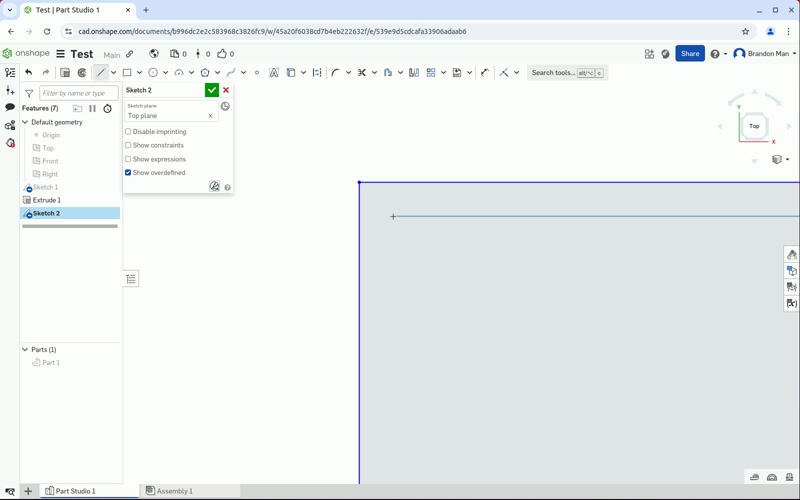
click(393, 216)
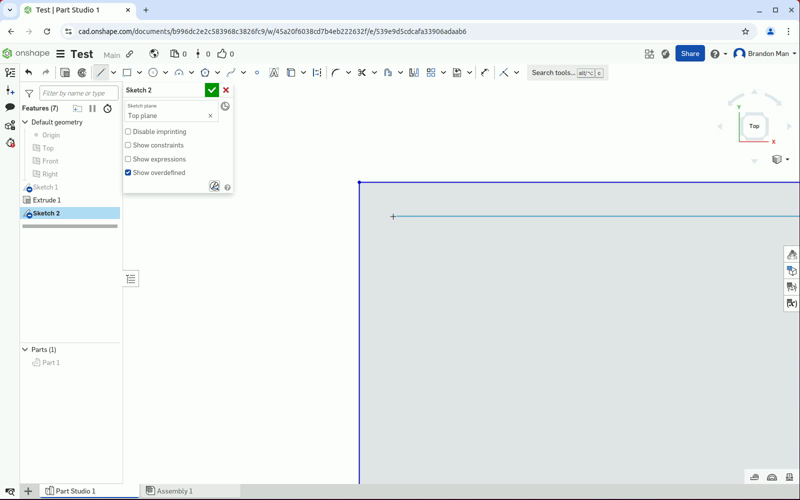
scroll(-6)
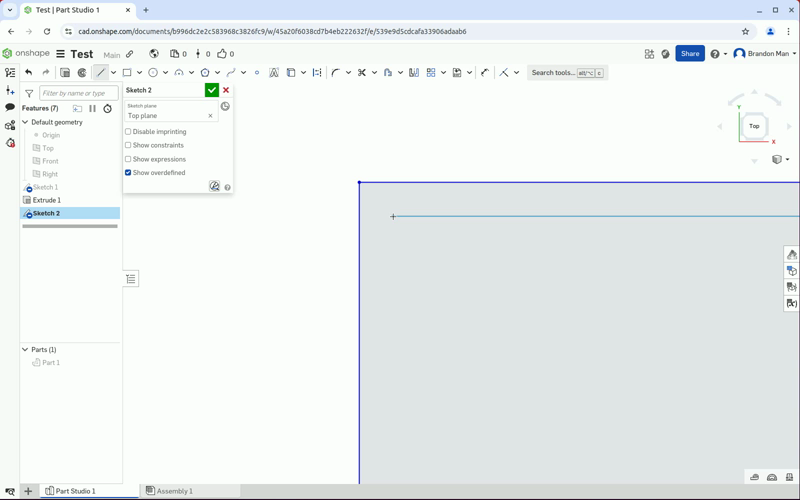
scroll(-6)
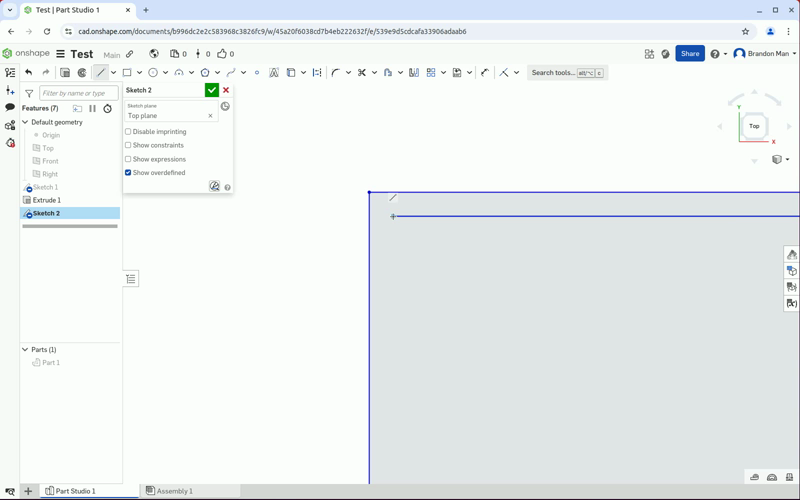
scroll(-6)
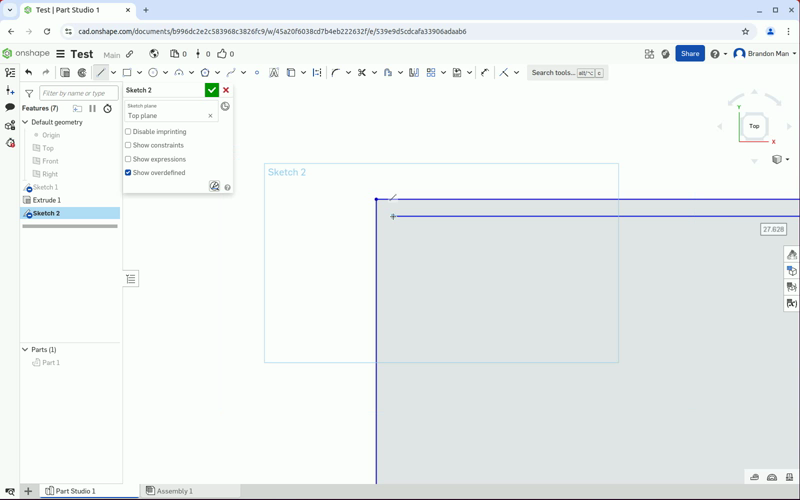
scroll(-6)
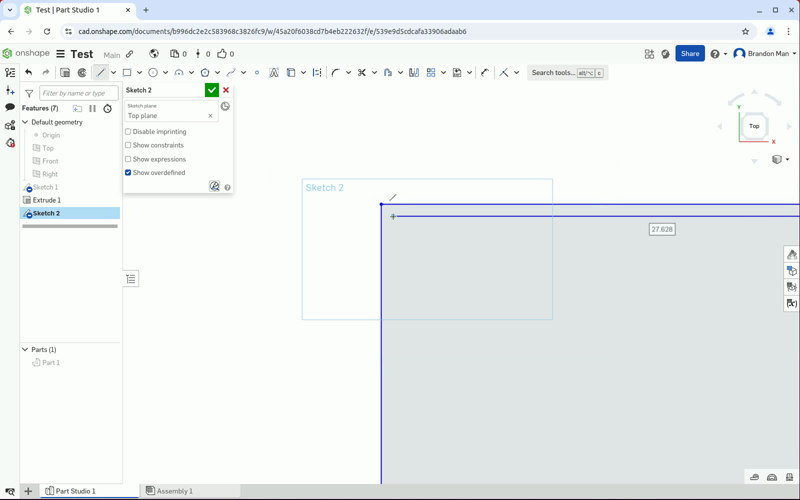
scroll(-6)
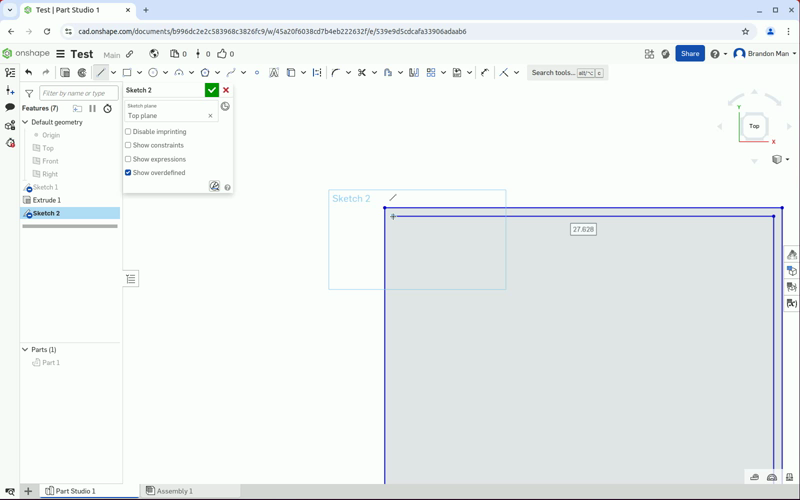
scroll(-6)
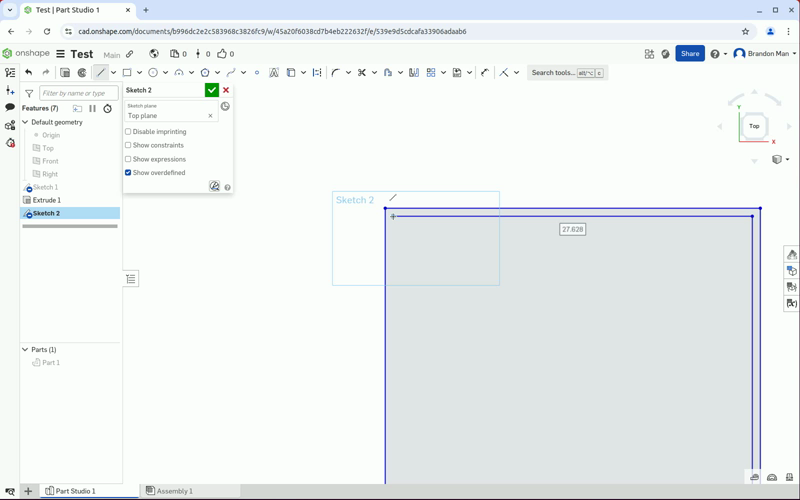
scroll(-6)
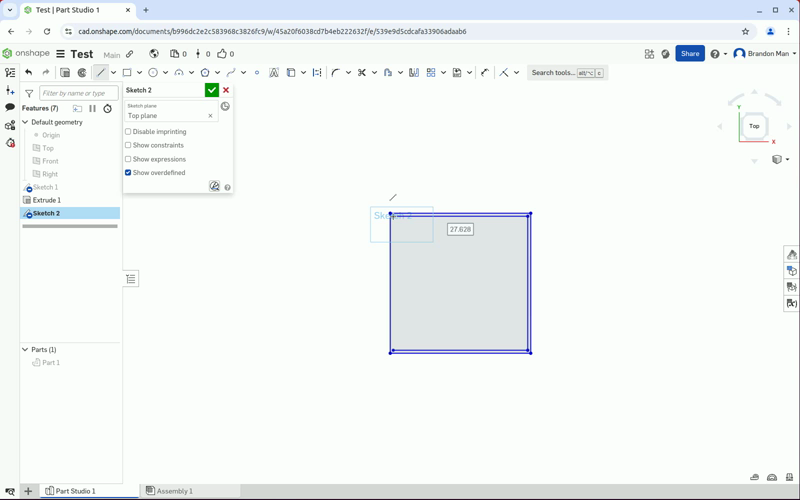
key_up(shift)
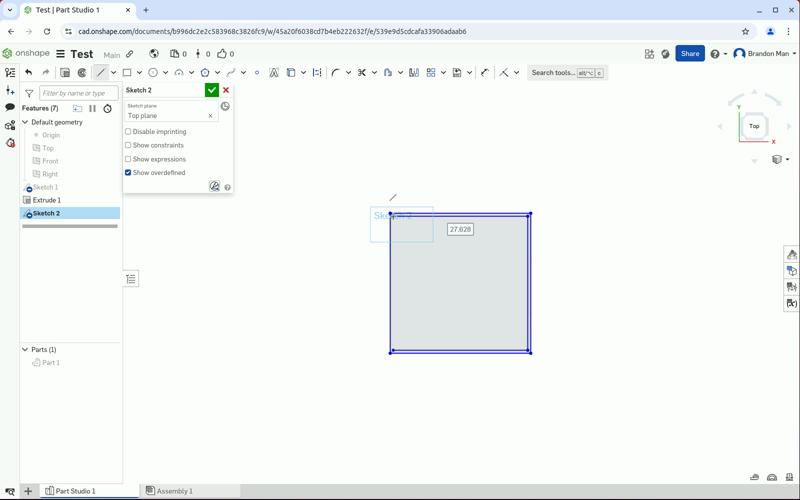
key_down(shift)
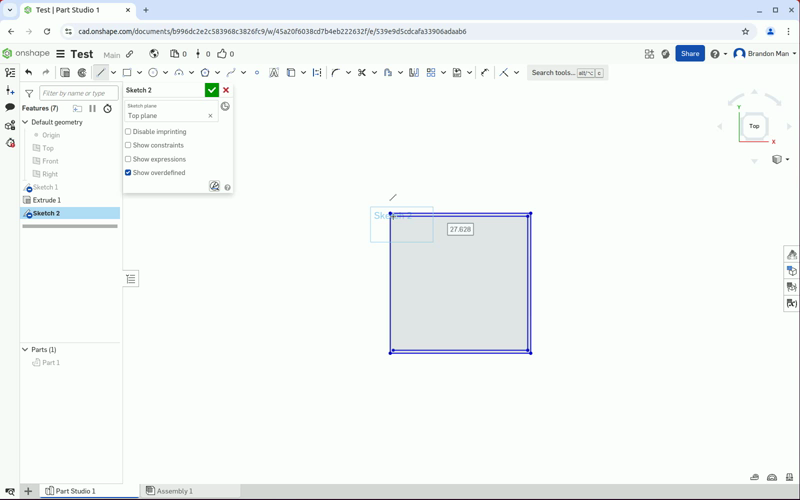
mouse_move(393, 350)
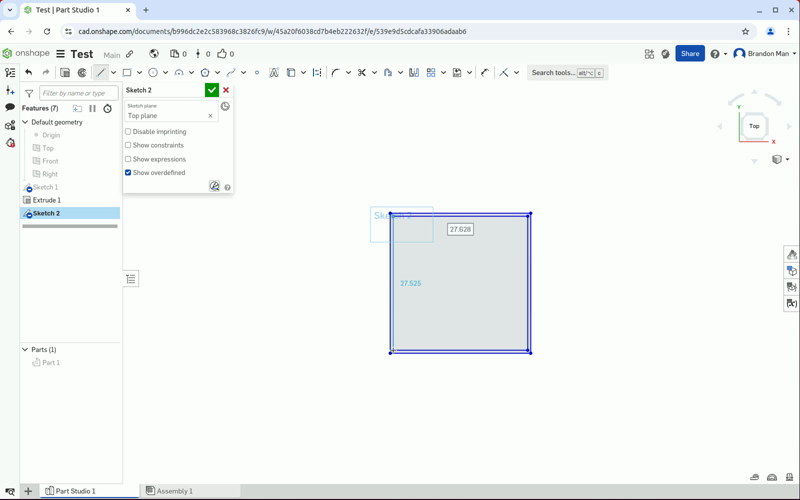
scroll(6)
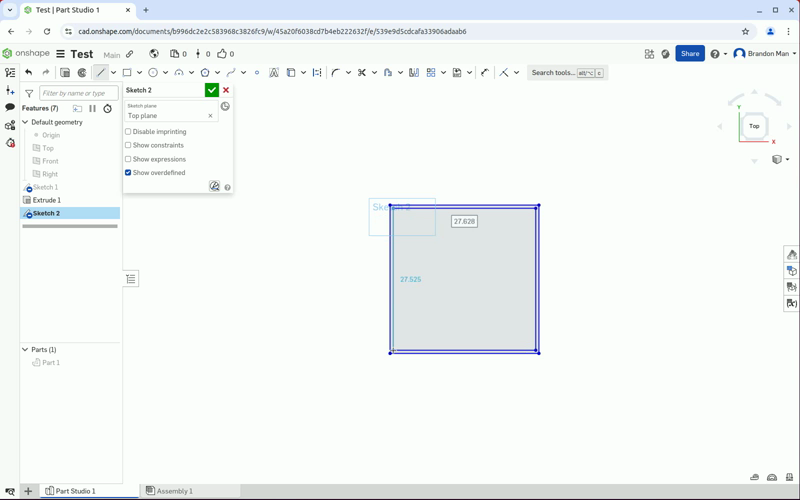
scroll(6)
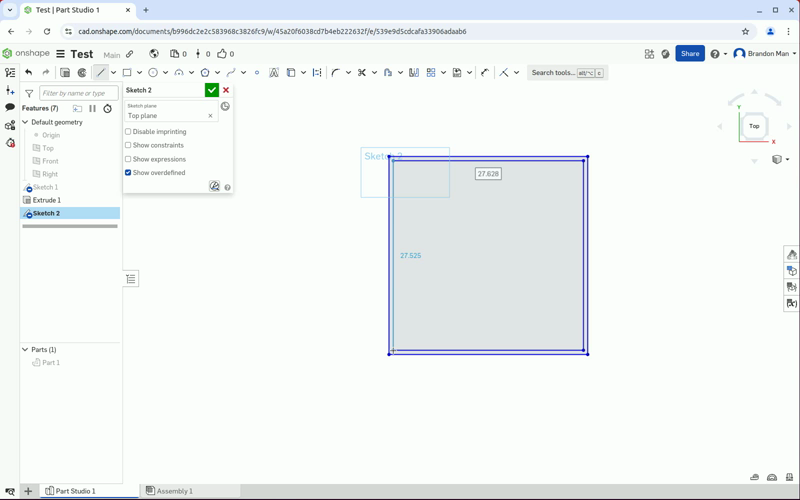
scroll(6)
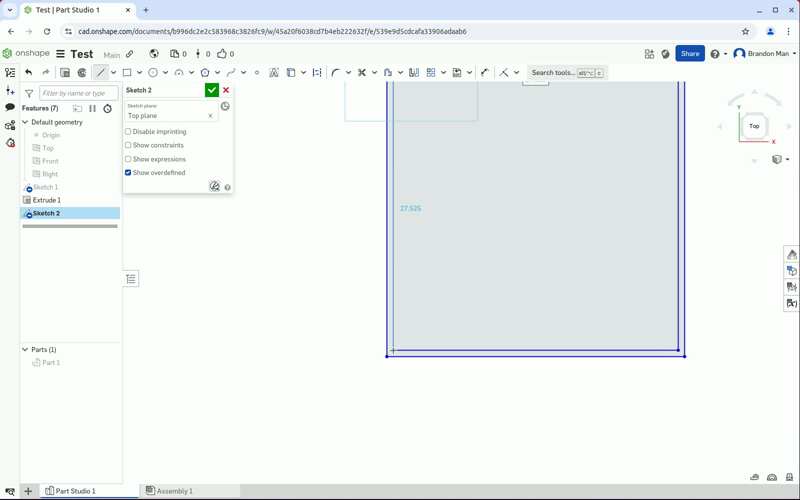
scroll(6)
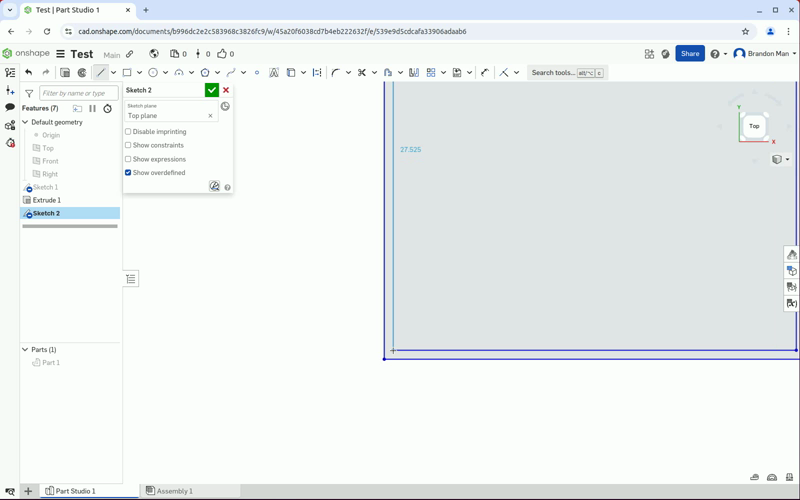
scroll(6)
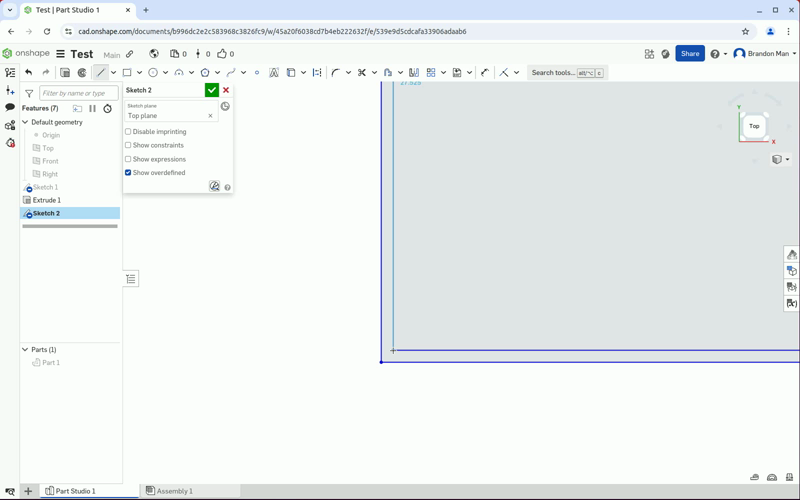
scroll(6)
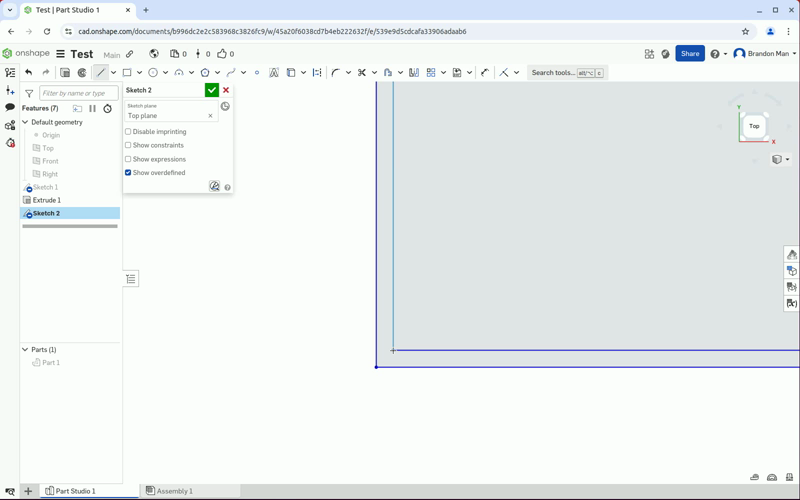
scroll(6)
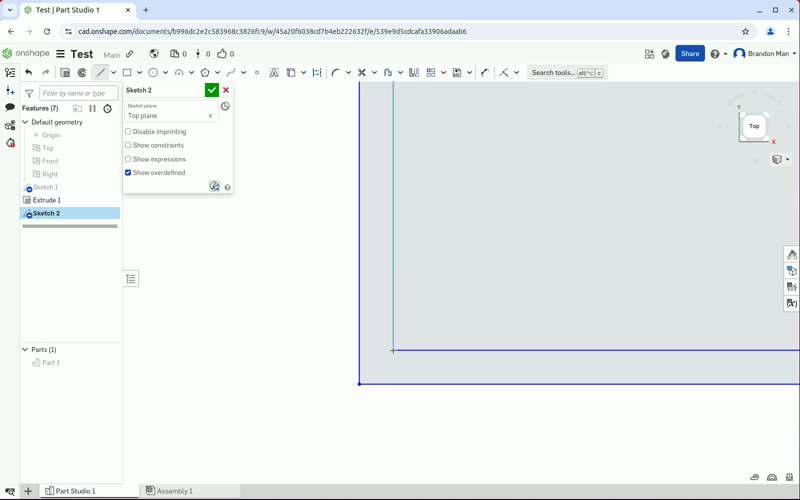
key_up(shift)
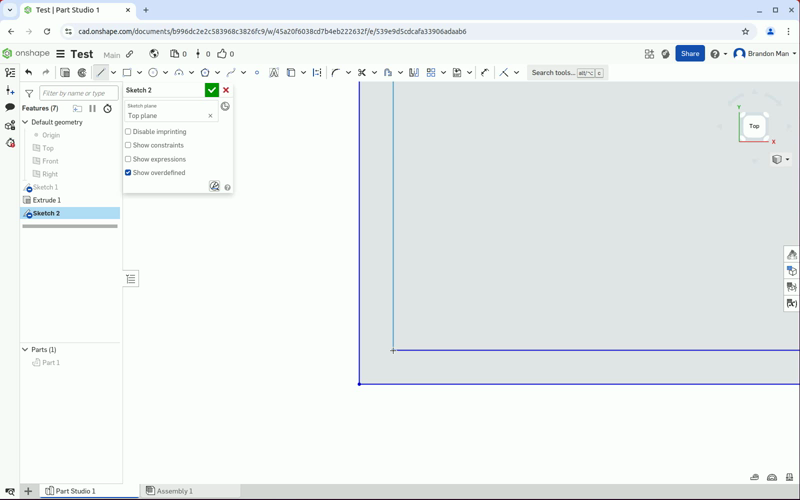
click(393, 350)
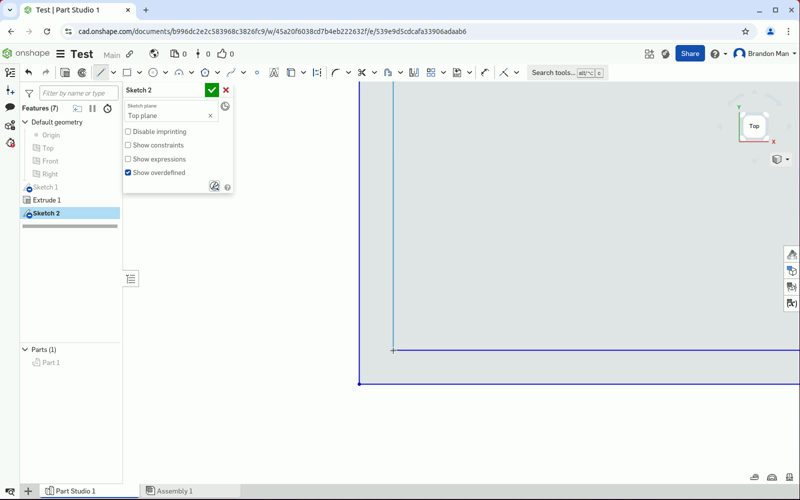
scroll(-6)
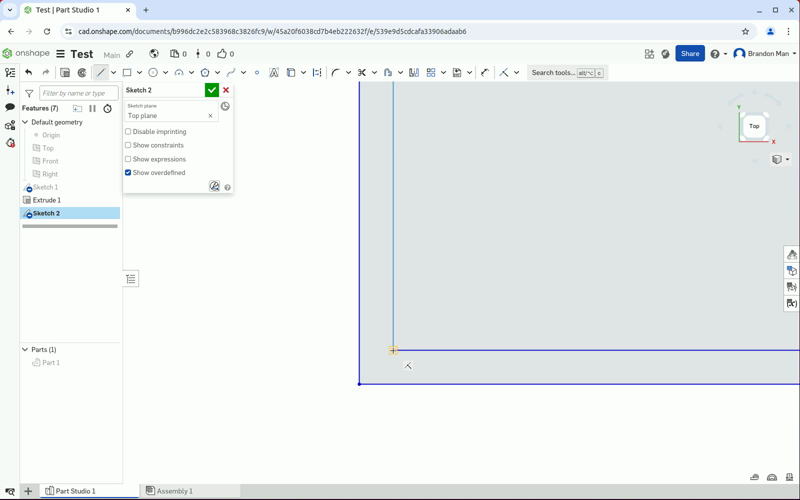
scroll(-6)
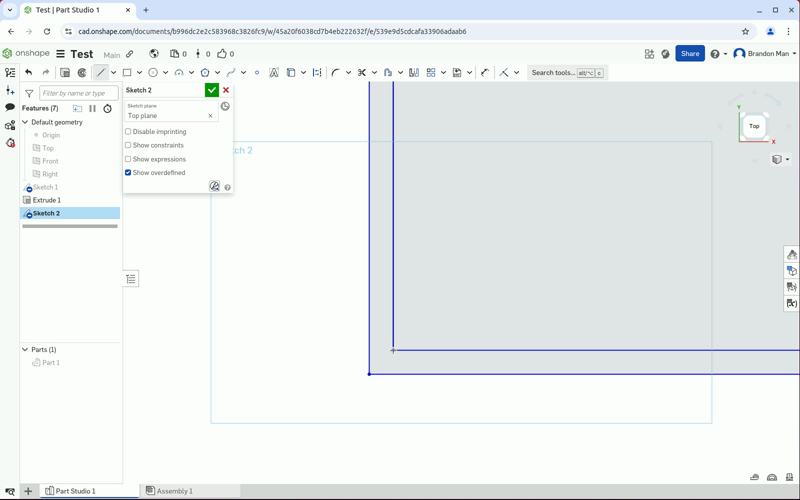
scroll(-6)
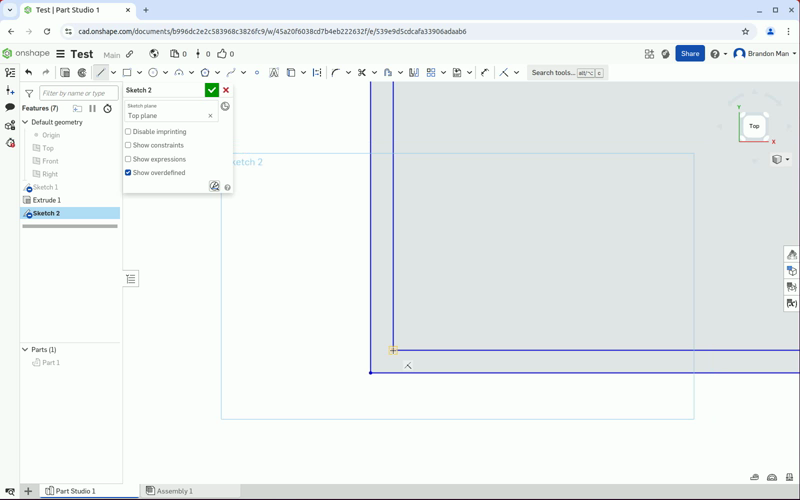
scroll(-6)
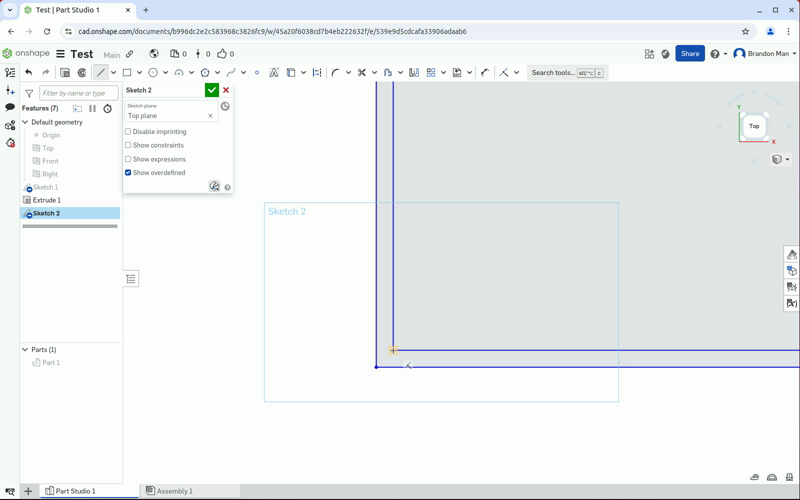
scroll(-6)
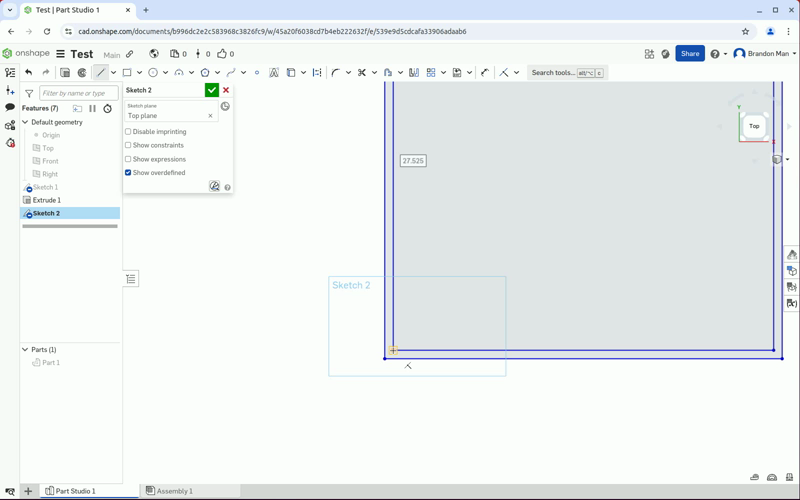
scroll(-6)
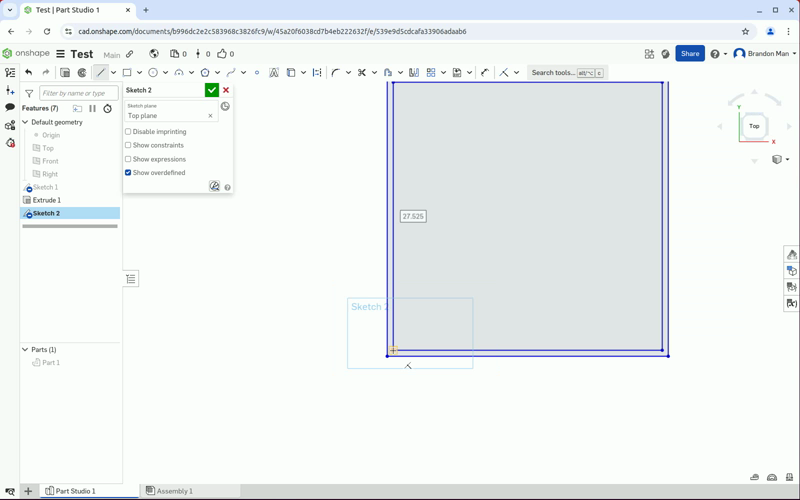
scroll(-6)
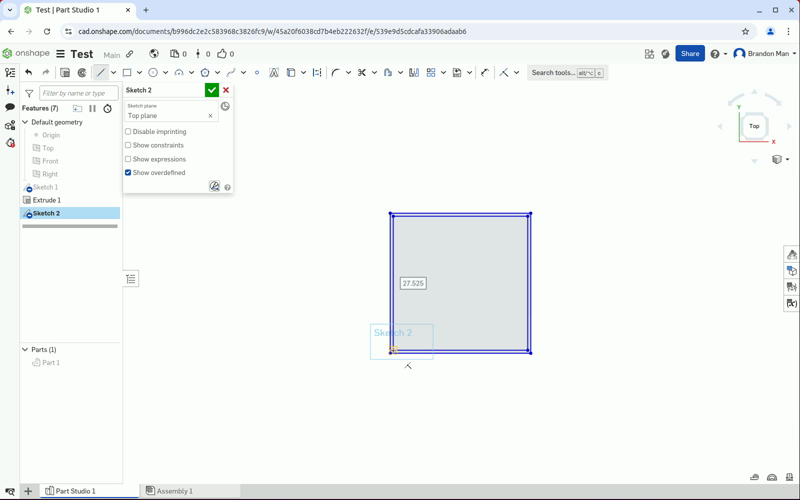
key(esc)
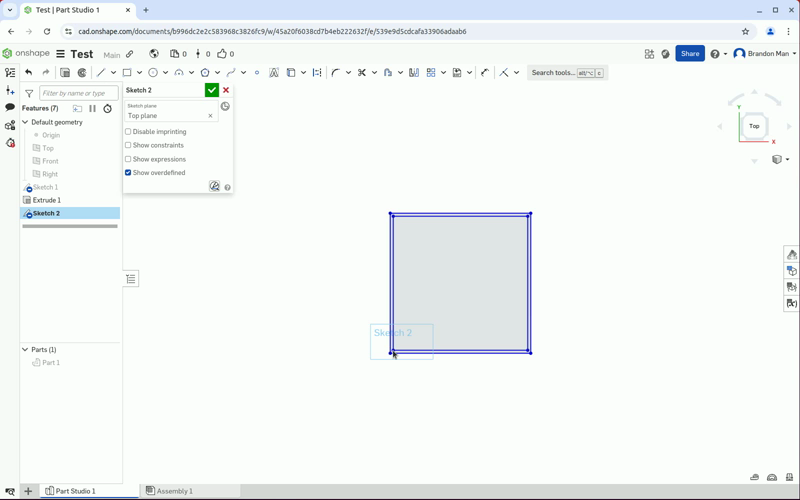
mouse_move(391, 222)
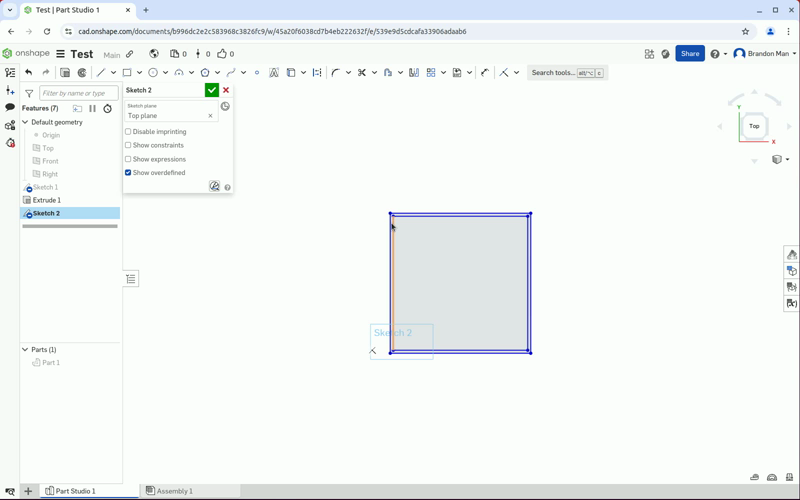
scroll(6)
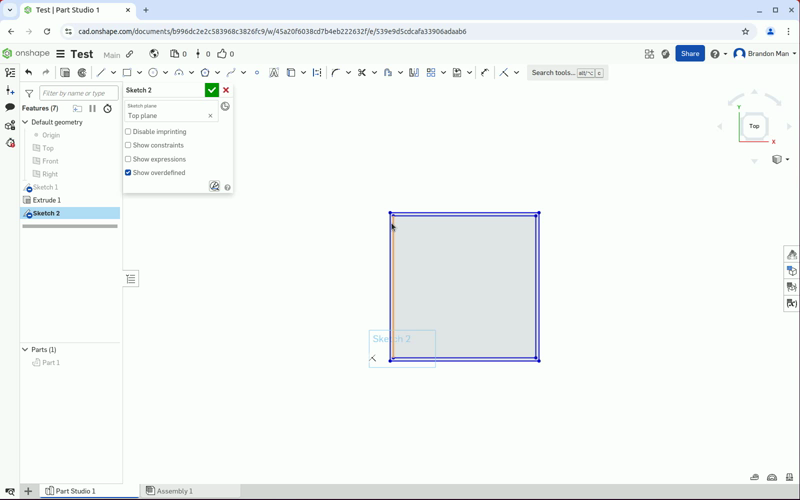
scroll(6)
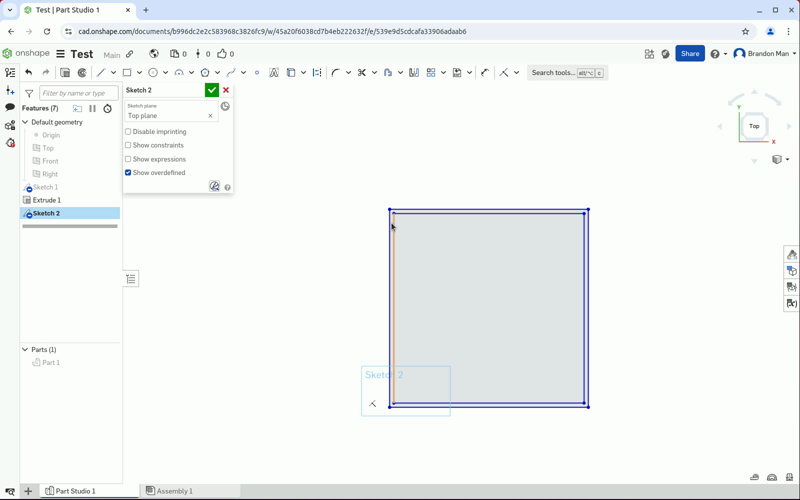
scroll(6)
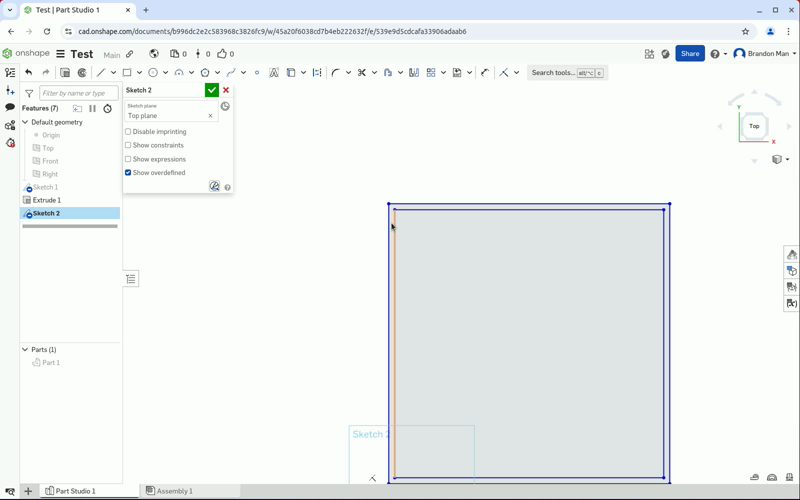
scroll(6)
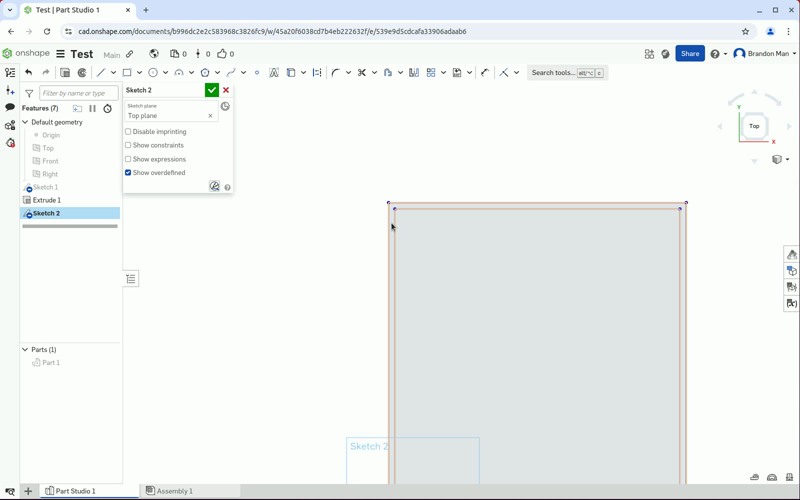
scroll(6)
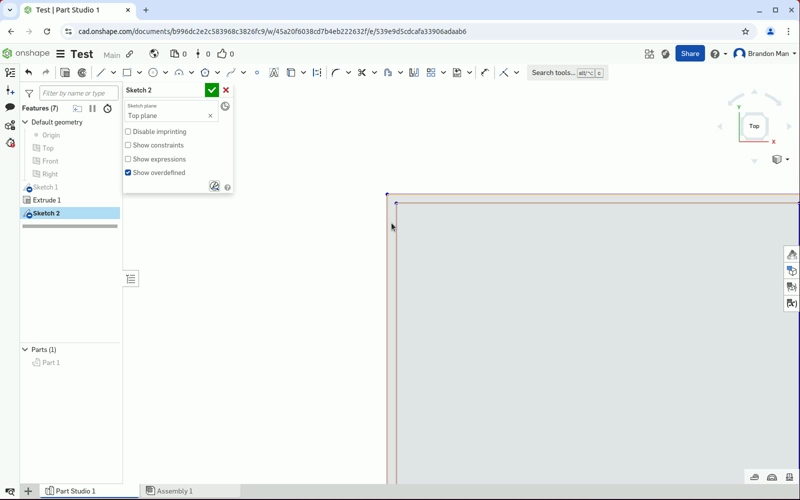
scroll(6)
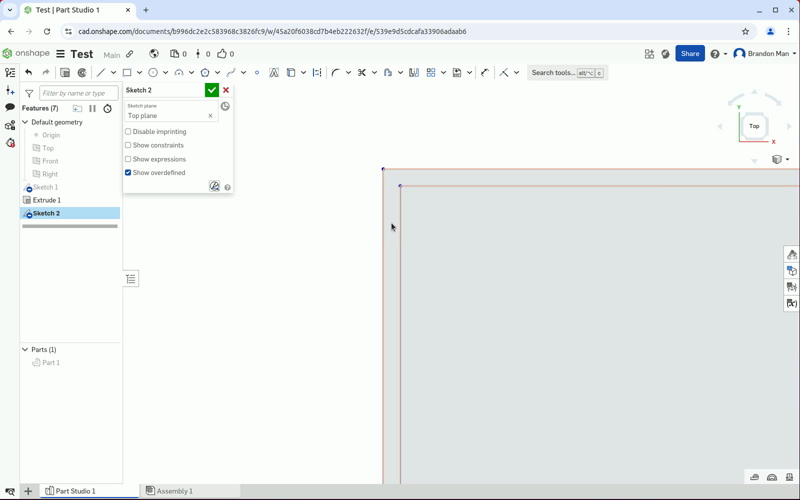
scroll(6)
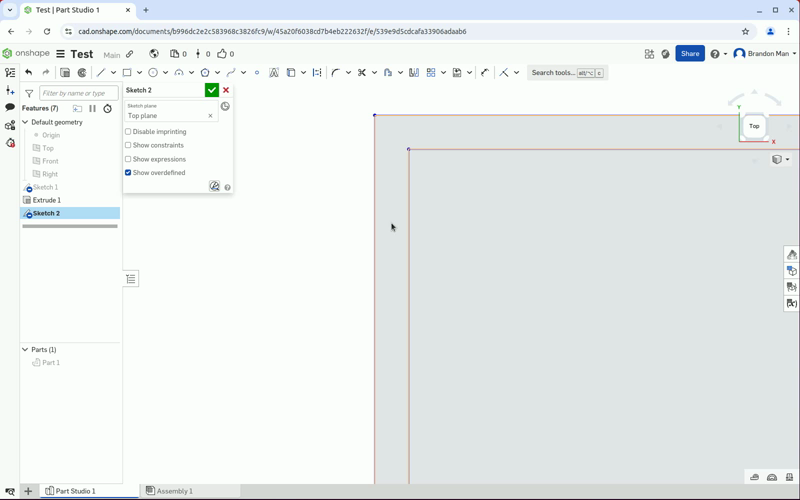
click(391, 222)
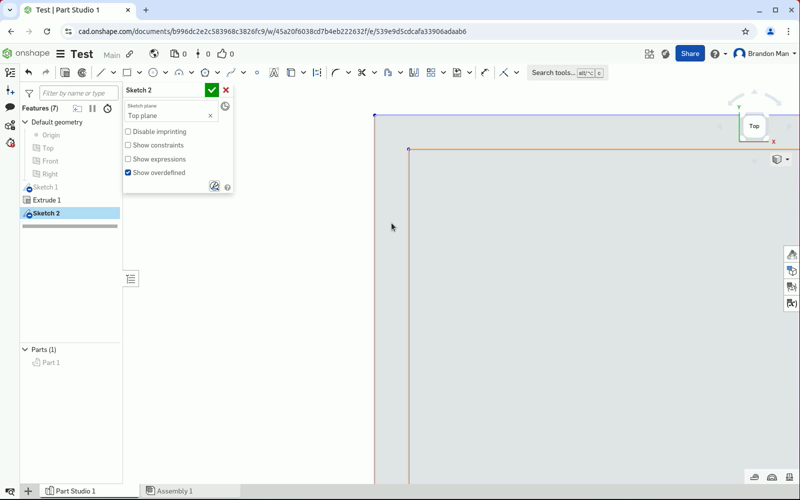
scroll(-6)
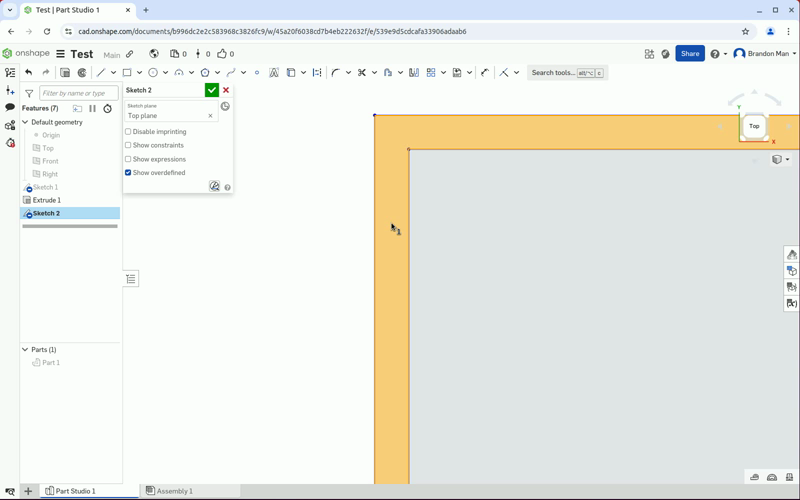
scroll(-6)
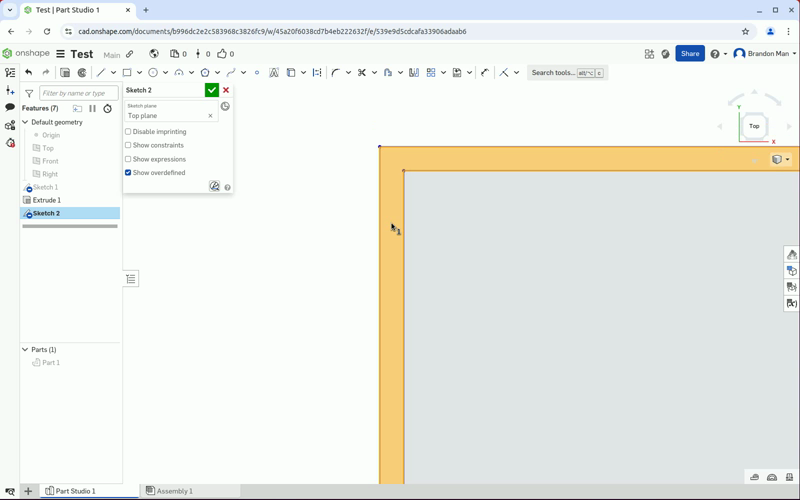
scroll(-6)
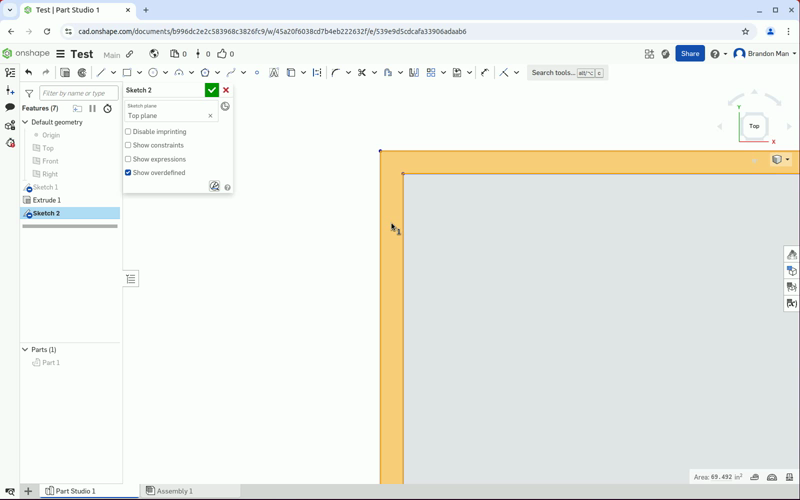
scroll(-6)
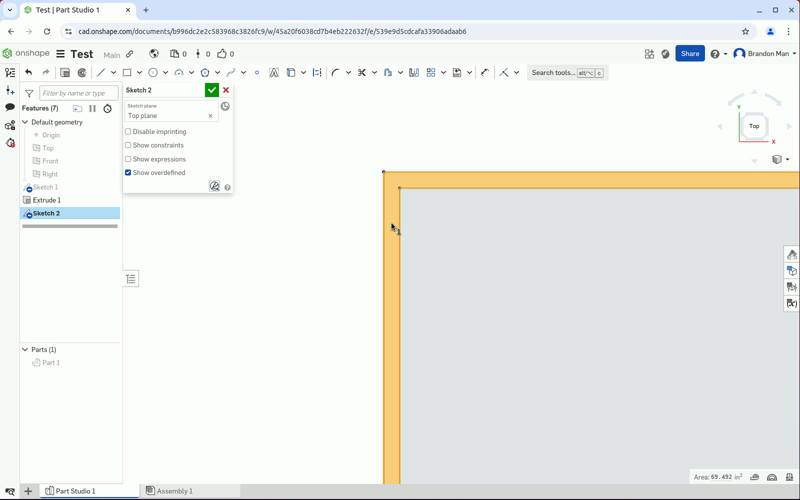
scroll(-6)
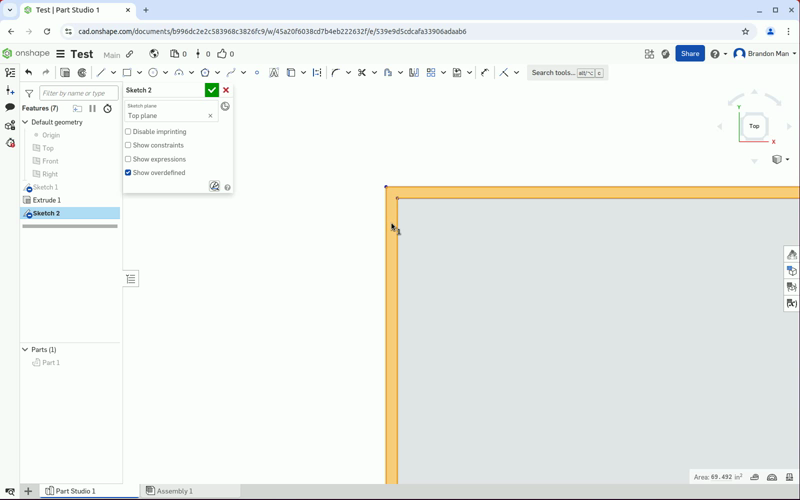
scroll(-6)
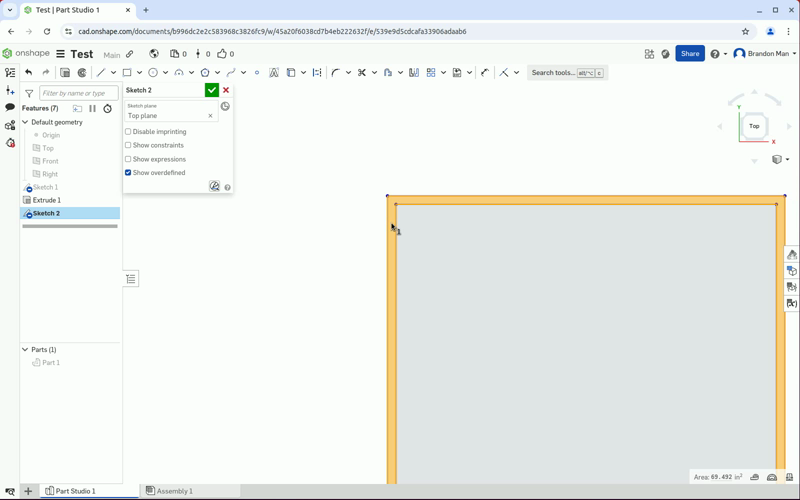
scroll(-6)
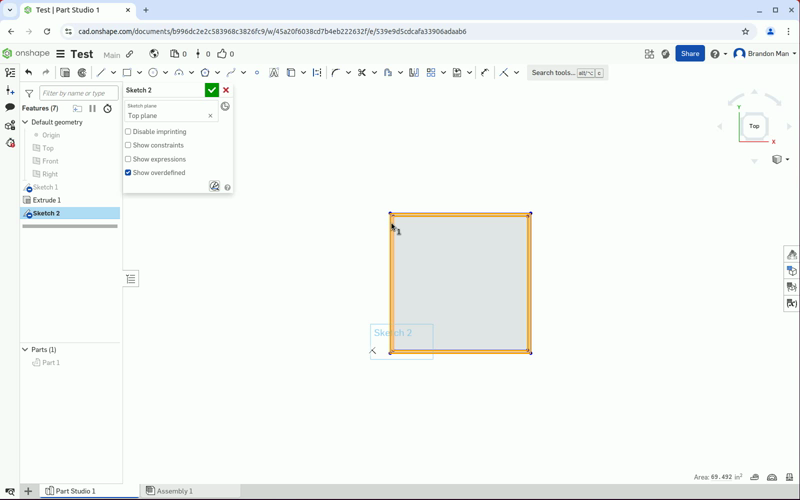
mouse_move(73, 352)
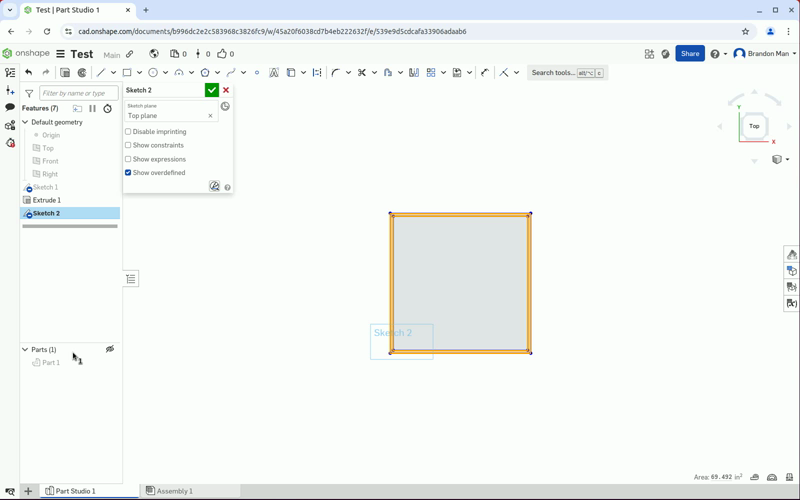
key(shift+y)
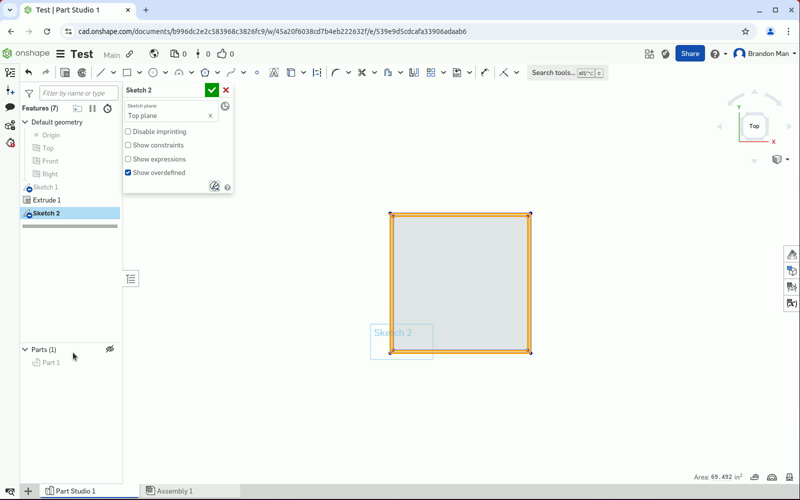
key(shift+e)
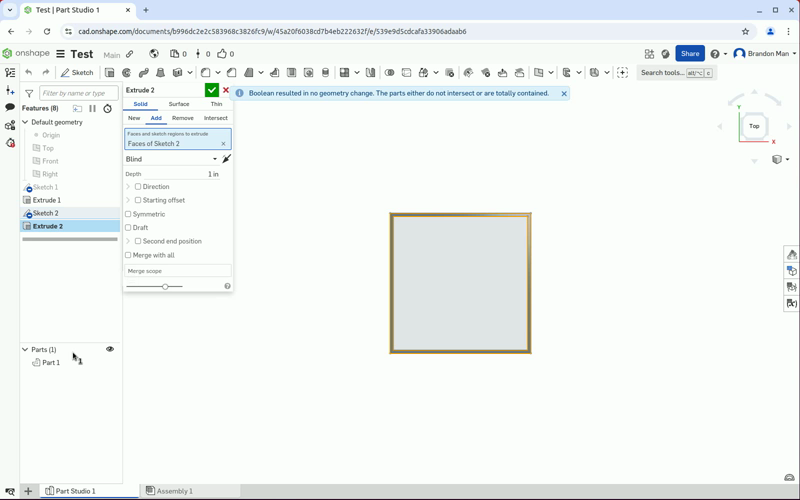
mouse_move(143, 106)
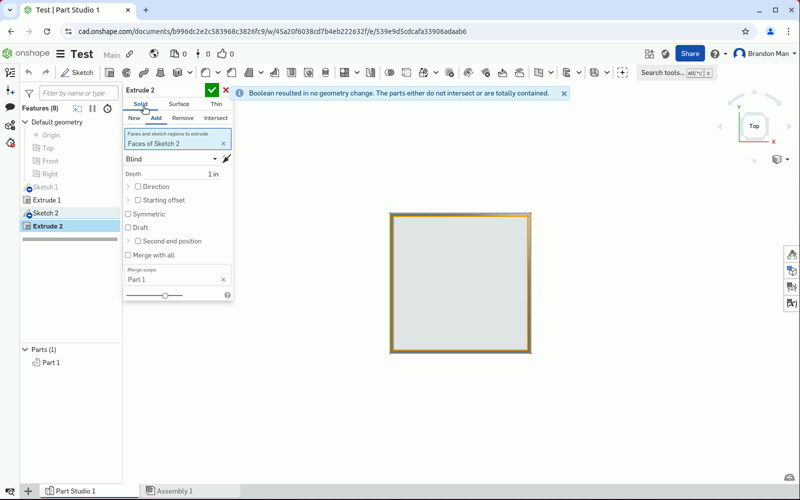
click(143, 106)
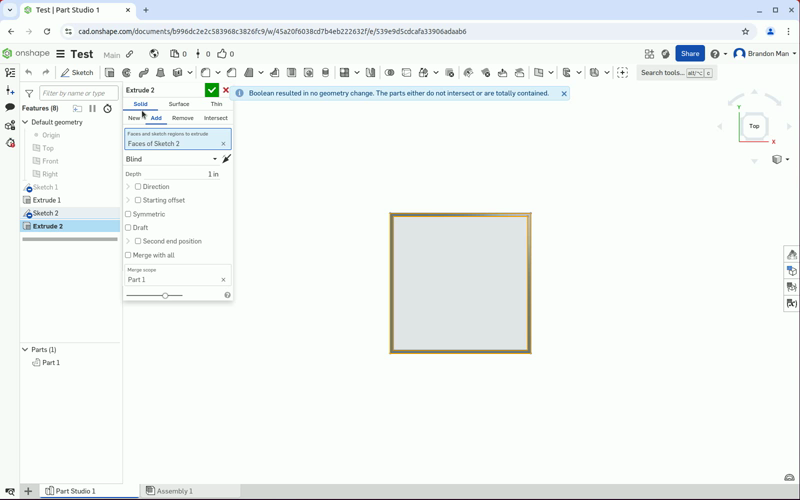
mouse_move(137, 120)
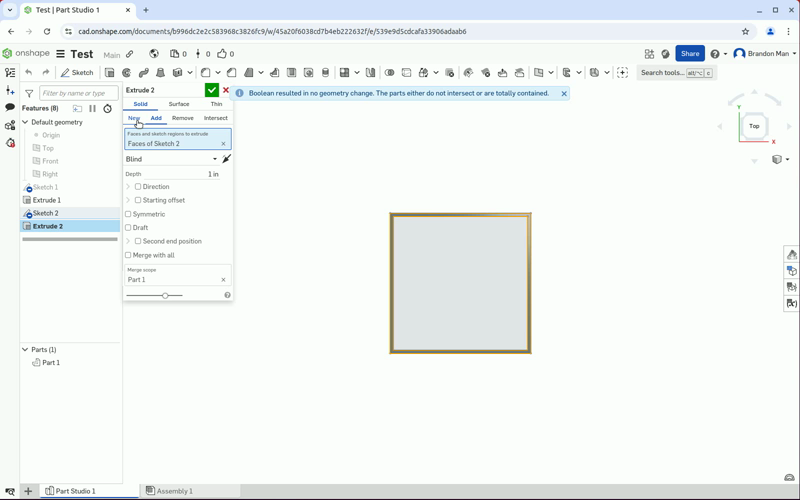
click(137, 120)
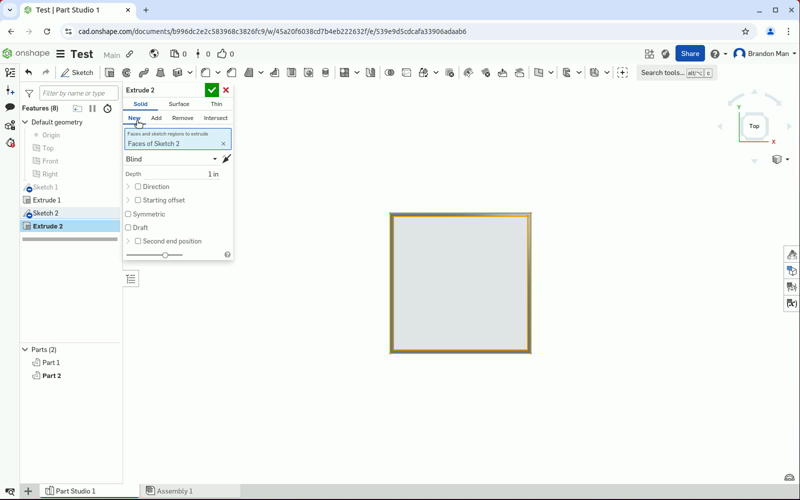
key(tab, 4)
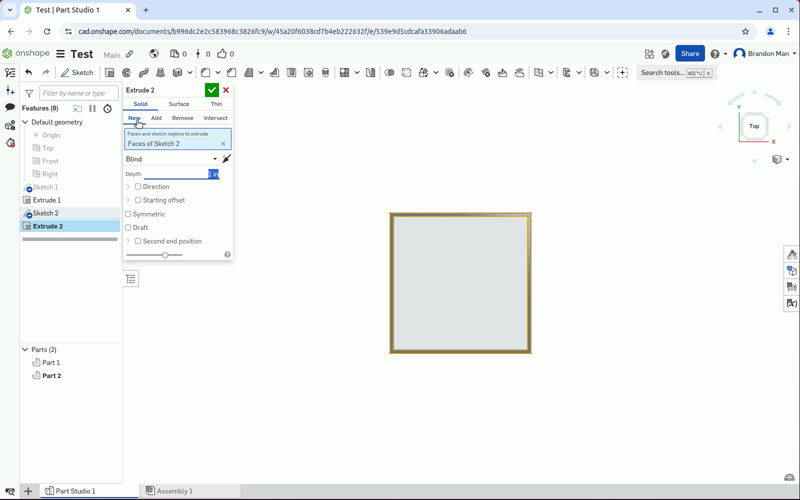
text(23.108)
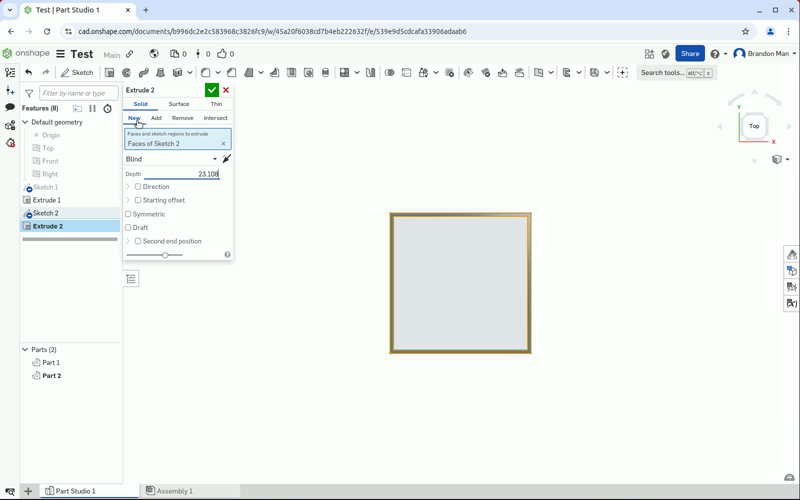
key(enter)
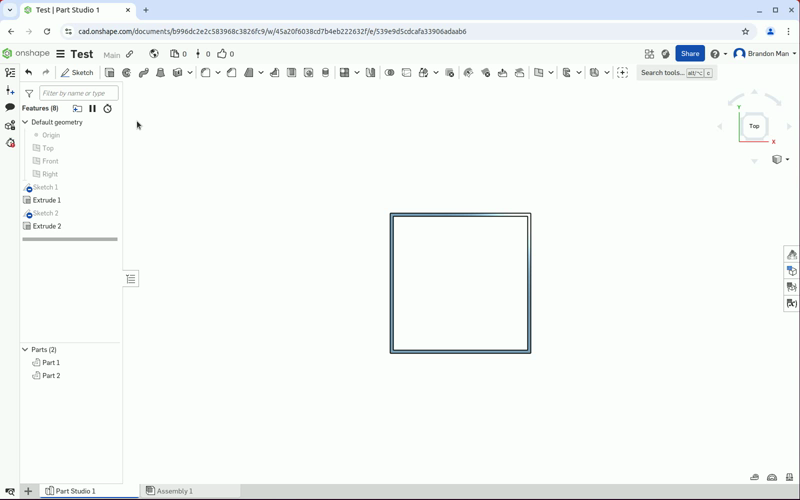
key(shift+h)
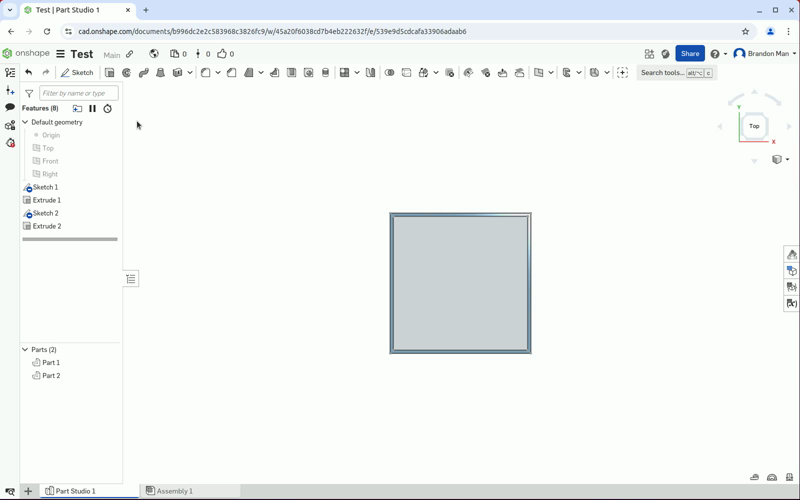
key(shift+h)
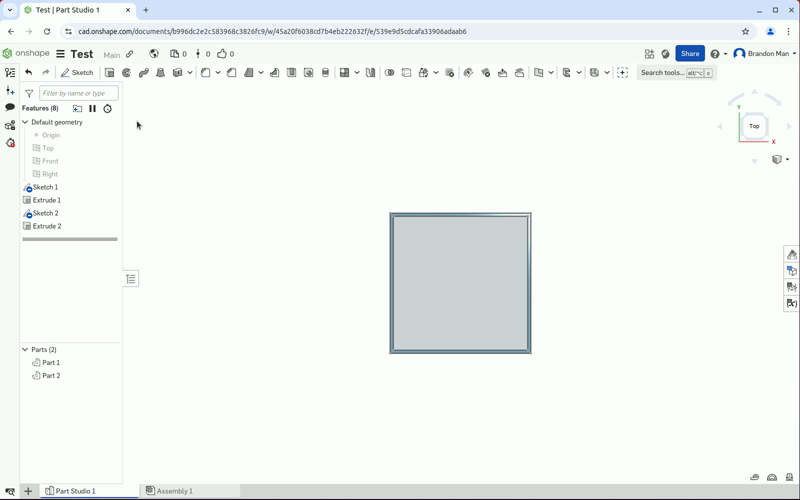
key(shift+7)
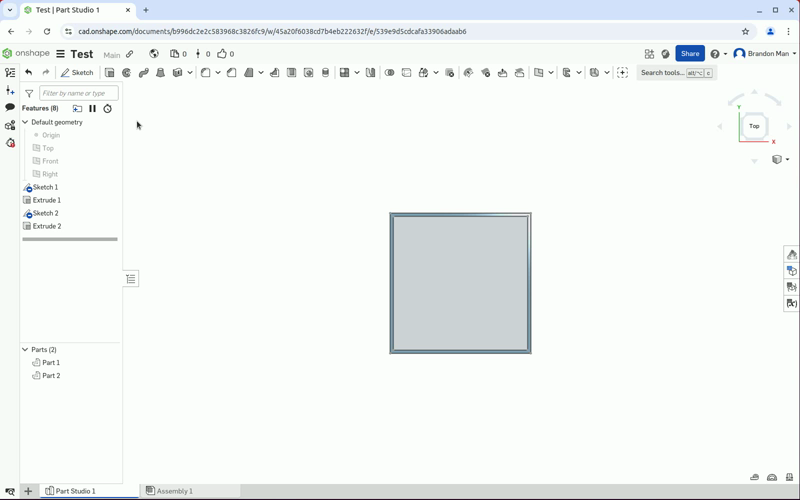
key(up, 3)
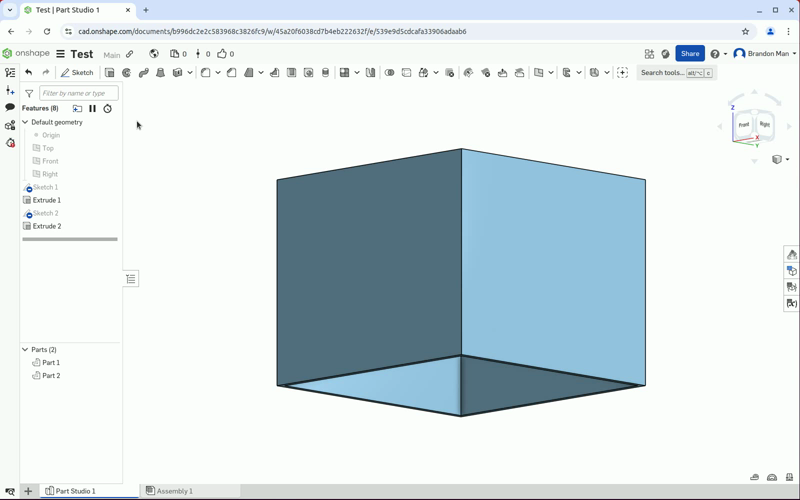
key(left, 3)
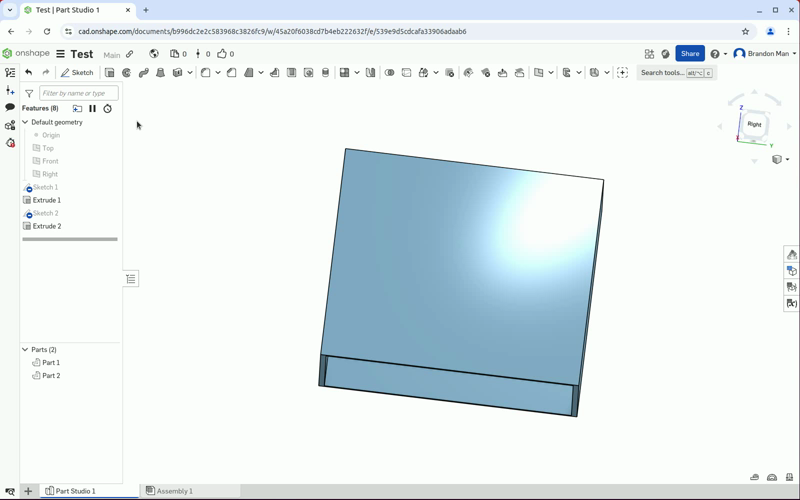
key(right, 3)
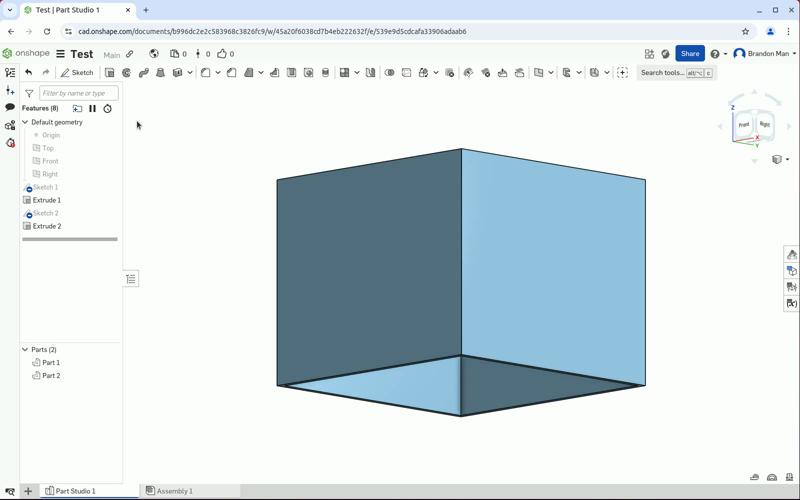
key(down, 3)
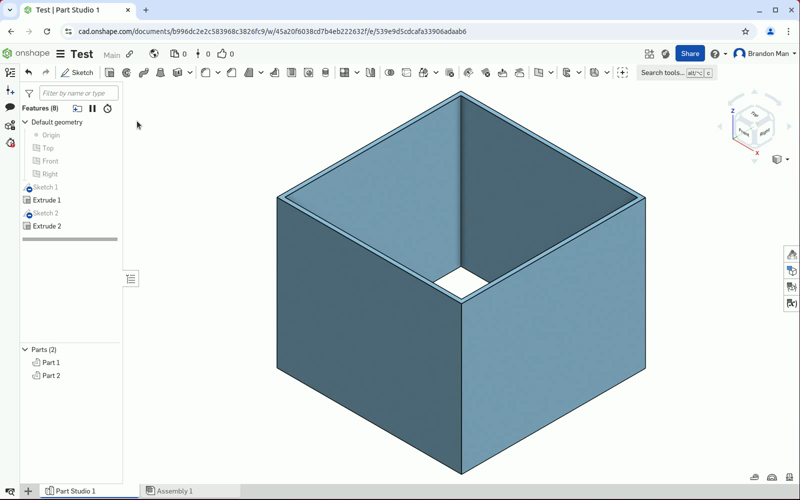
mouse_move(73, 189)
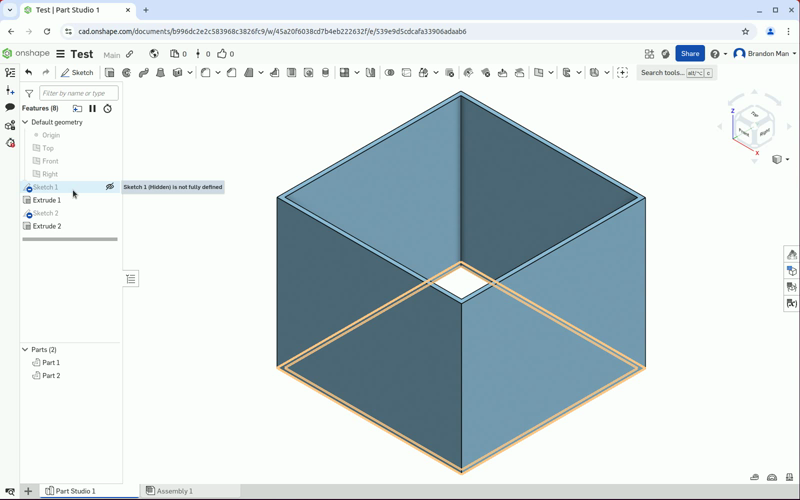
click(73, 189)